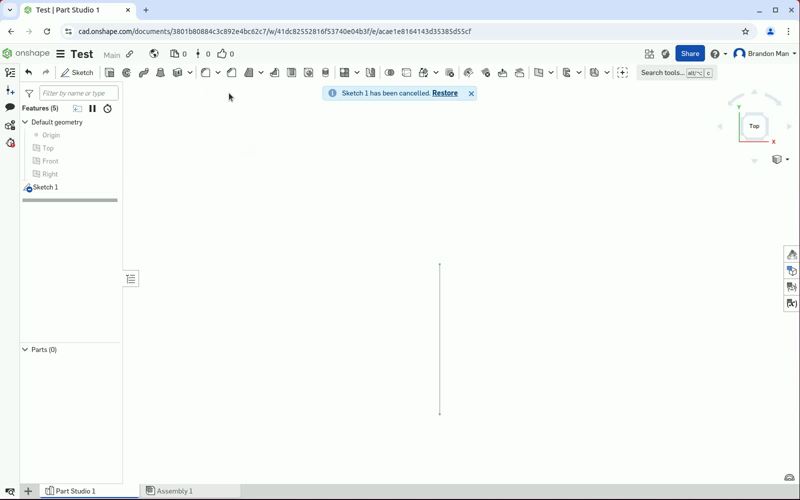
key(shift+h)
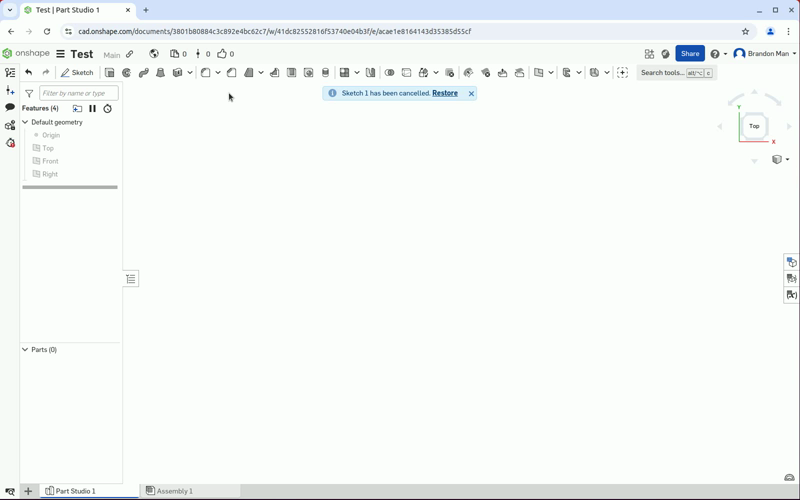
mouse_move(73, 352)
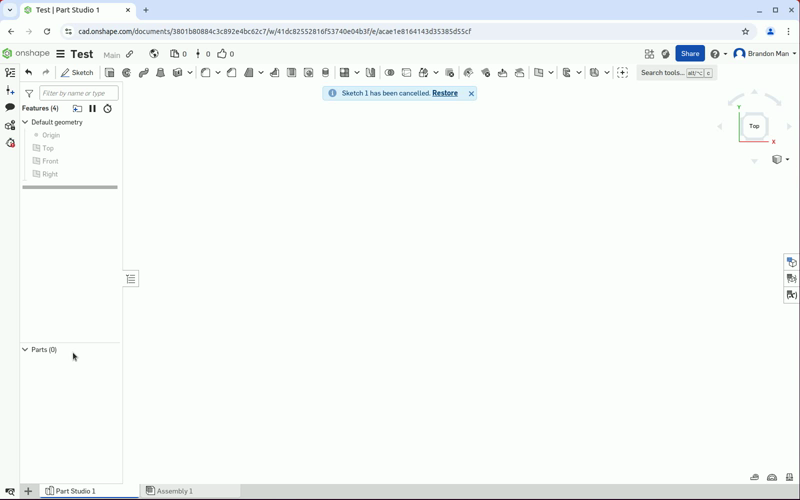
key(y)
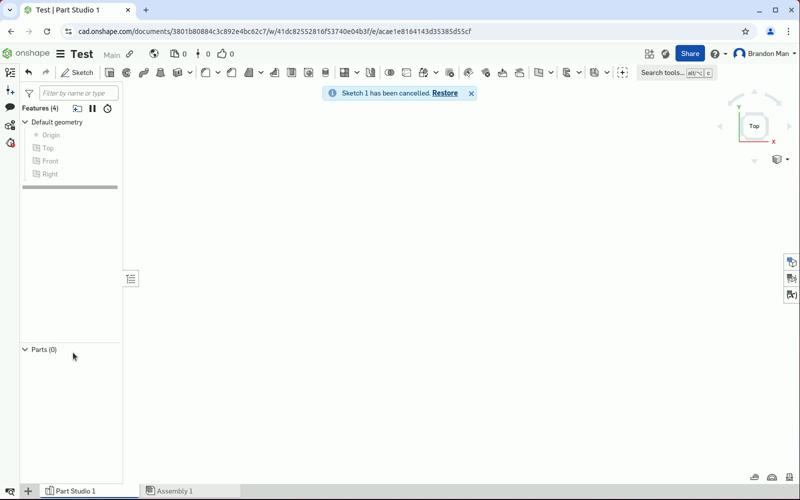
key(shift+p)
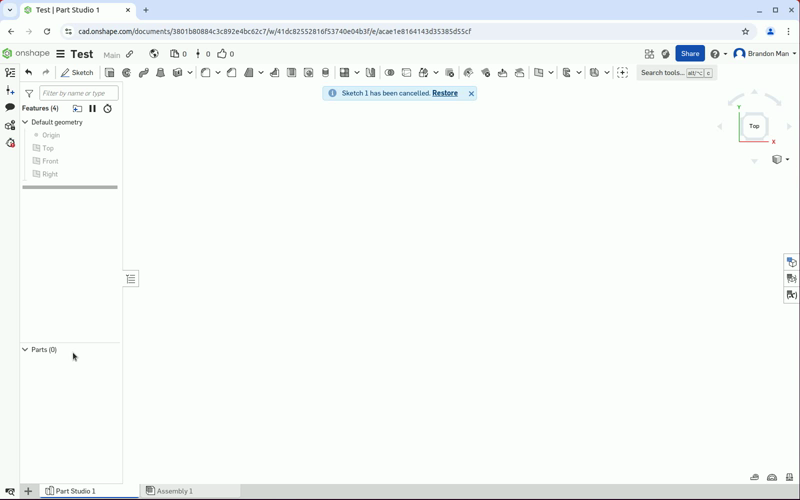
key(space)
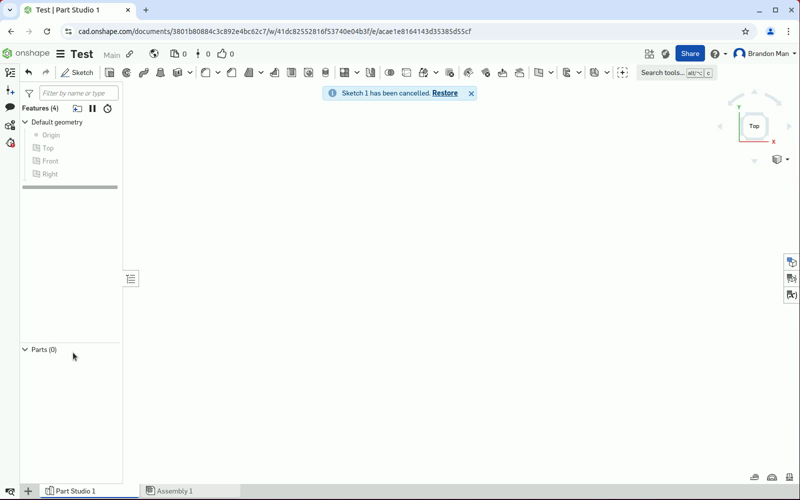
key_down(shift)
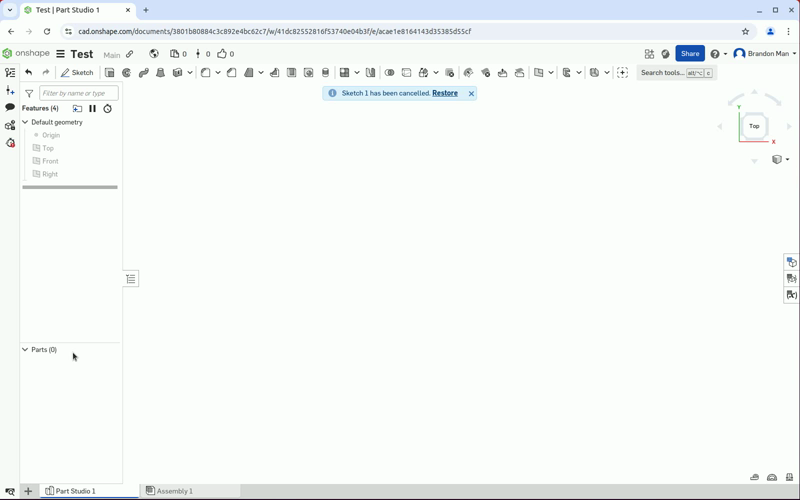
key(up)
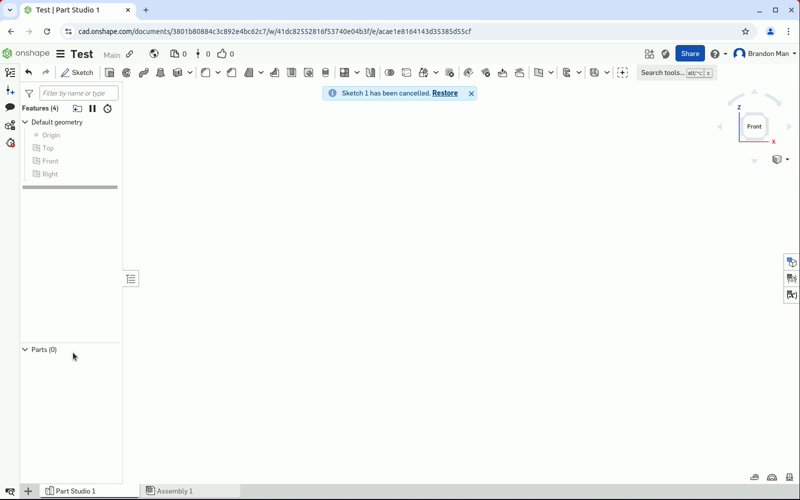
key_up(shift)
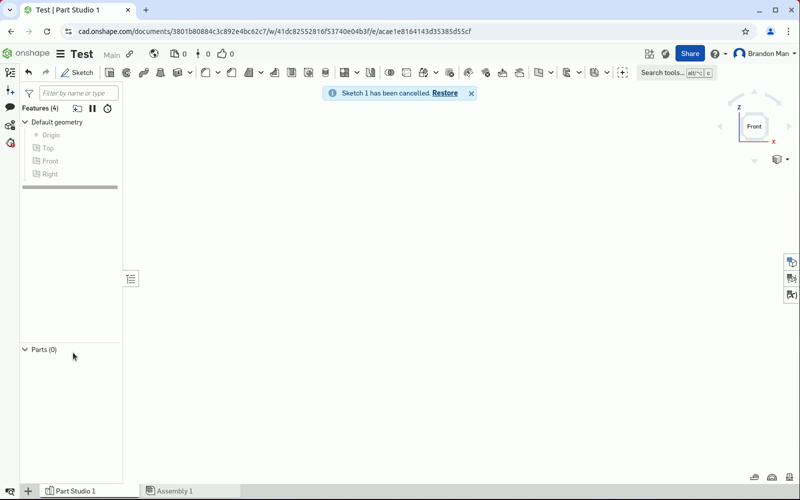
mouse_move(73, 352)
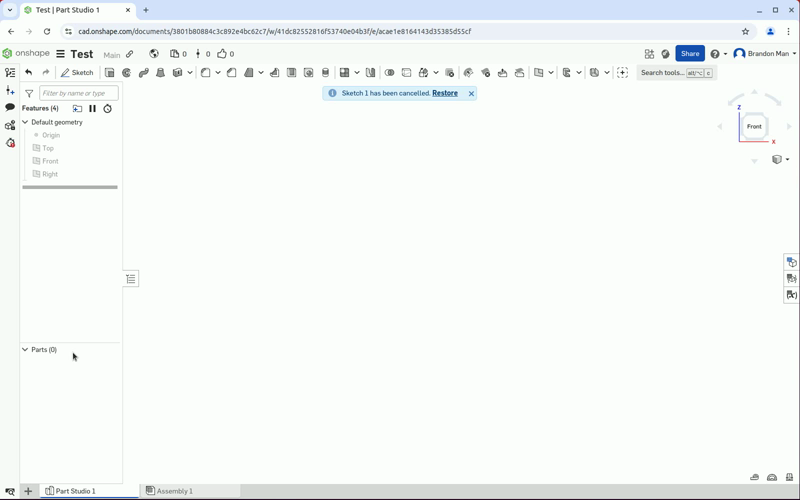
key(shift+y)
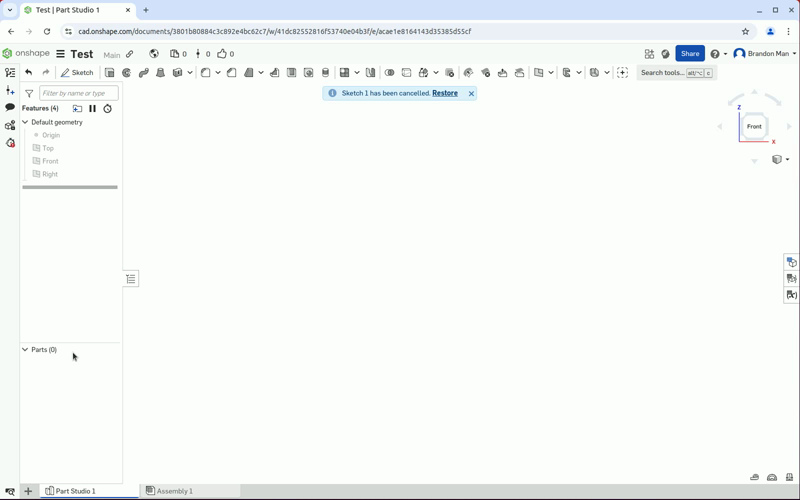
key(shift+s)
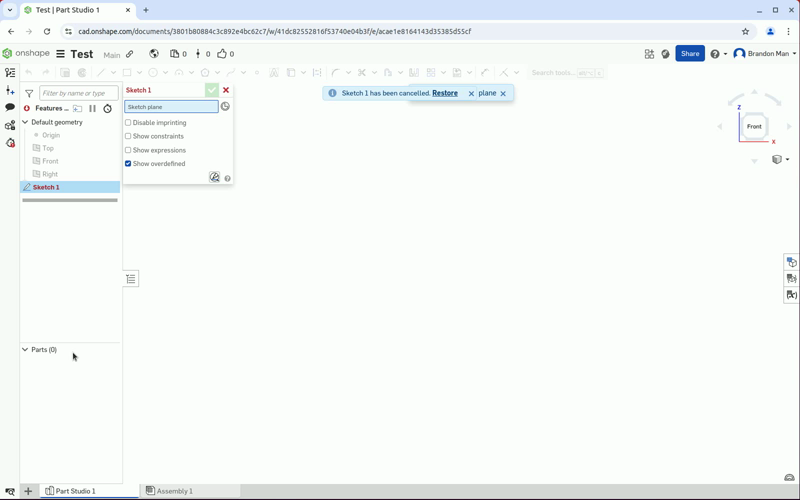
mouse_move(73, 163)
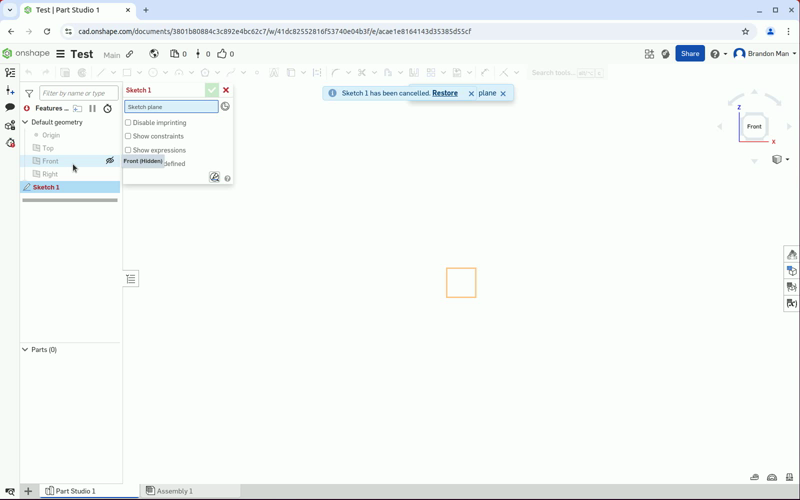
click(73, 163)
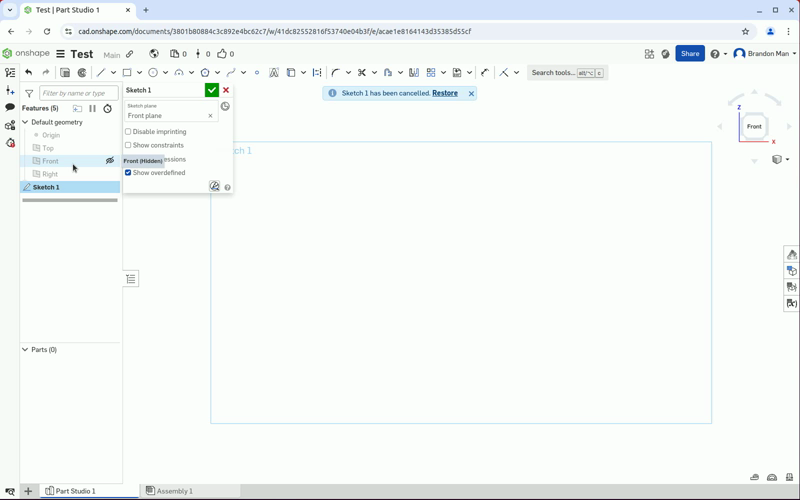
mouse_move(73, 352)
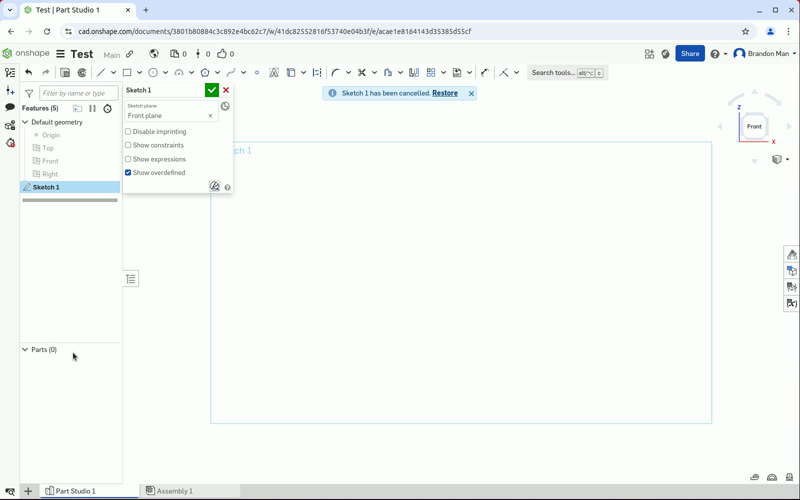
key(y)
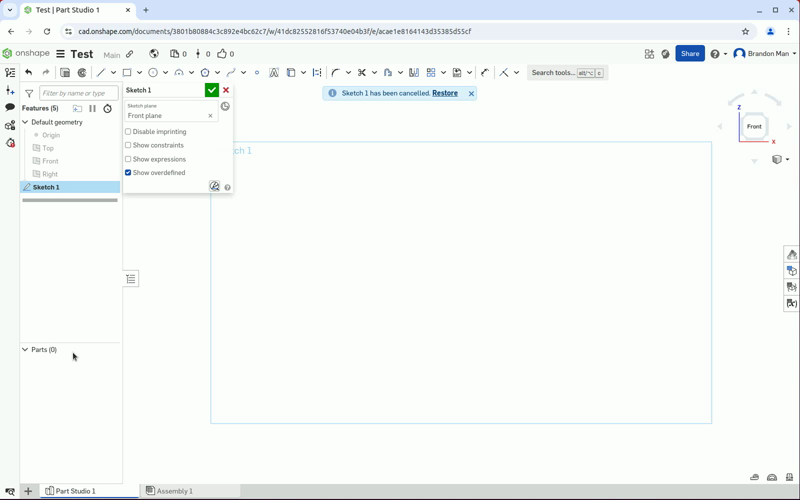
key(l)
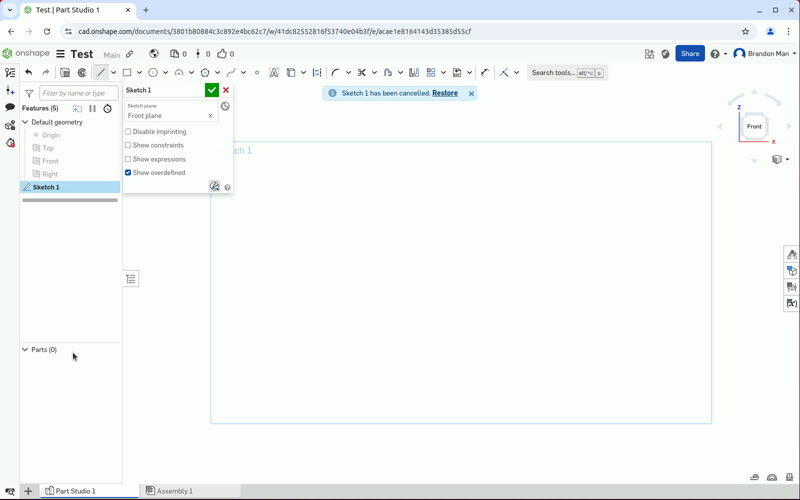
key_down(shift)
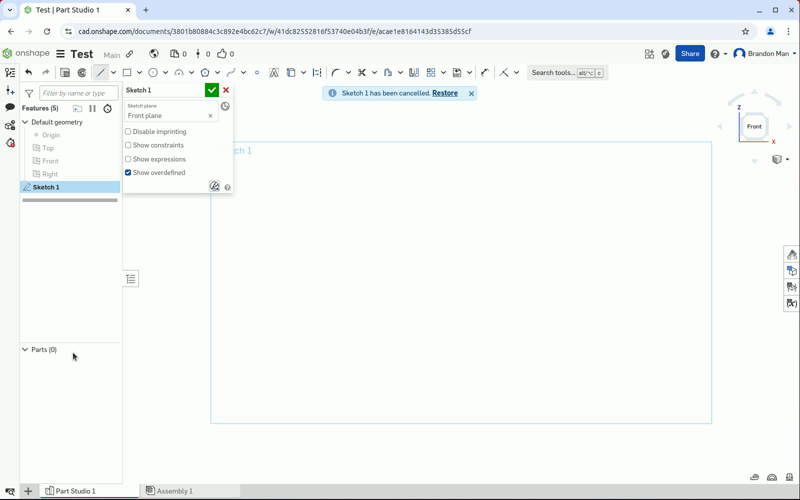
mouse_move(348, 378)
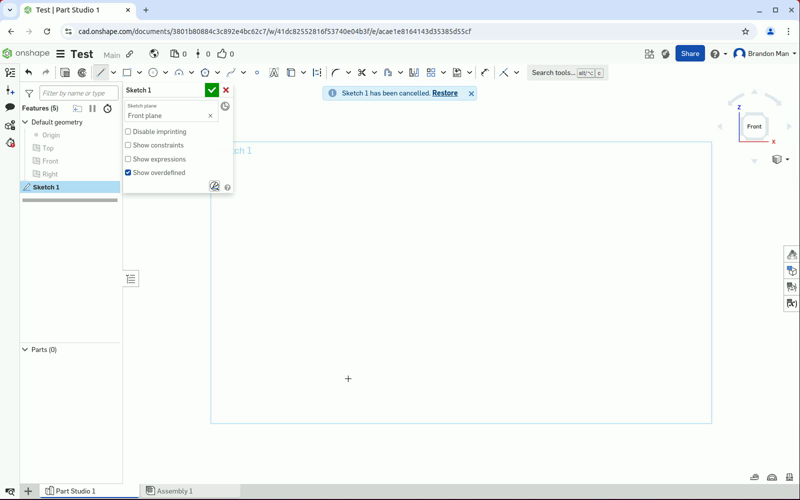
click(348, 378)
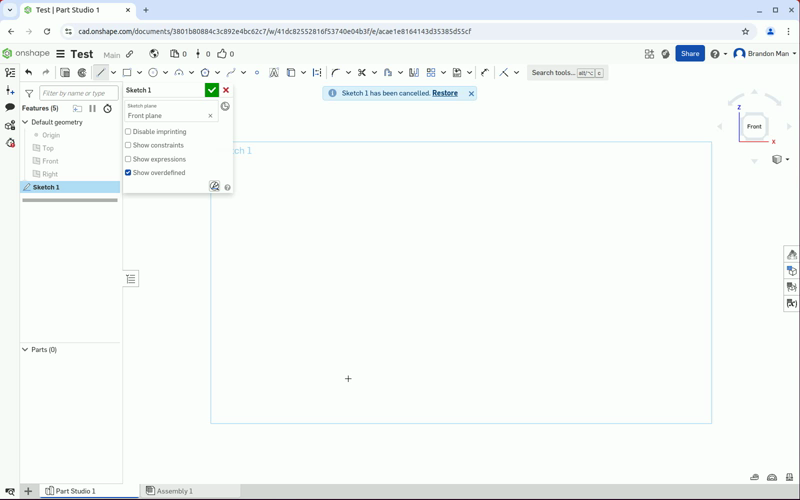
key_up(shift)
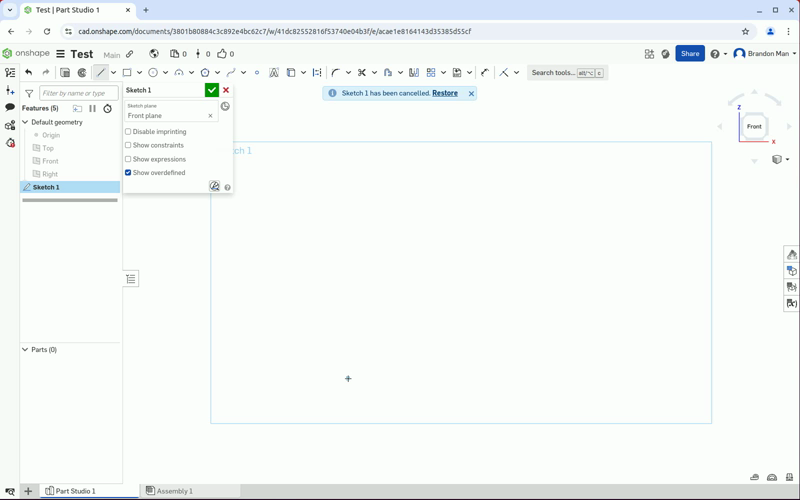
key_down(shift)
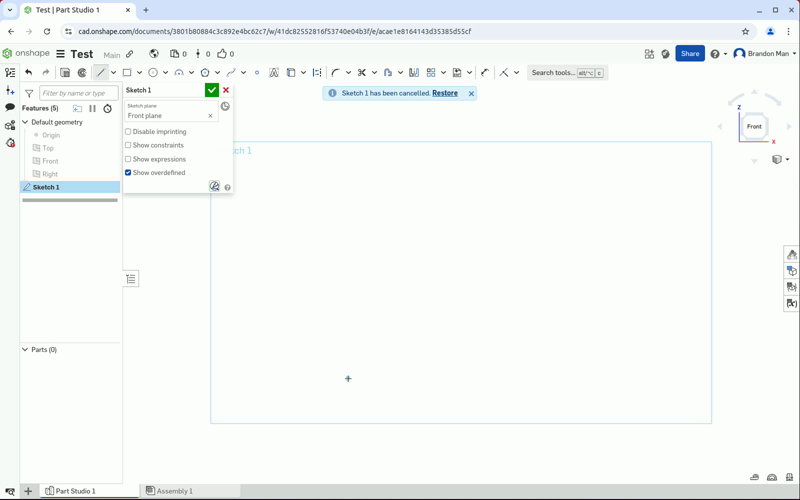
mouse_move(378, 378)
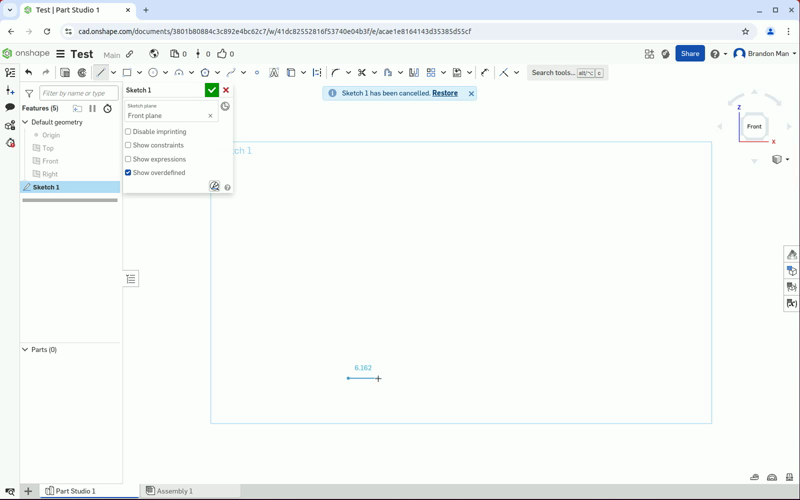
mouse_move(376, 378)
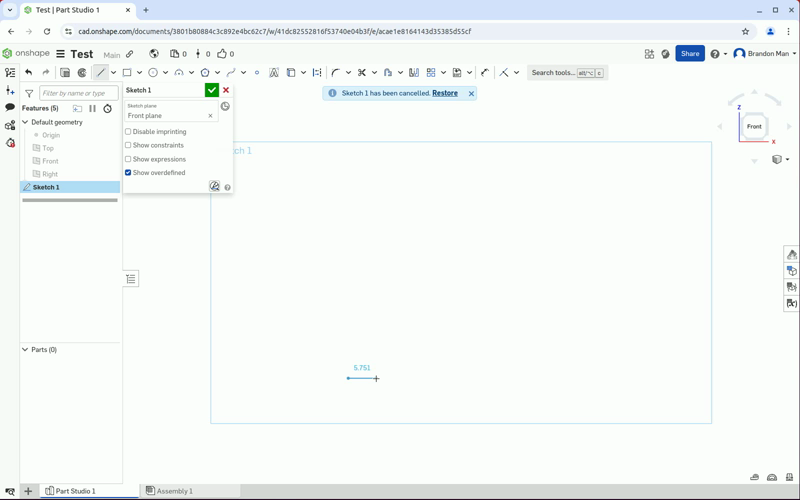
click(376, 378)
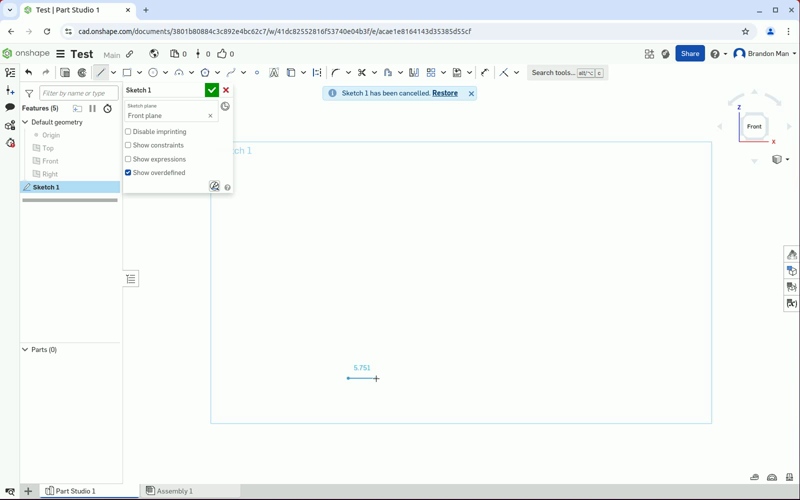
key_up(shift)
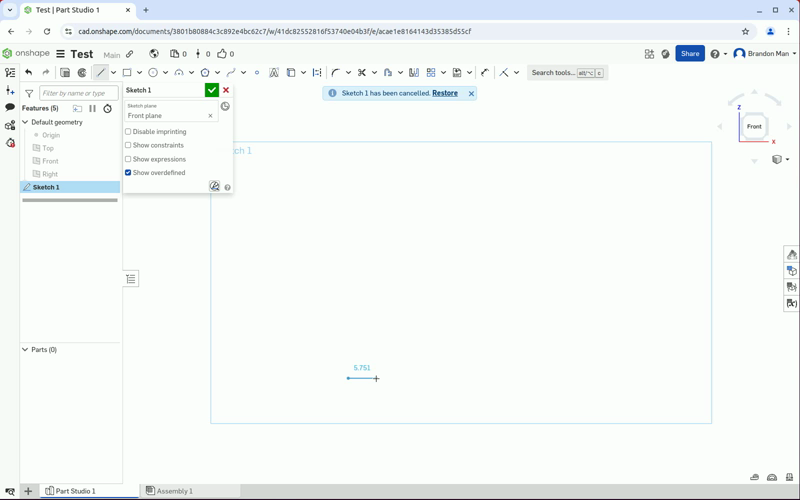
key_down(shift)
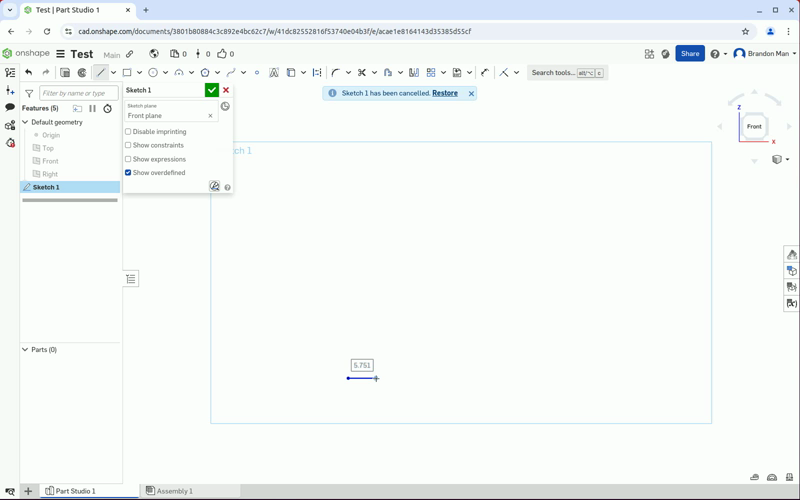
mouse_move(406, 378)
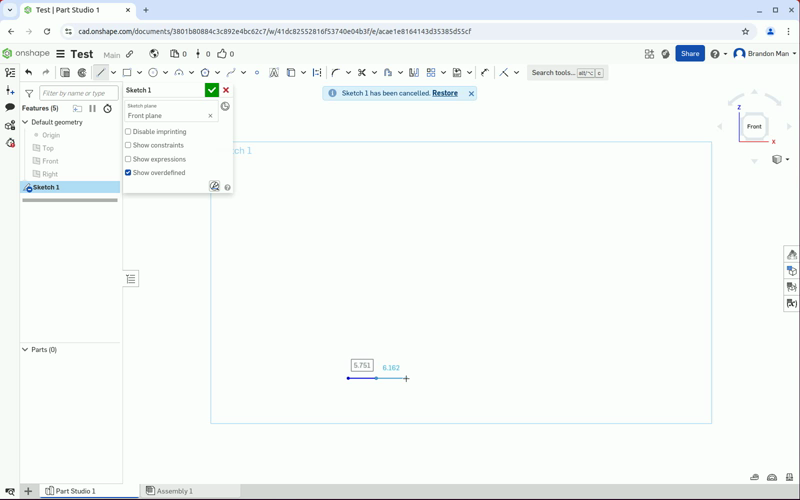
mouse_move(376, 360)
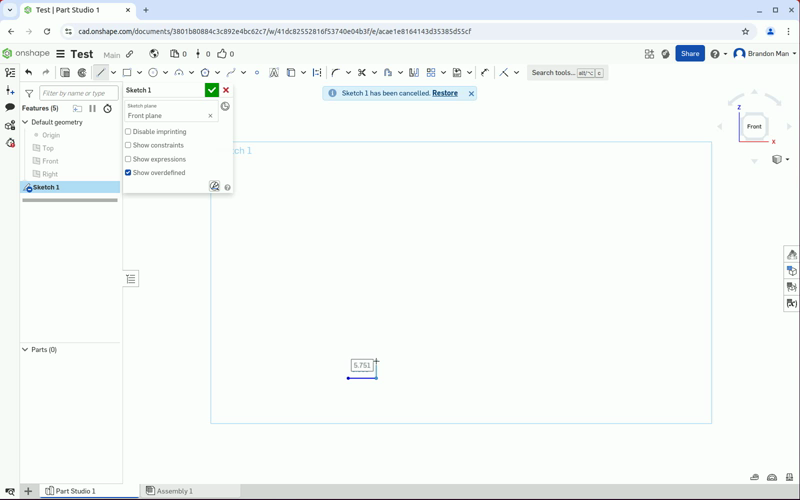
click(376, 360)
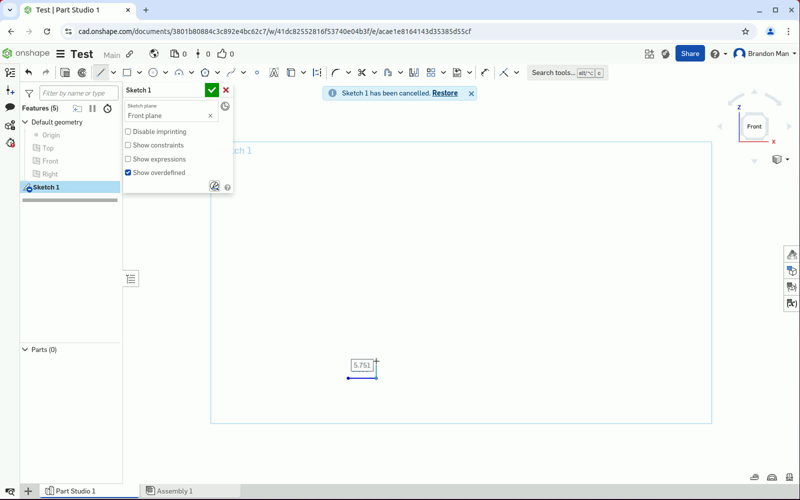
key_up(shift)
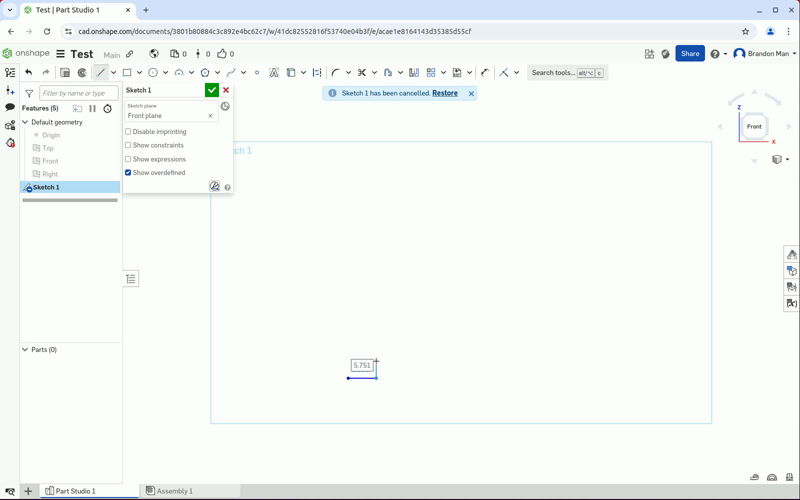
key_down(shift)
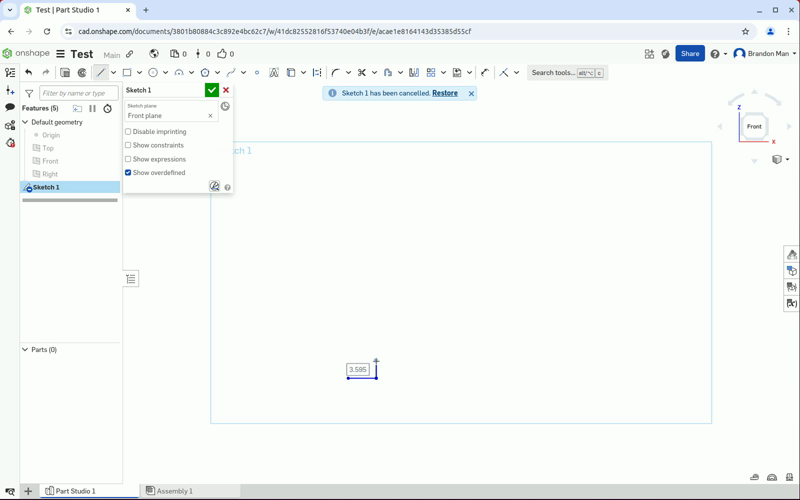
mouse_move(406, 360)
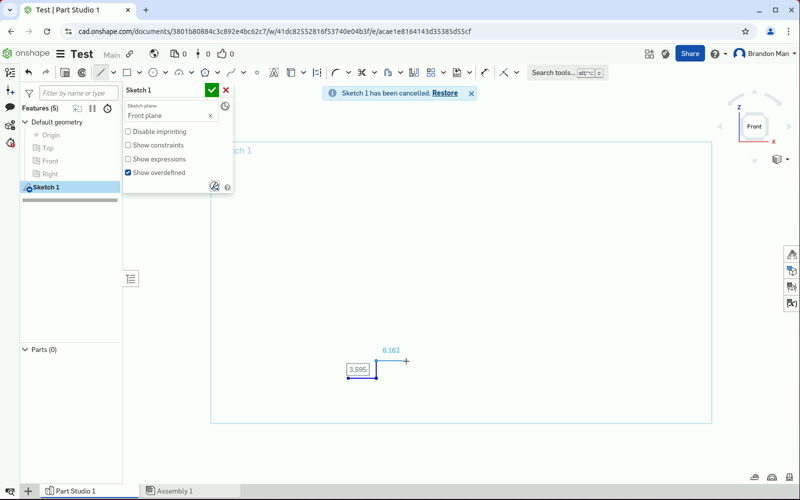
mouse_move(348, 360)
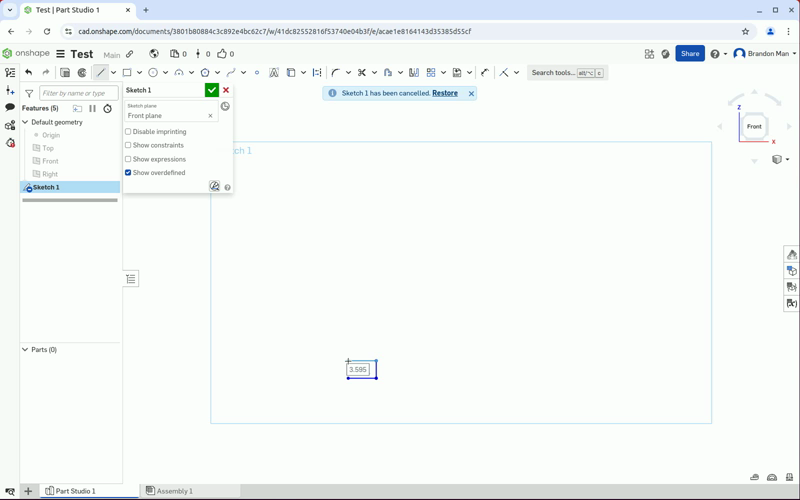
click(348, 360)
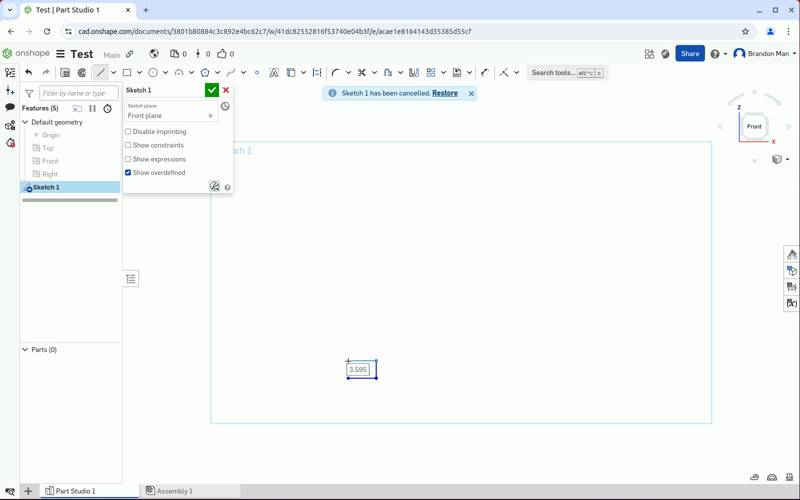
key_up(shift)
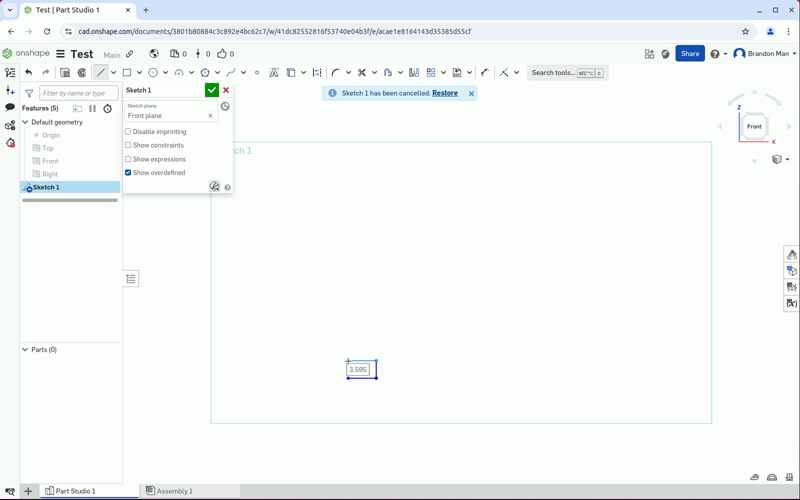
mouse_move(378, 360)
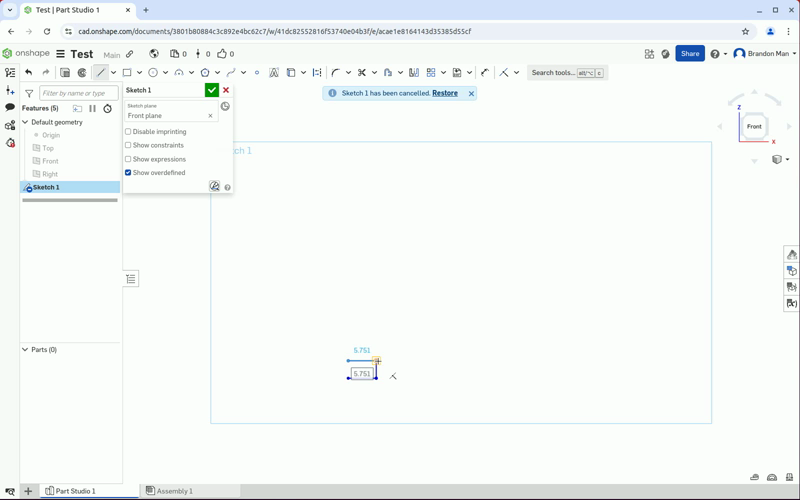
key_down(shift)
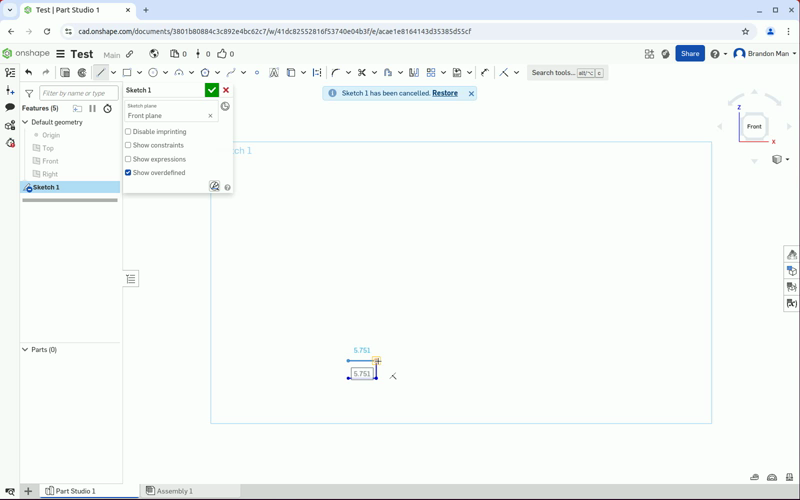
mouse_move(348, 378)
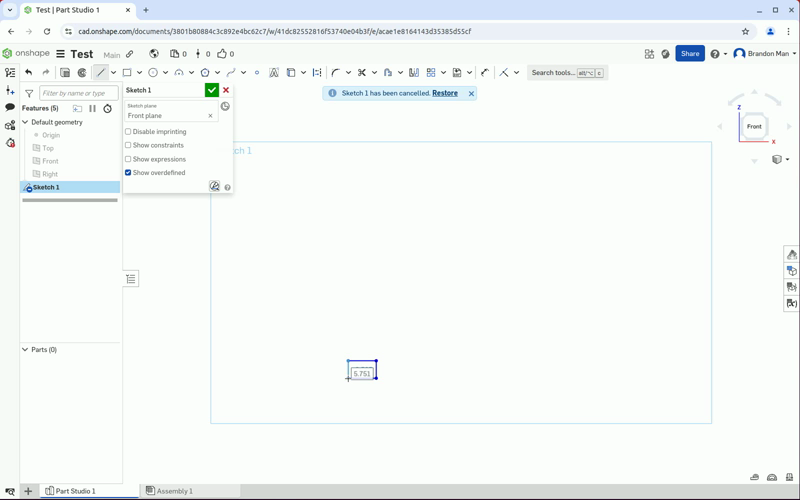
key_up(shift)
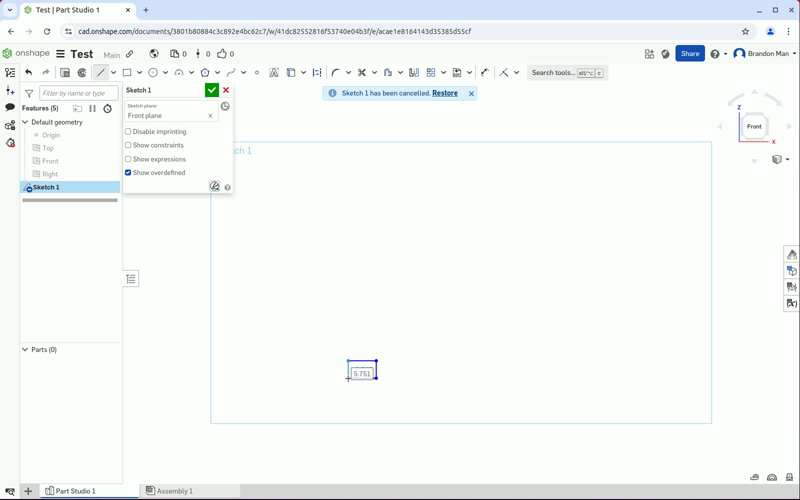
click(348, 378)
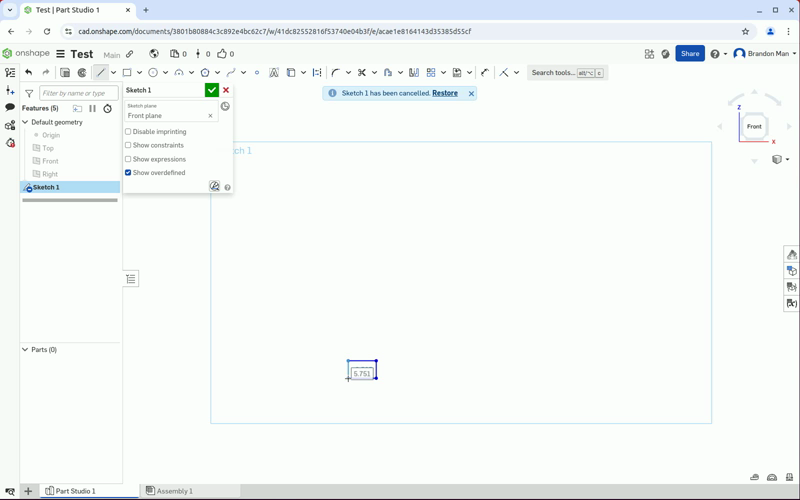
key(esc)
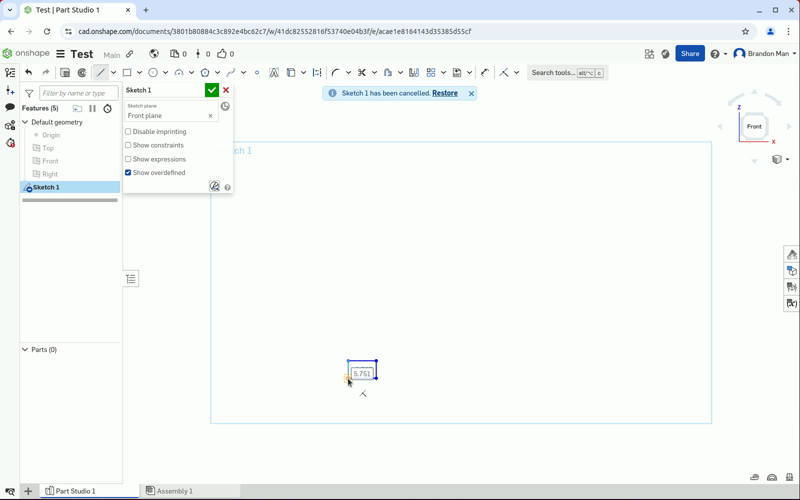
mouse_move(352, 363)
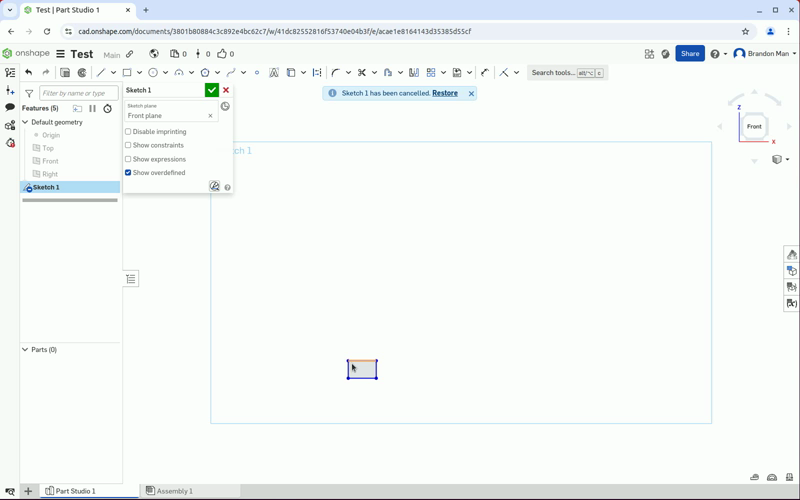
scroll(6)
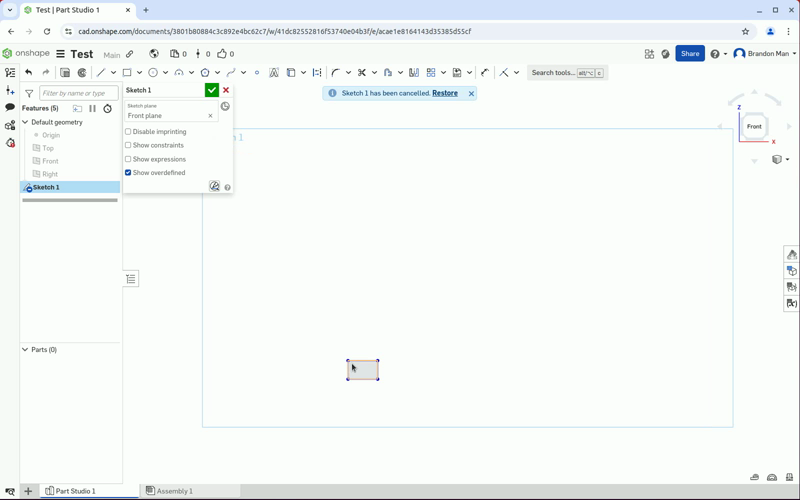
scroll(6)
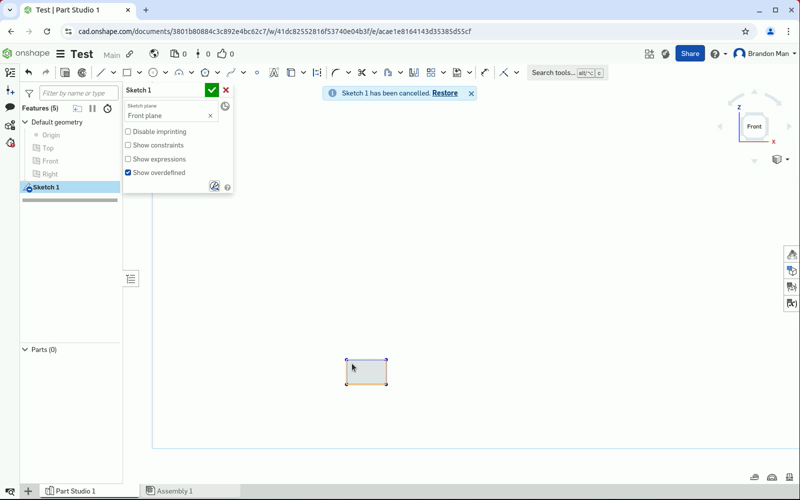
scroll(6)
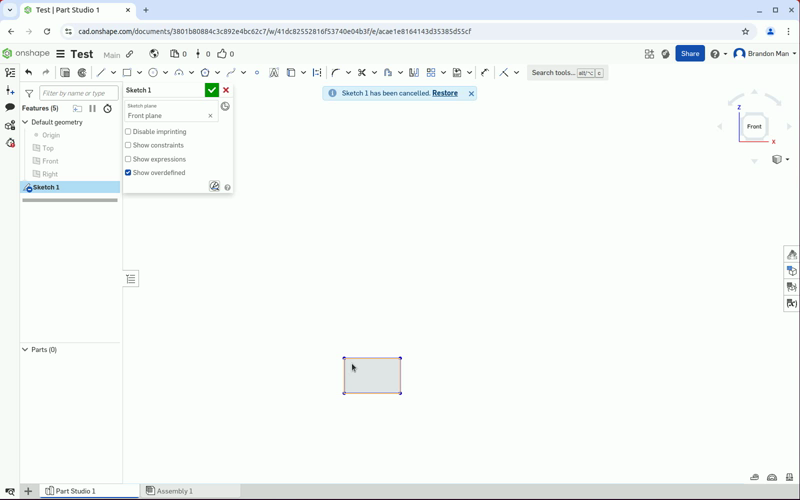
scroll(6)
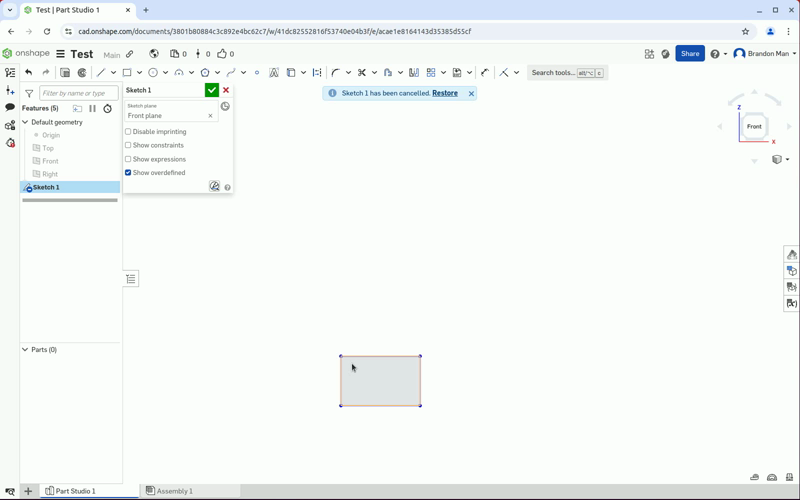
scroll(6)
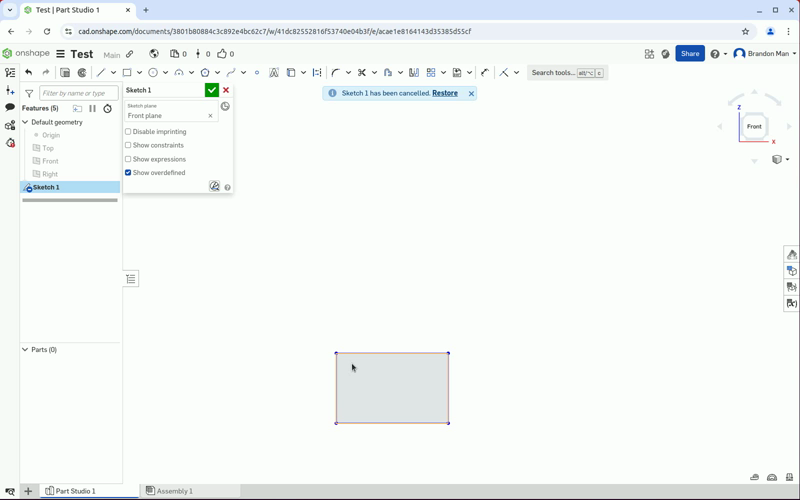
scroll(6)
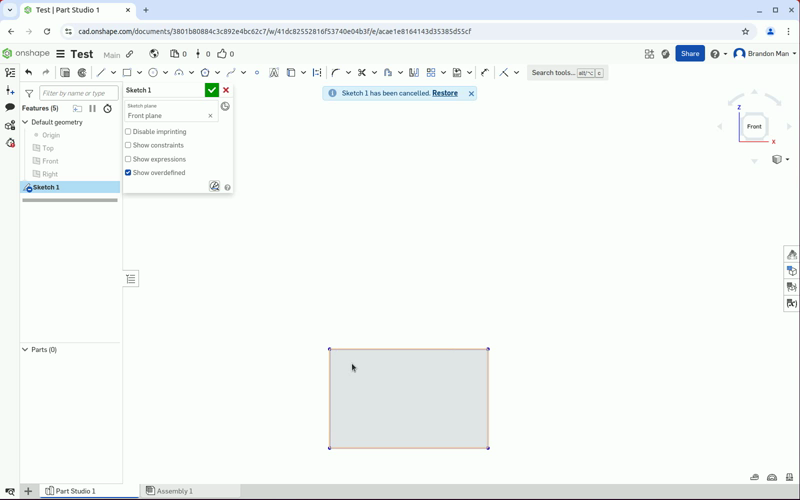
scroll(6)
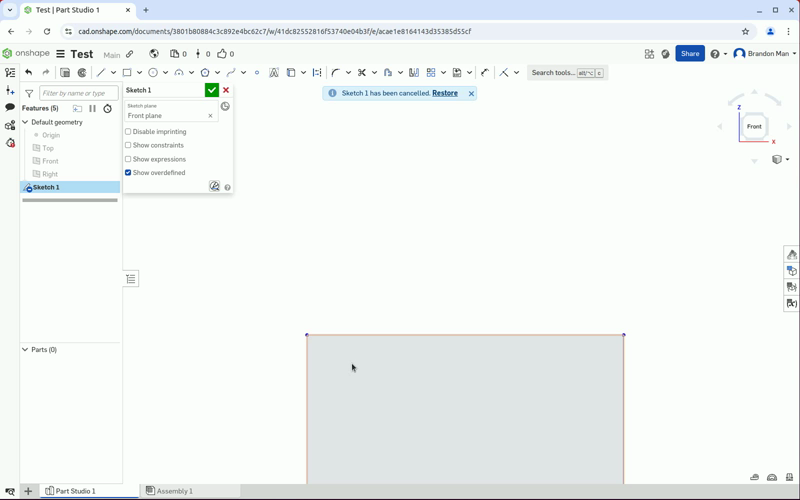
click(352, 363)
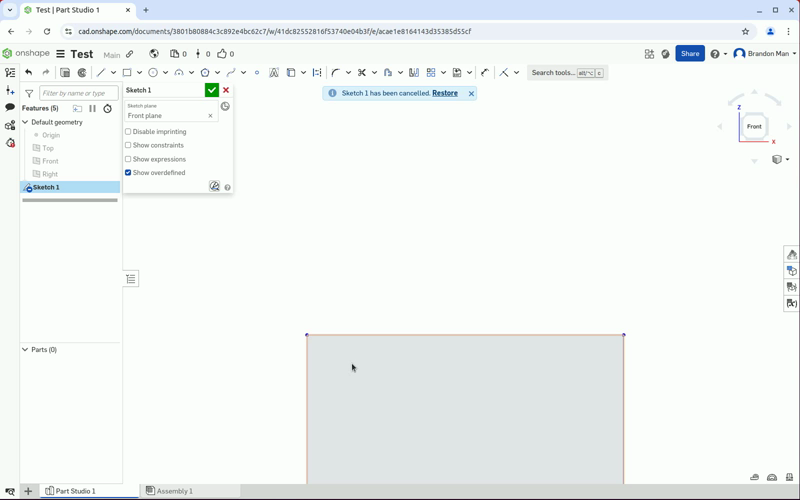
scroll(-6)
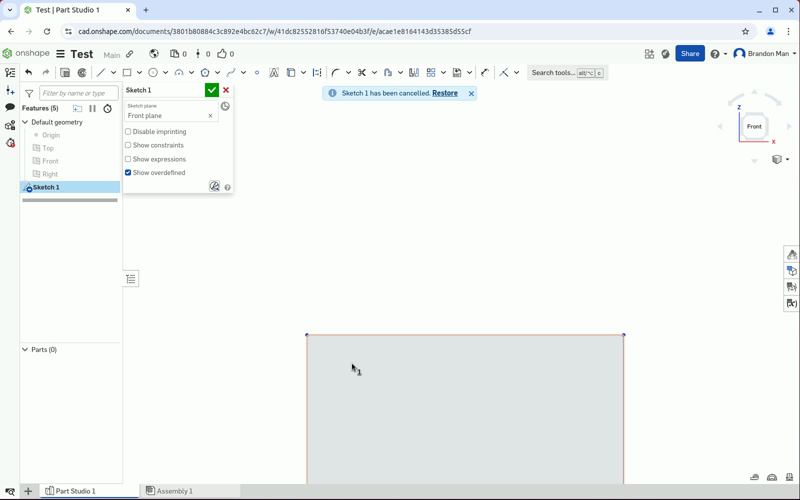
scroll(-6)
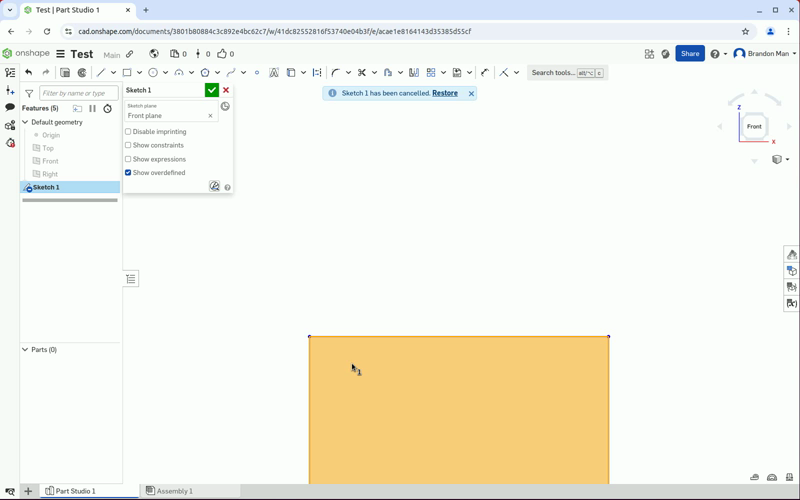
scroll(-6)
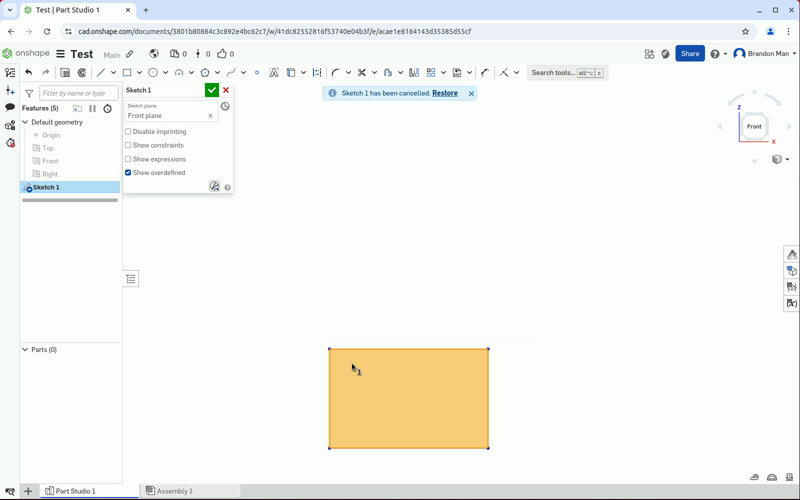
scroll(-6)
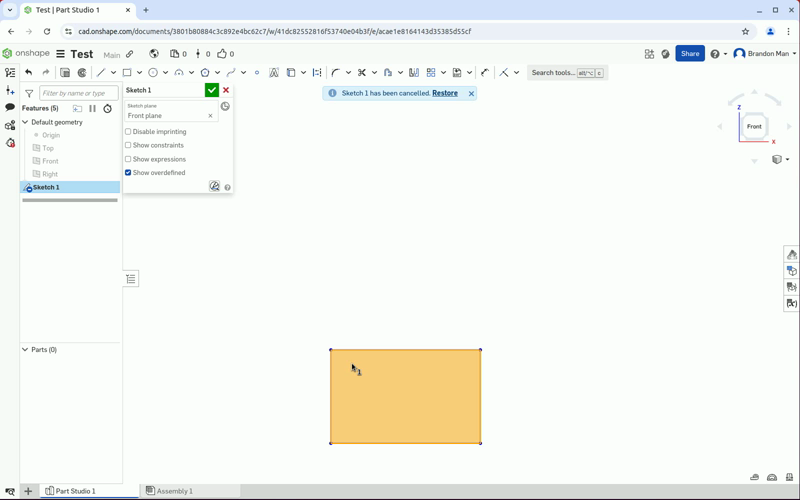
scroll(-6)
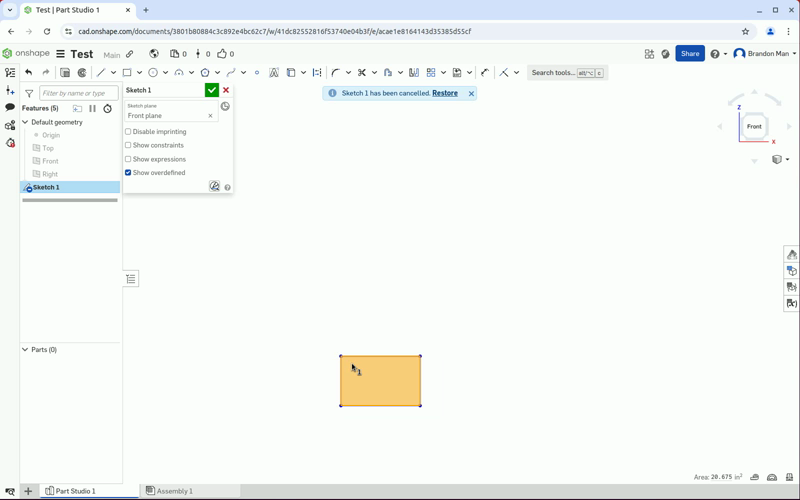
scroll(-6)
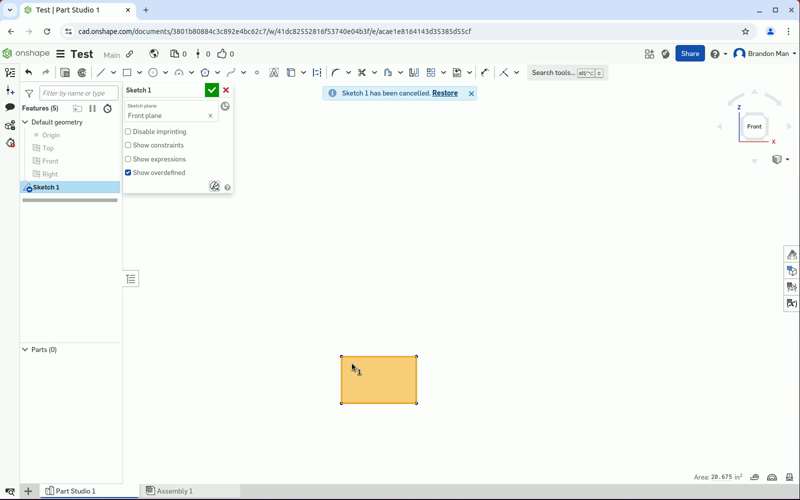
scroll(-6)
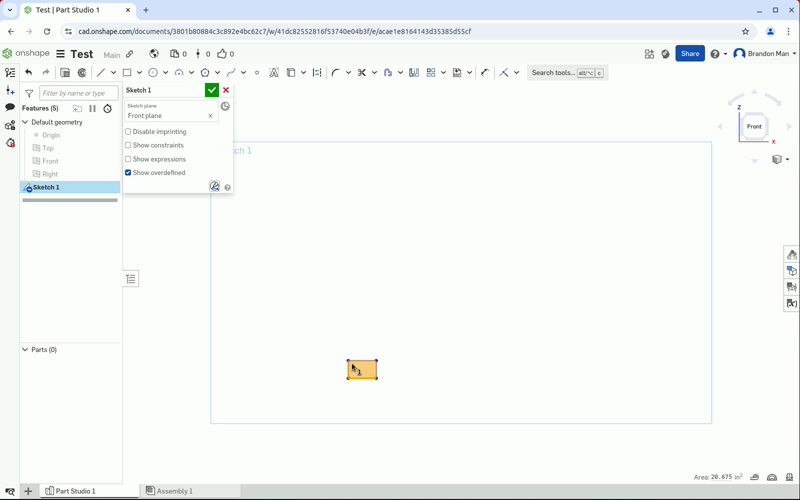
mouse_move(73, 352)
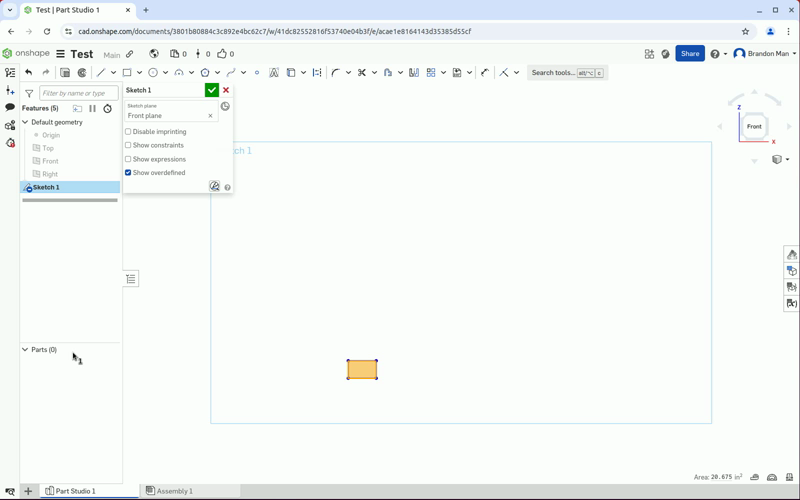
key(shift+y)
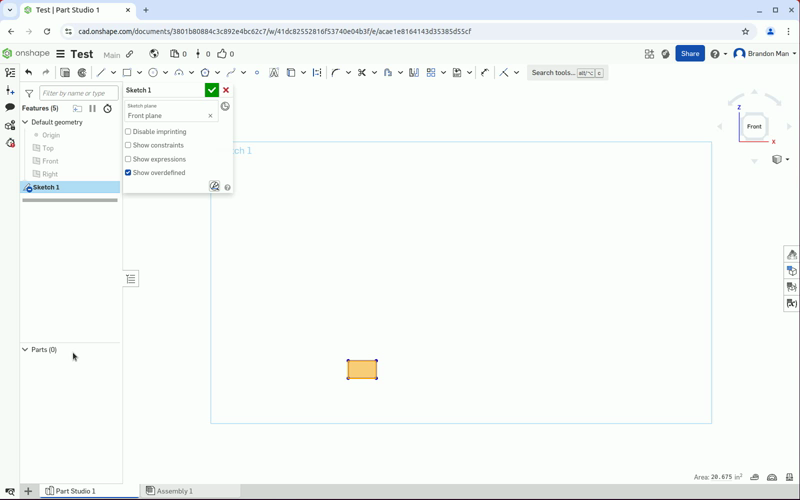
key(shift+e)
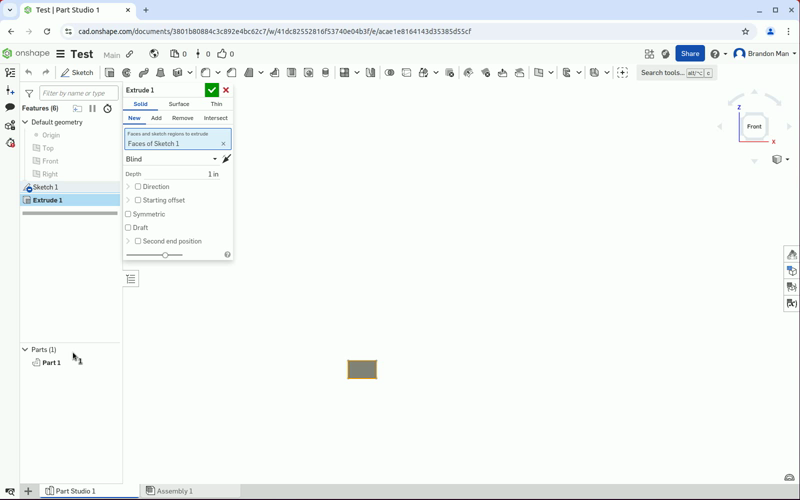
mouse_move(143, 106)
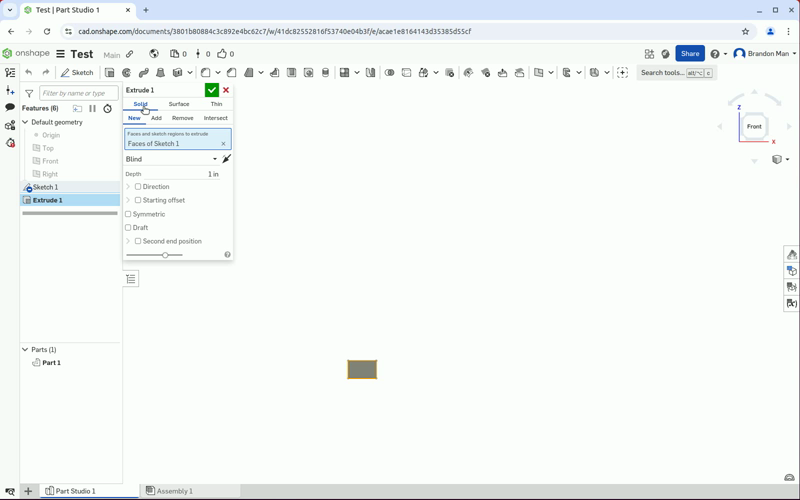
click(143, 106)
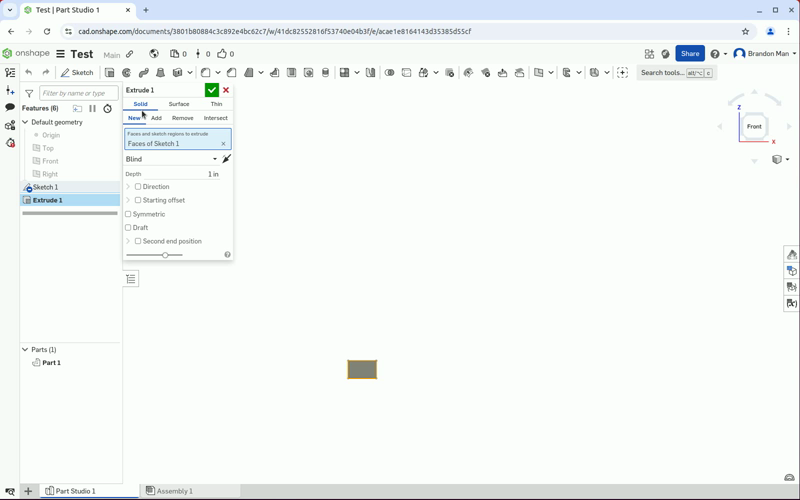
mouse_move(137, 120)
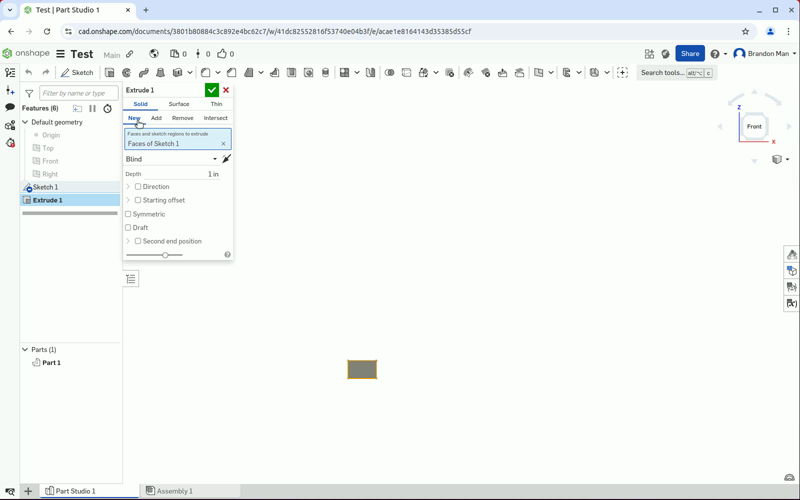
click(137, 120)
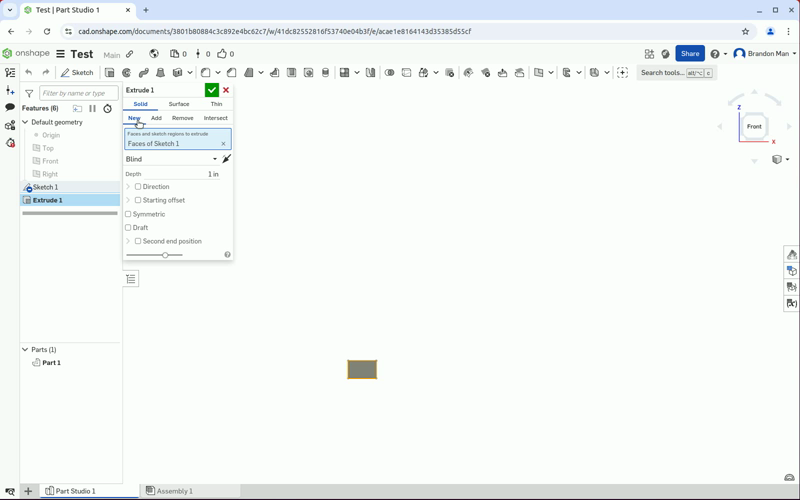
key(tab, 4)
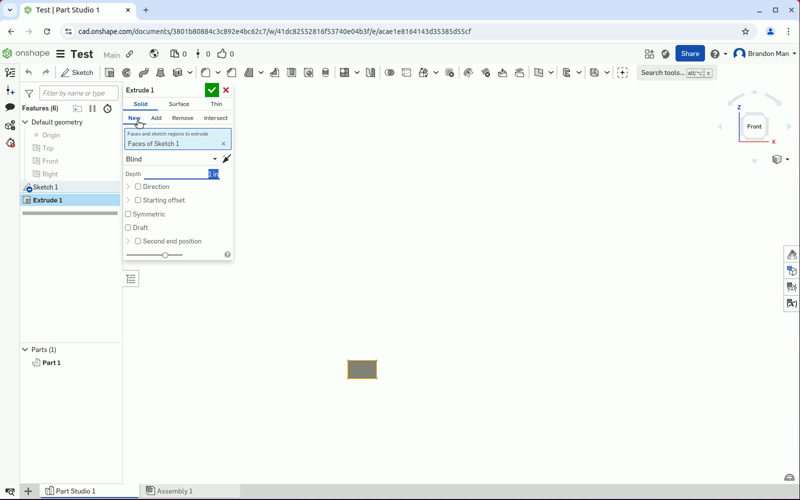
text(19.979)
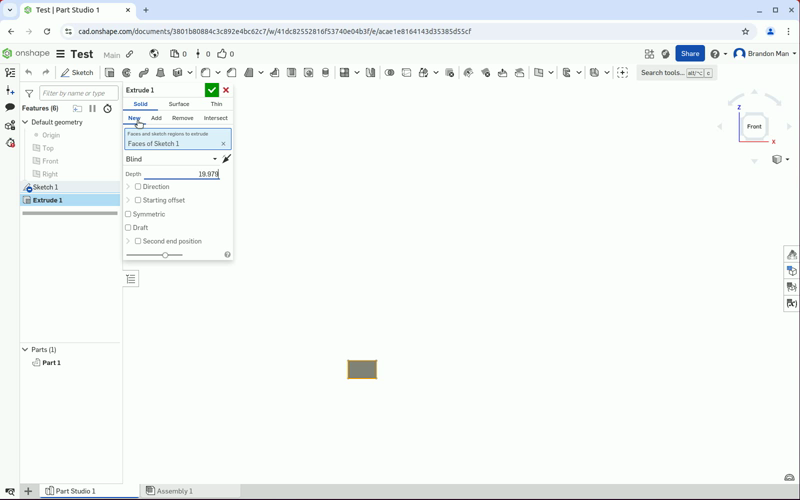
key(enter)
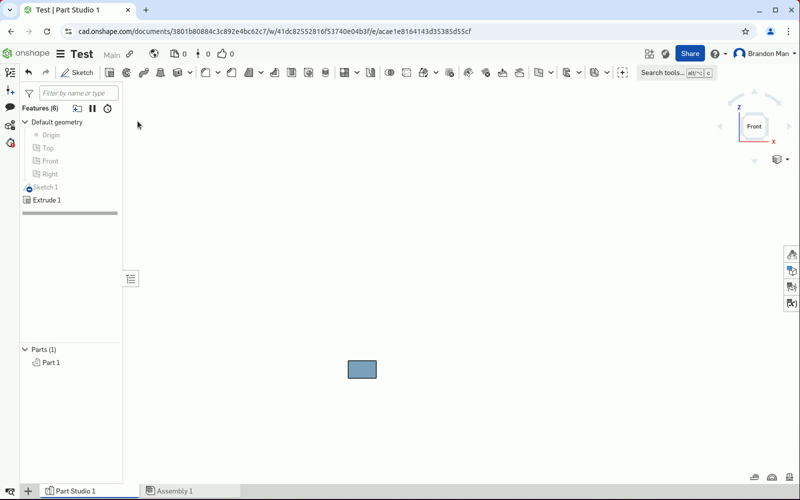
key(shift+h)
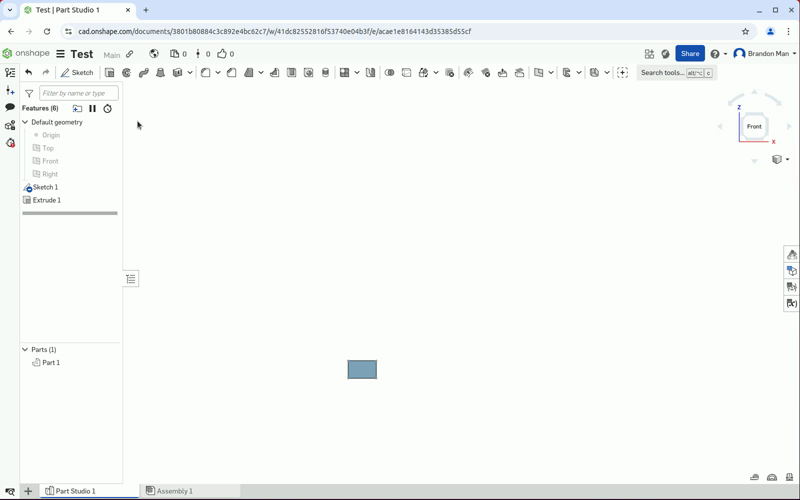
key(shift+h)
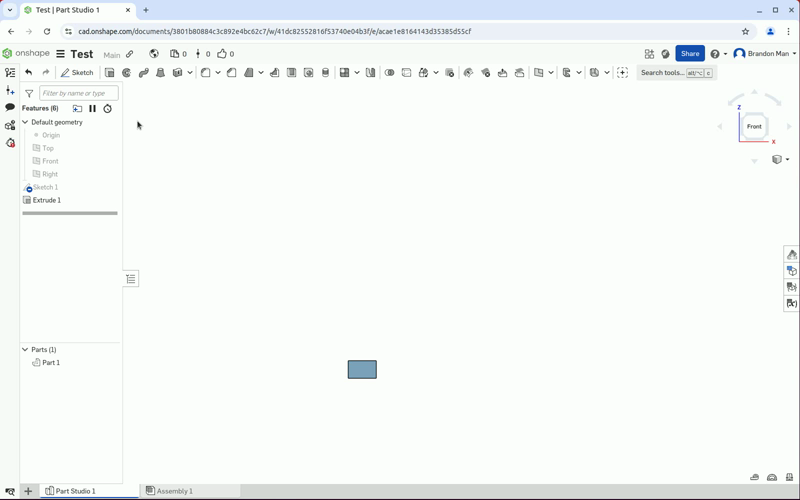
mouse_move(73, 189)
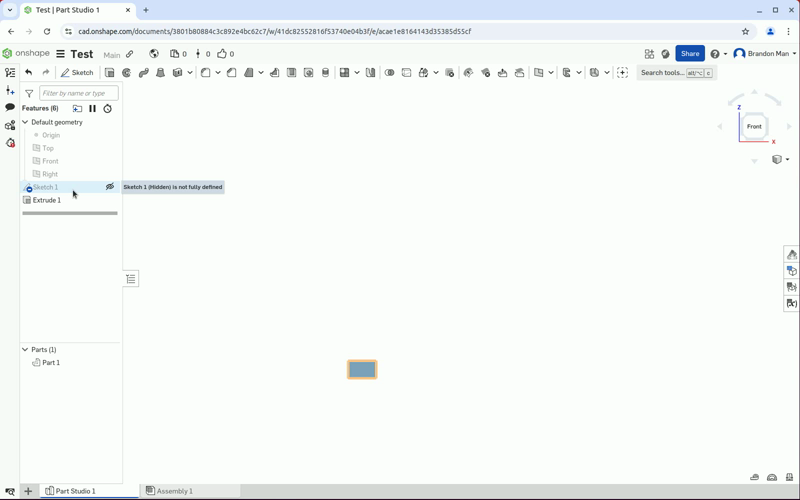
click(73, 189)
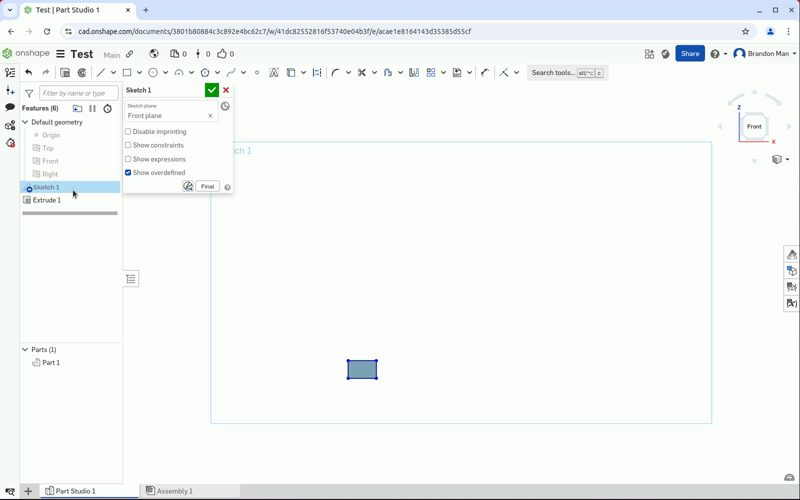
mouse_move(229, 92)
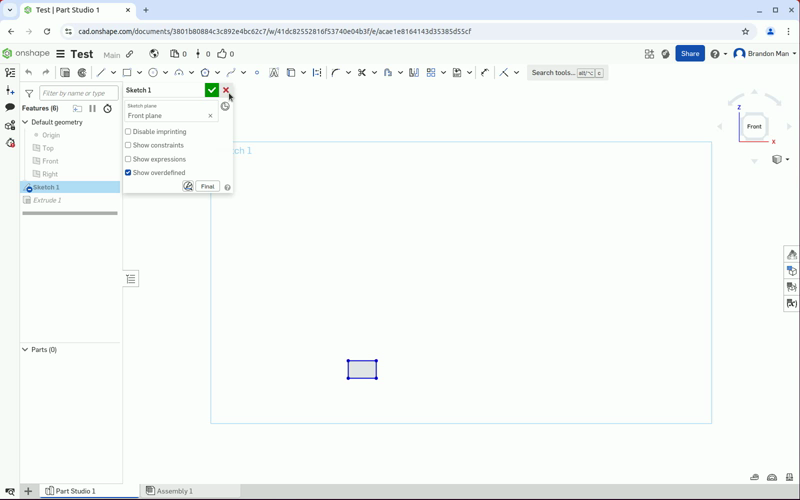
click(229, 92)
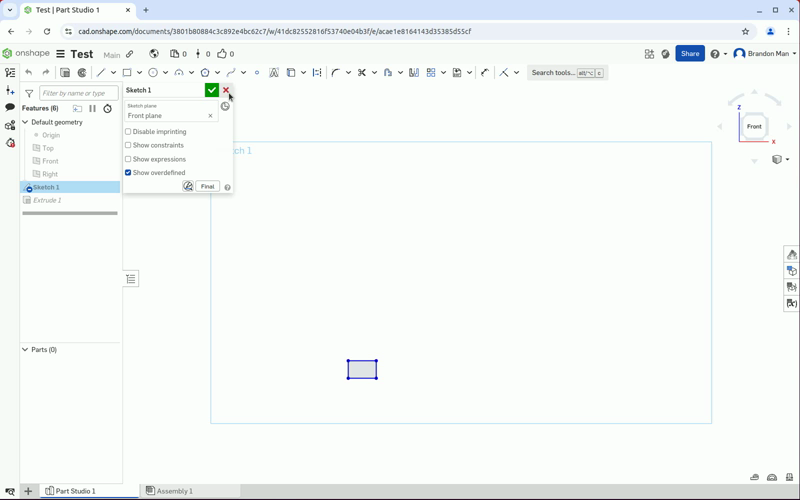
key(shift+s)
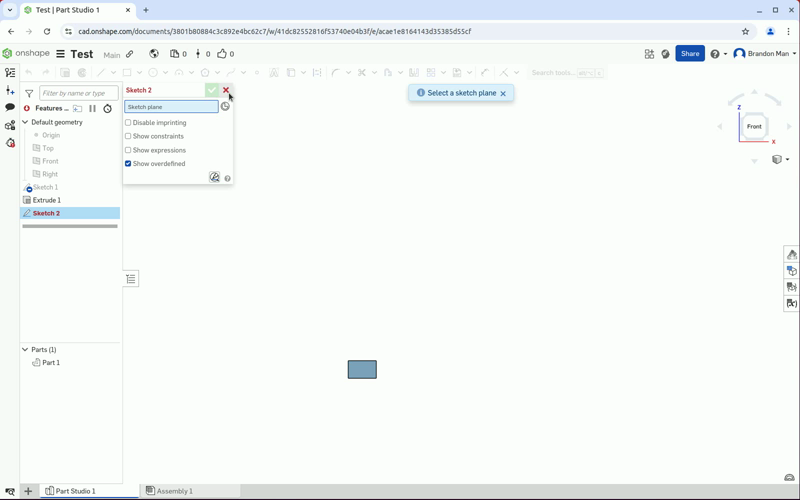
mouse_move(73, 163)
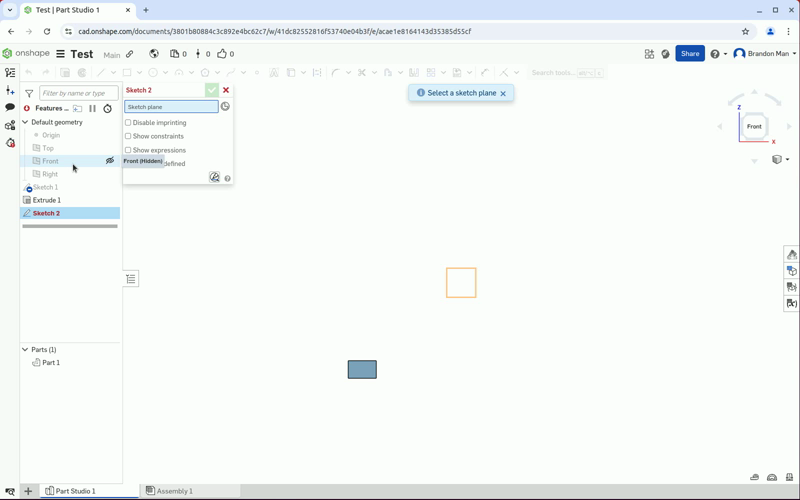
click(73, 163)
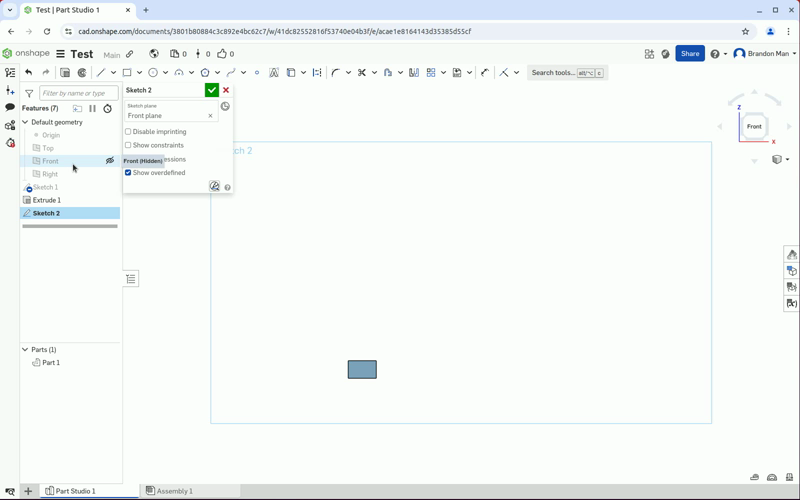
mouse_move(73, 352)
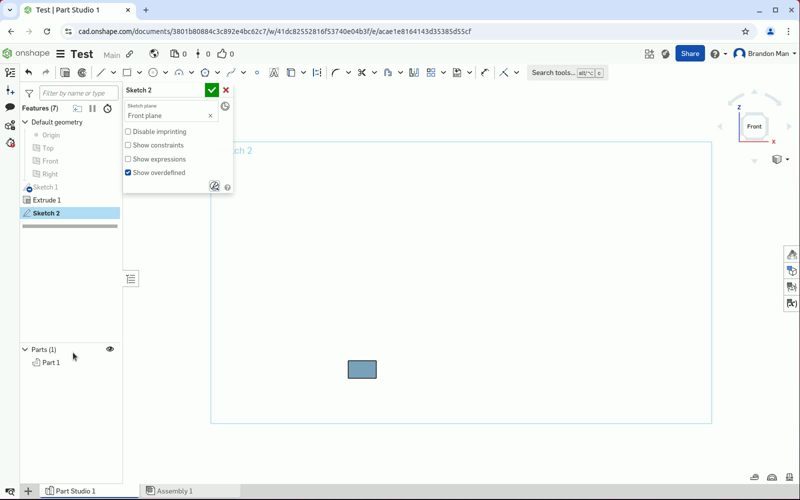
key(y)
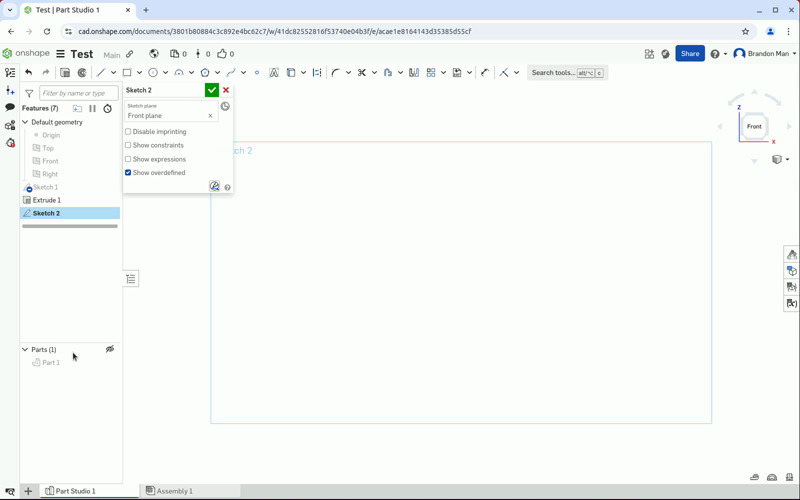
key(l)
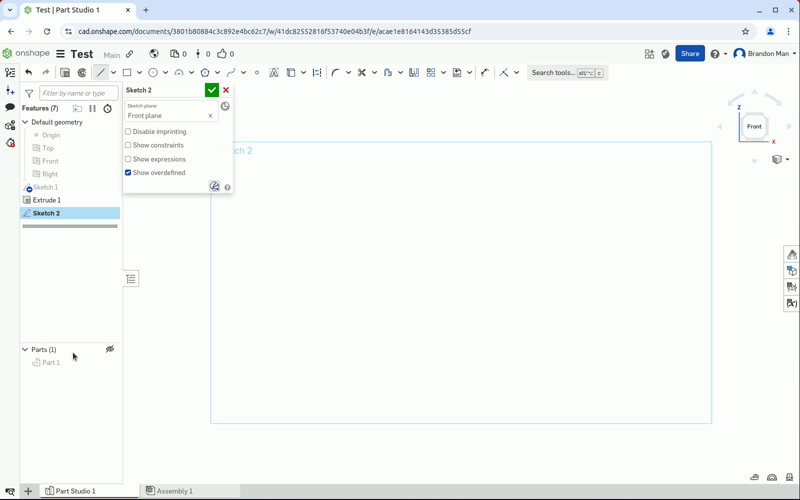
key_down(shift)
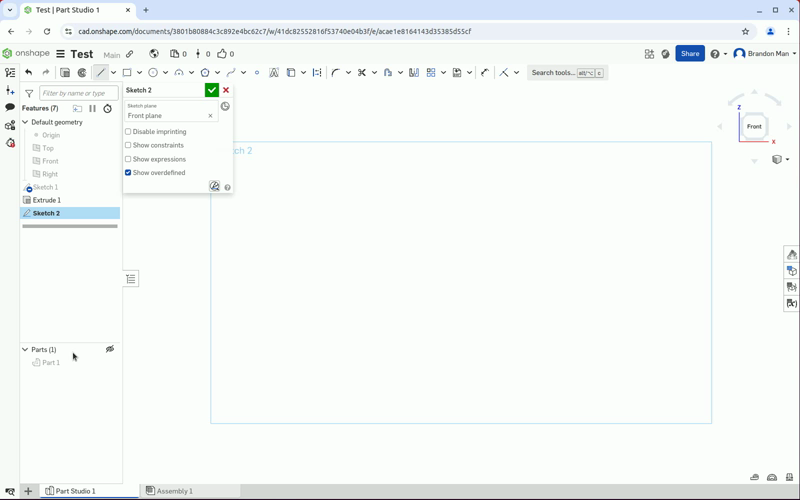
mouse_move(411, 378)
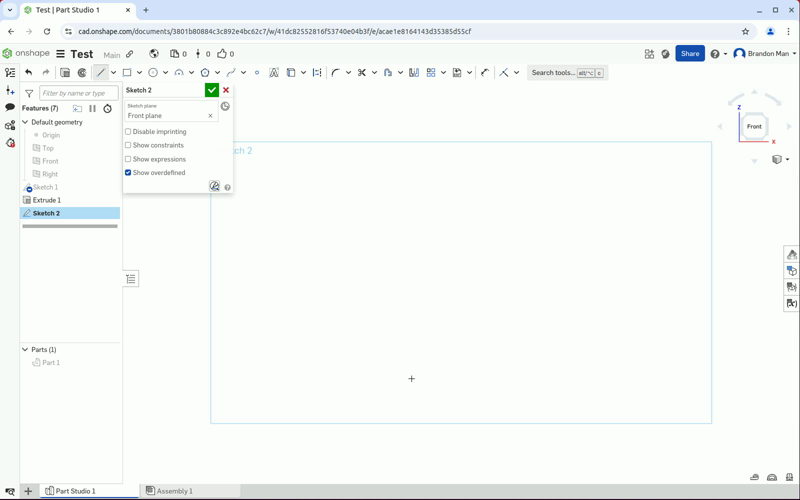
click(411, 378)
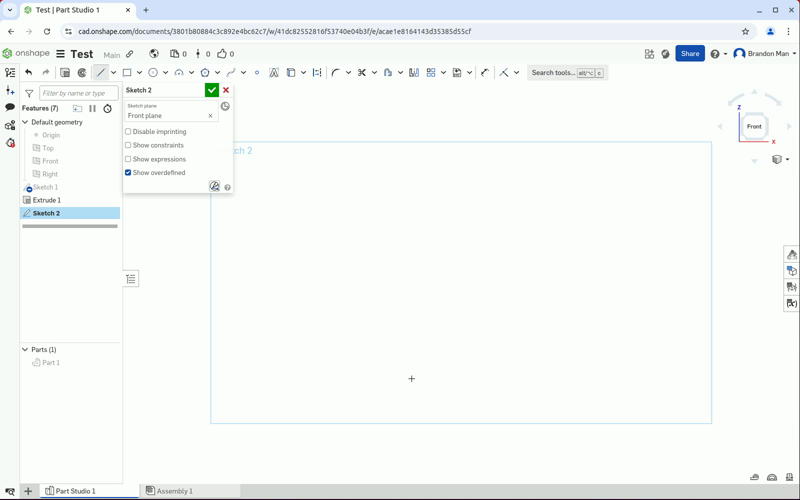
key_up(shift)
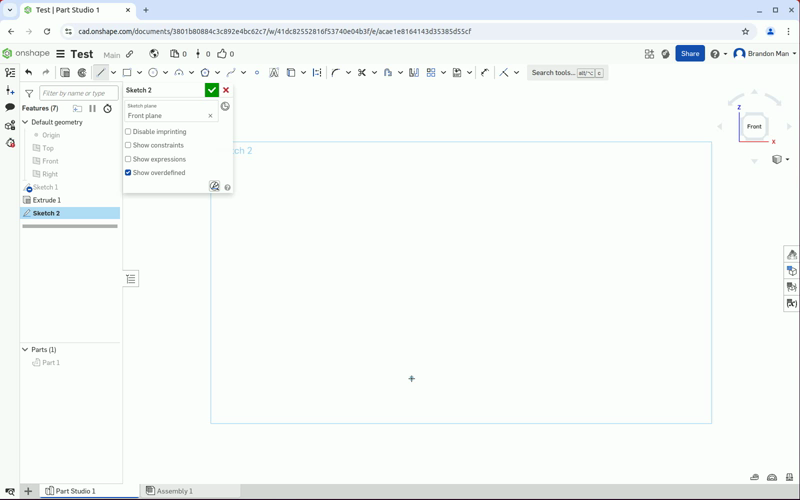
key_down(shift)
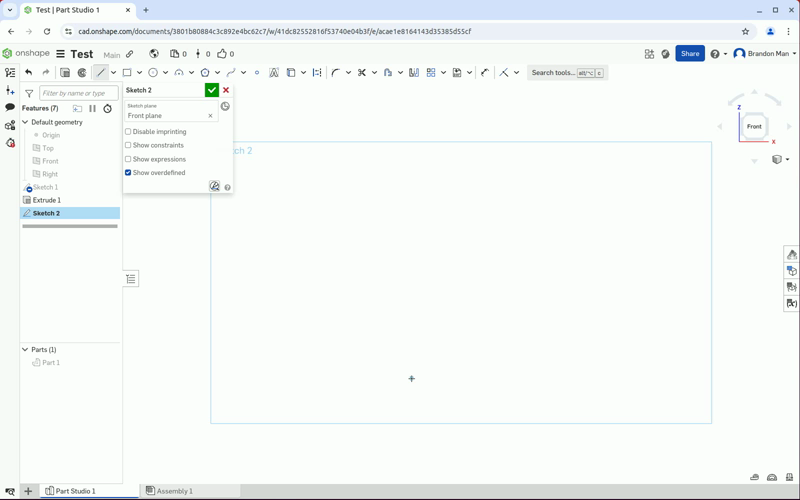
mouse_move(441, 378)
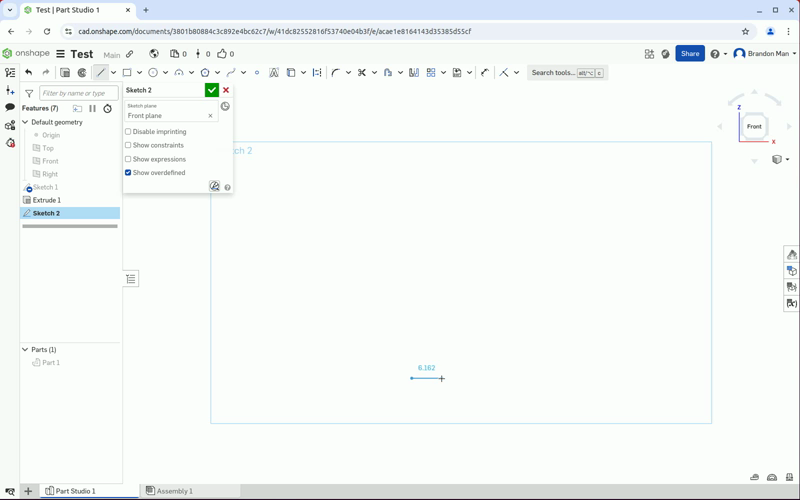
mouse_move(437, 378)
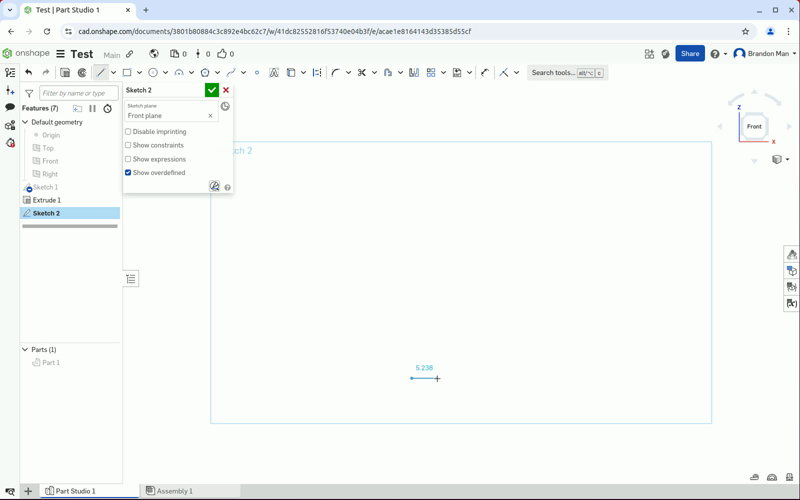
click(437, 378)
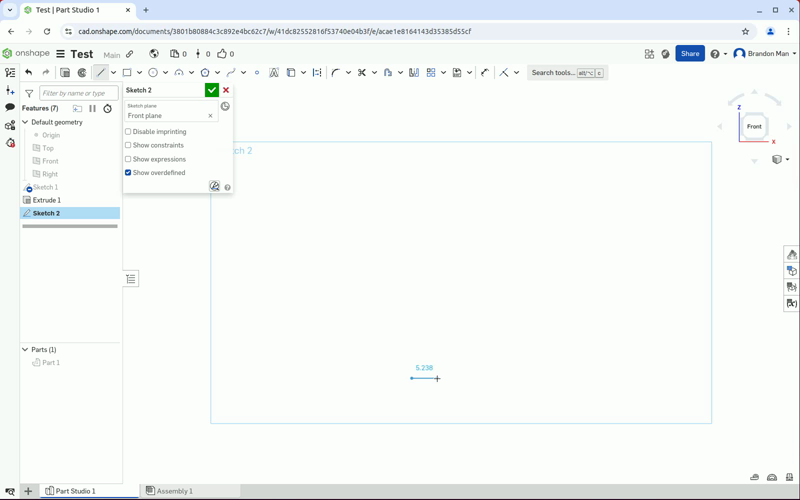
key_up(shift)
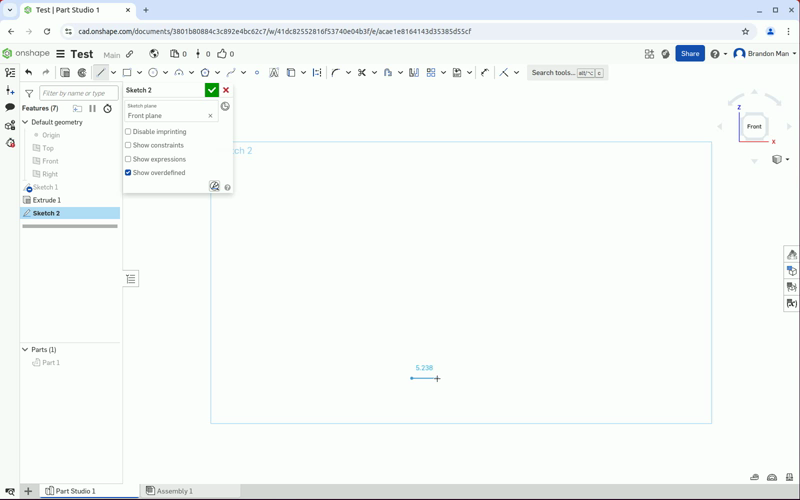
key_down(shift)
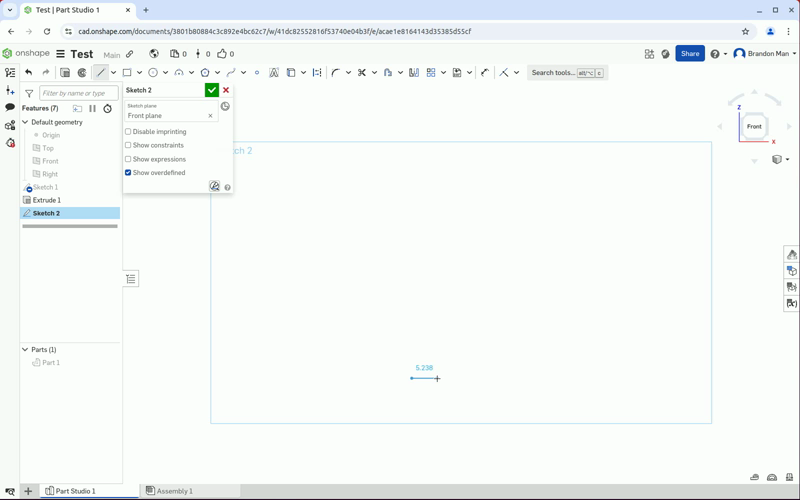
mouse_move(467, 378)
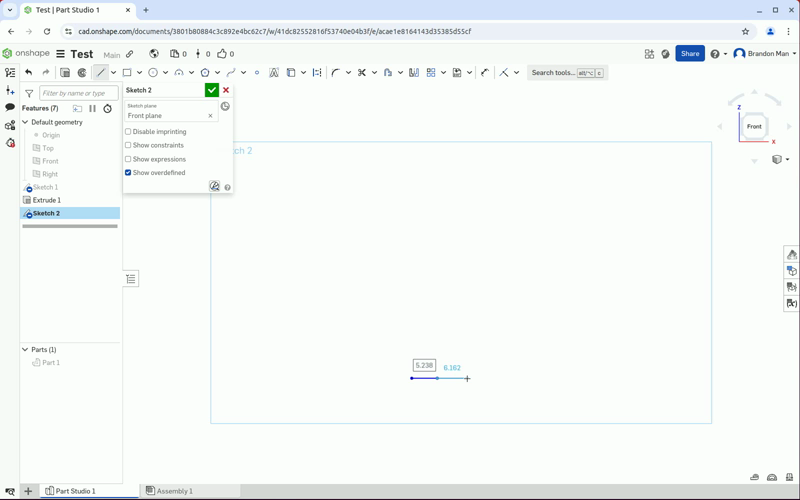
mouse_move(437, 360)
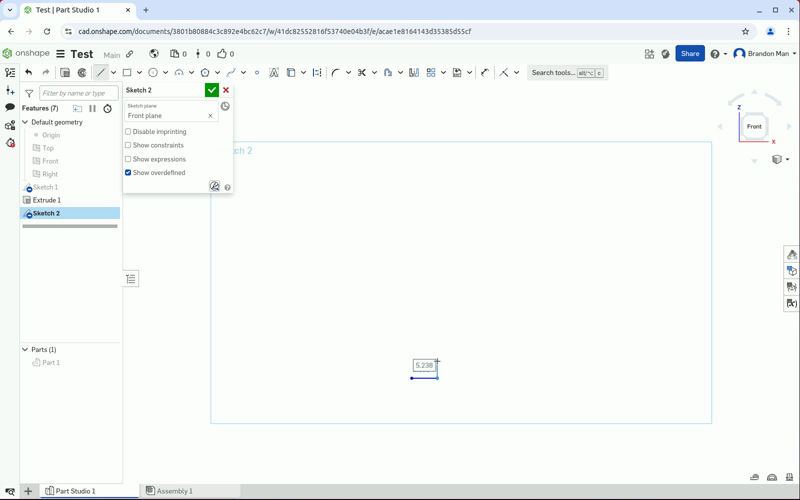
click(437, 360)
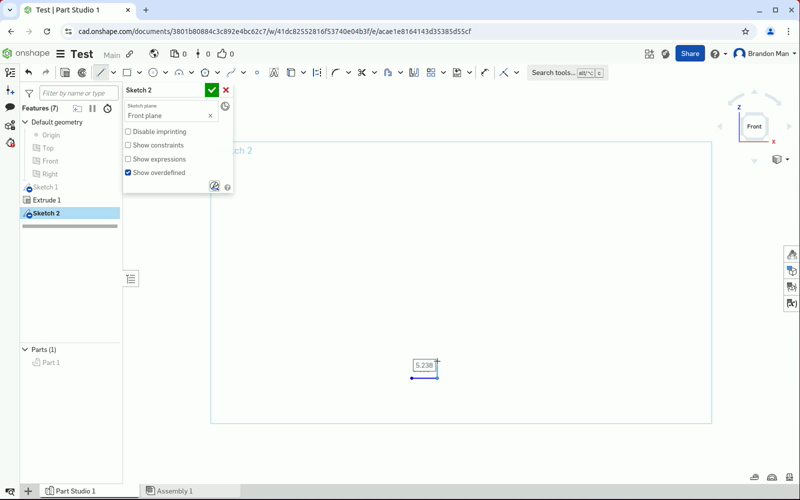
key_up(shift)
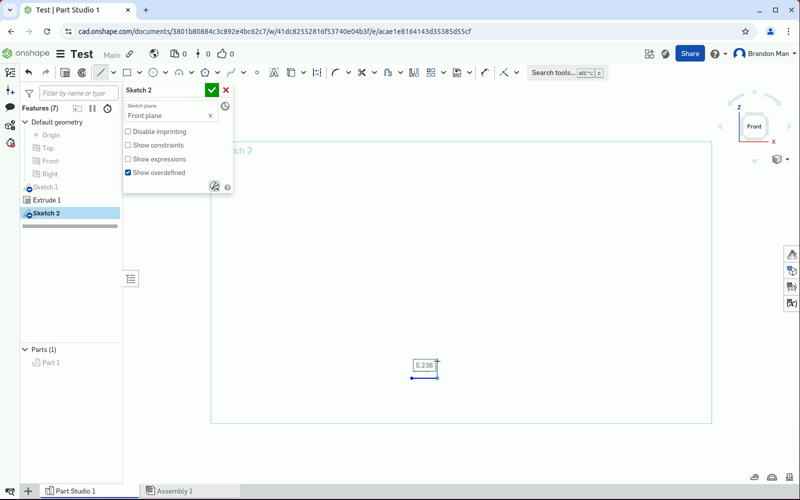
key_down(shift)
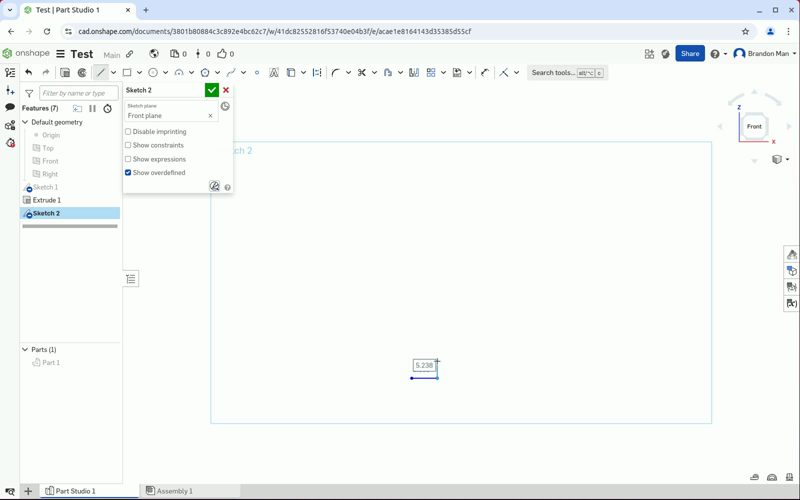
mouse_move(467, 360)
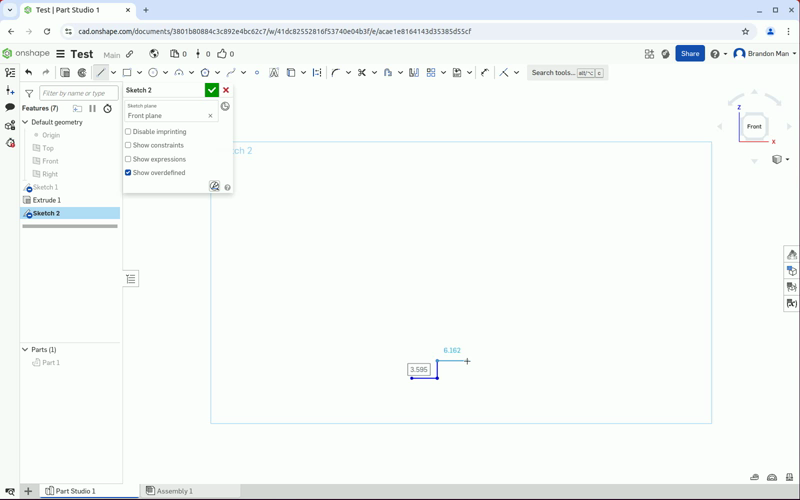
mouse_move(411, 360)
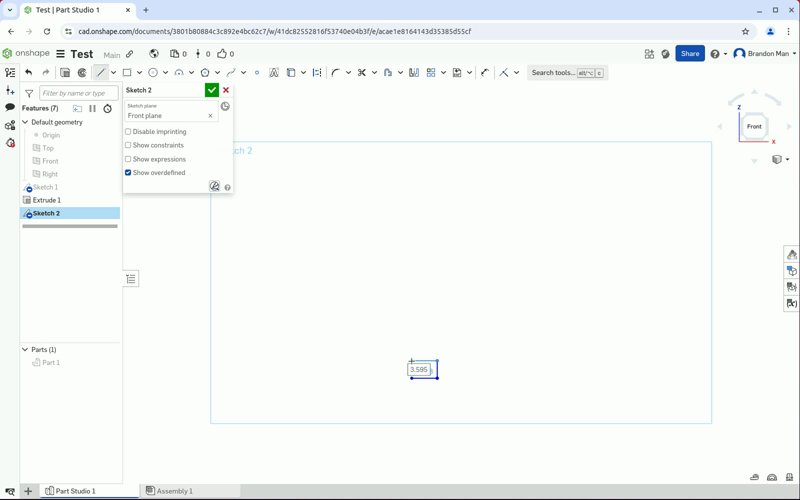
click(411, 360)
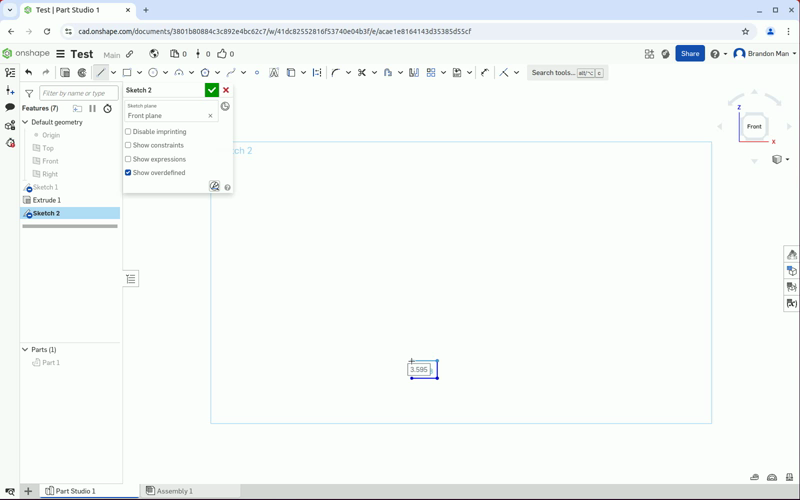
key_up(shift)
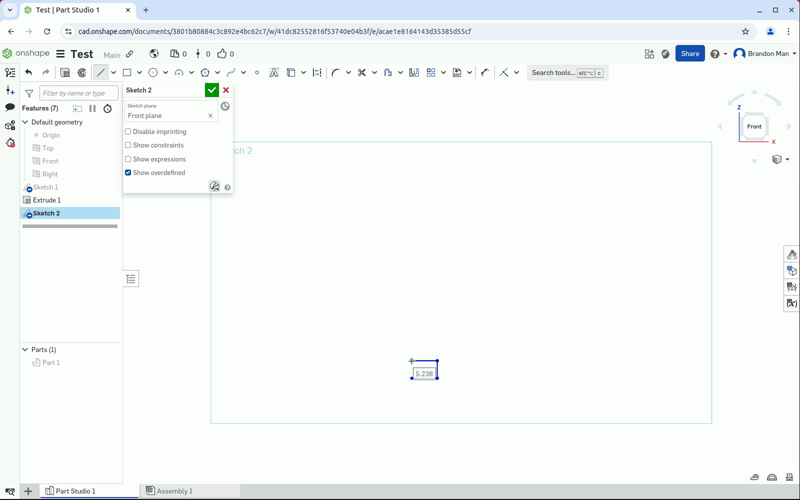
mouse_move(441, 360)
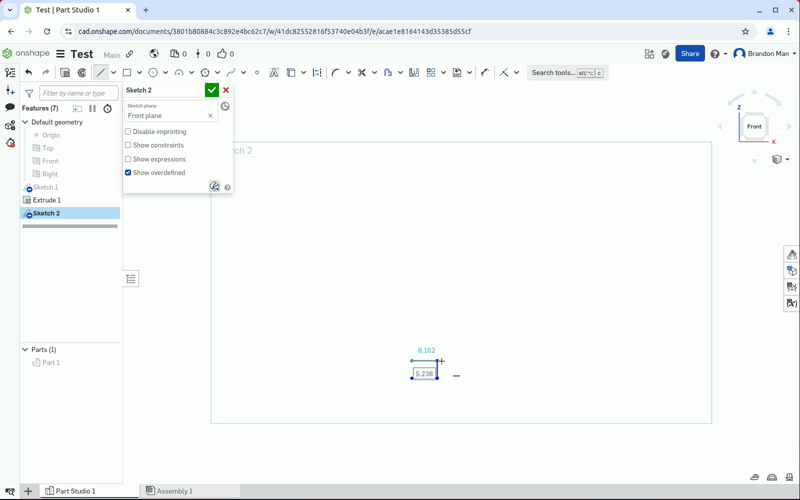
key_down(shift)
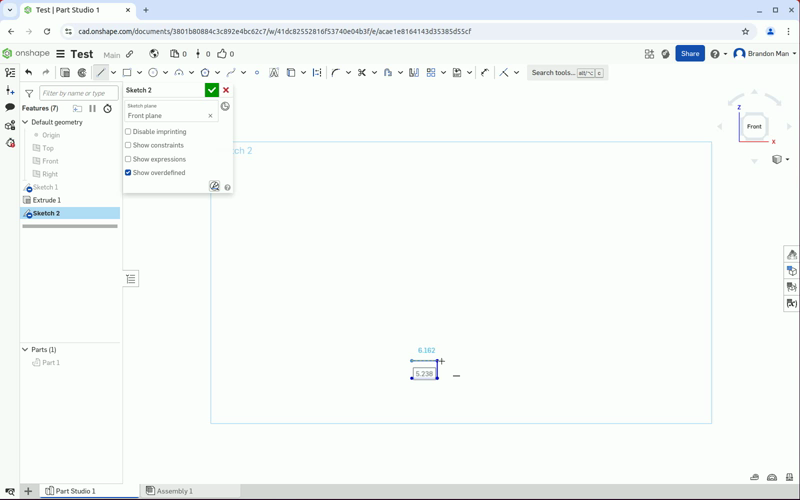
mouse_move(411, 378)
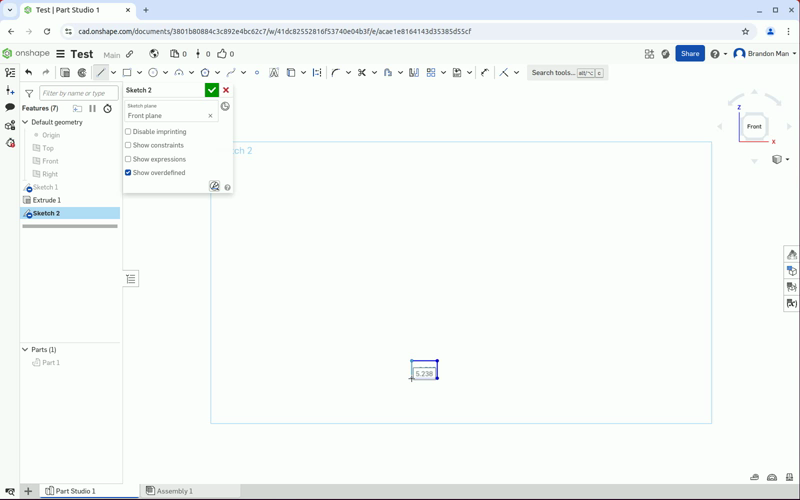
key_up(shift)
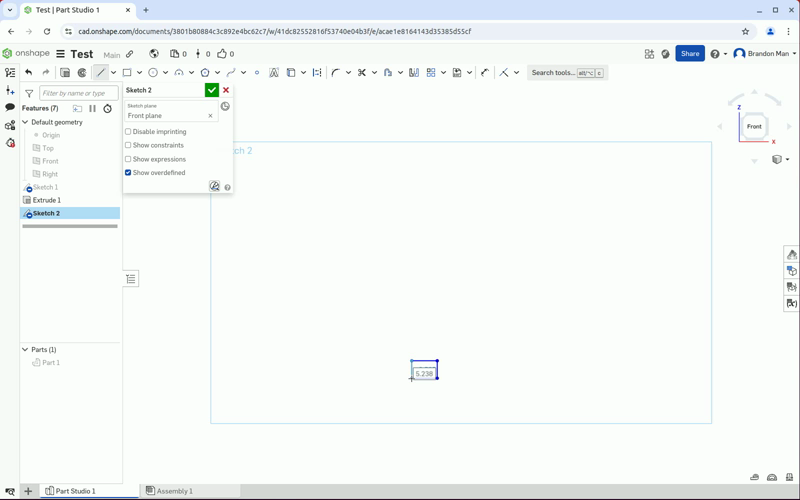
click(411, 378)
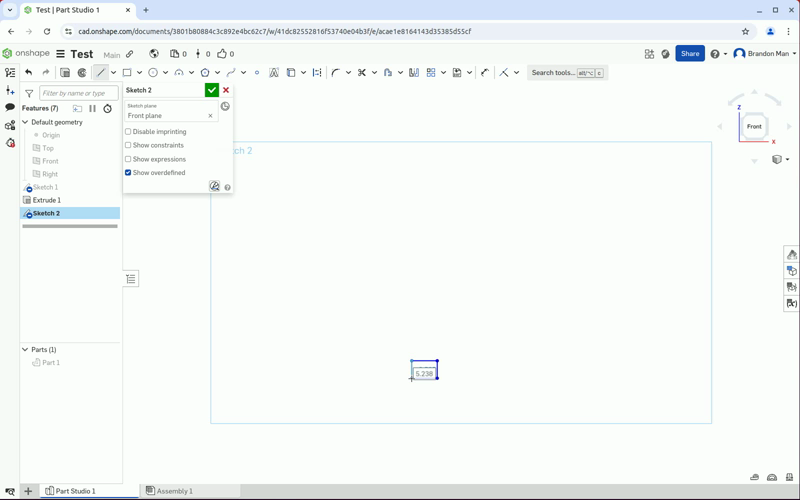
key(esc)
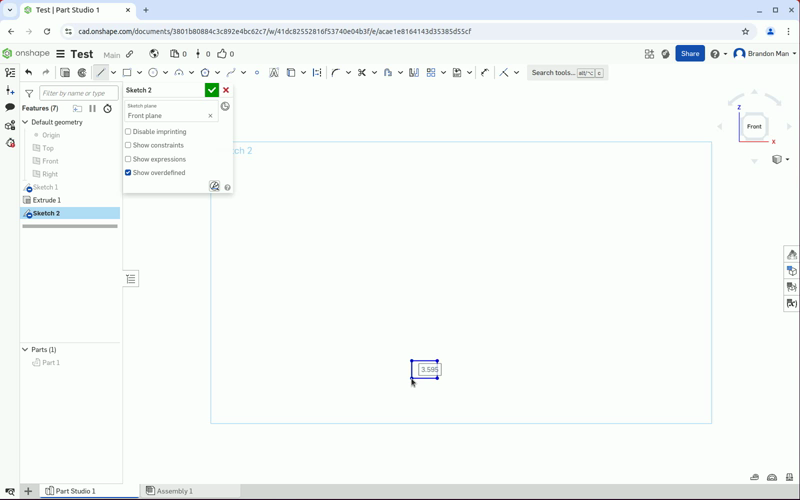
mouse_move(422, 371)
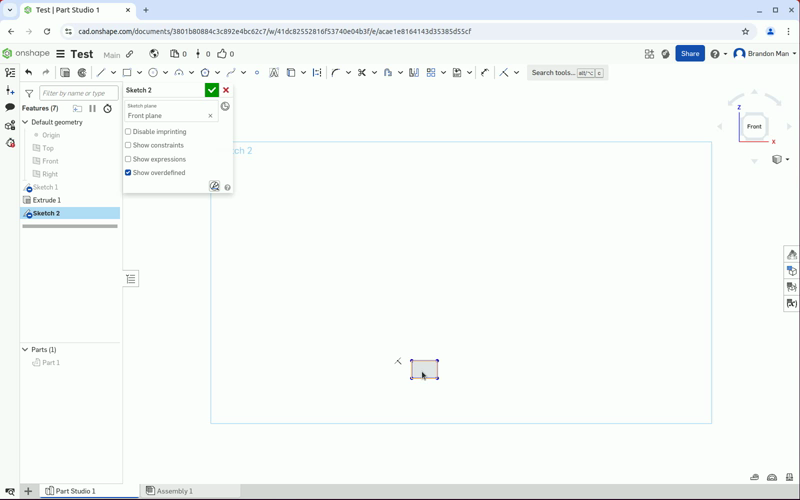
scroll(6)
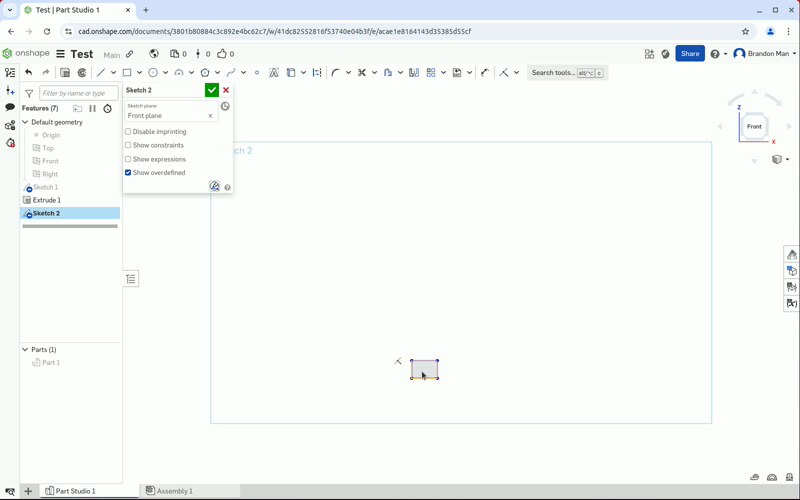
scroll(6)
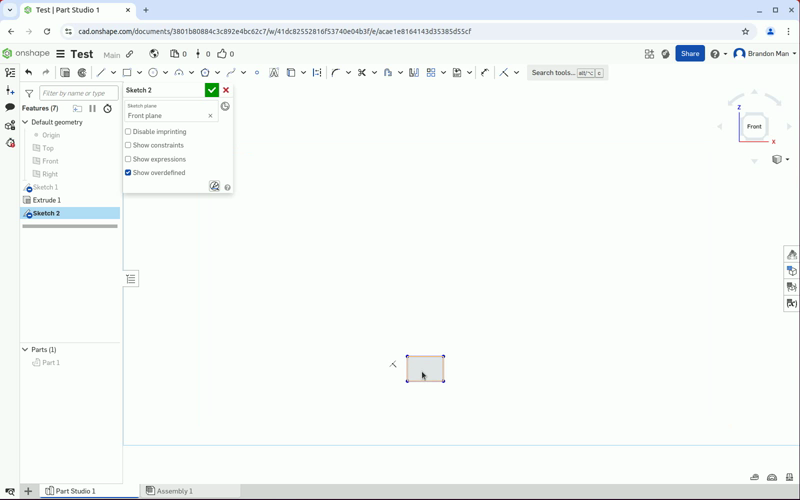
scroll(6)
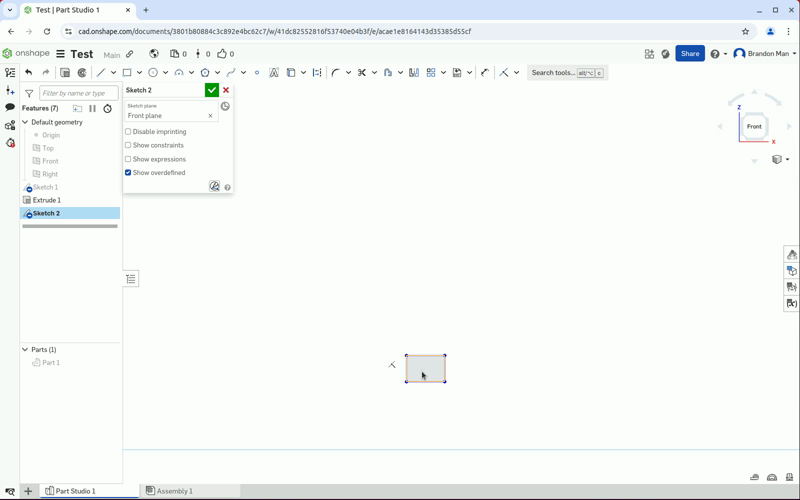
scroll(6)
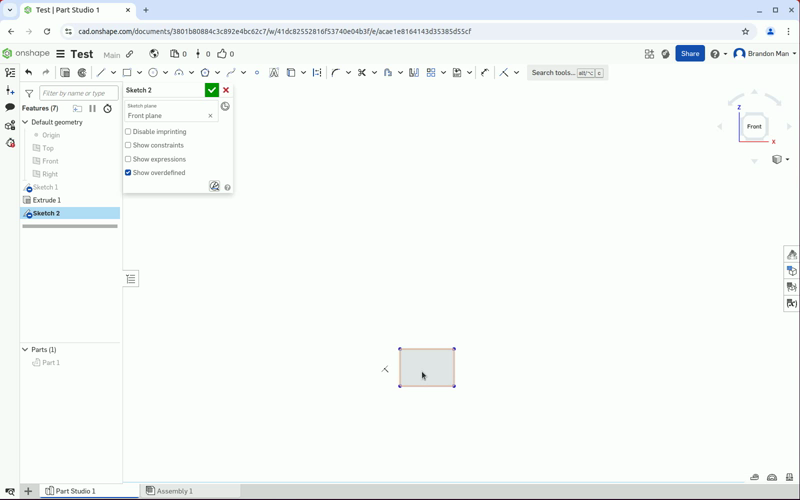
scroll(6)
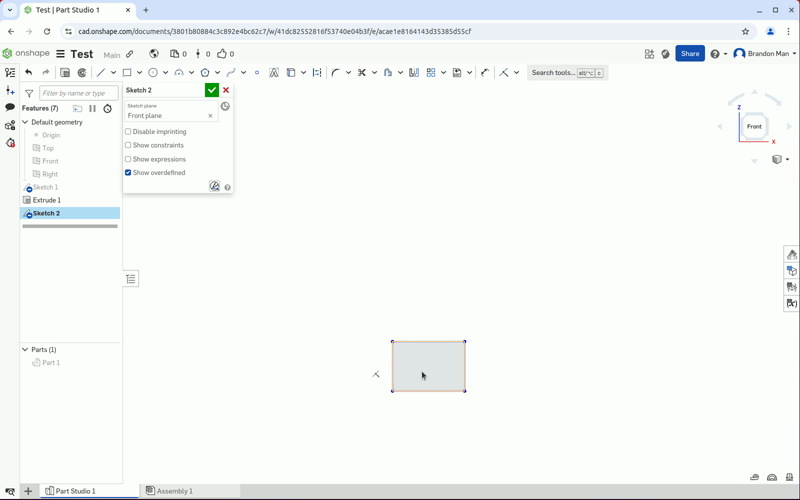
scroll(6)
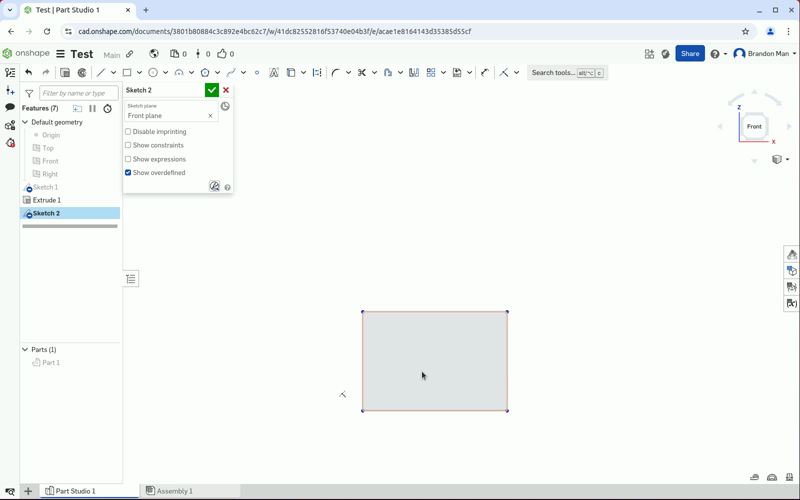
scroll(6)
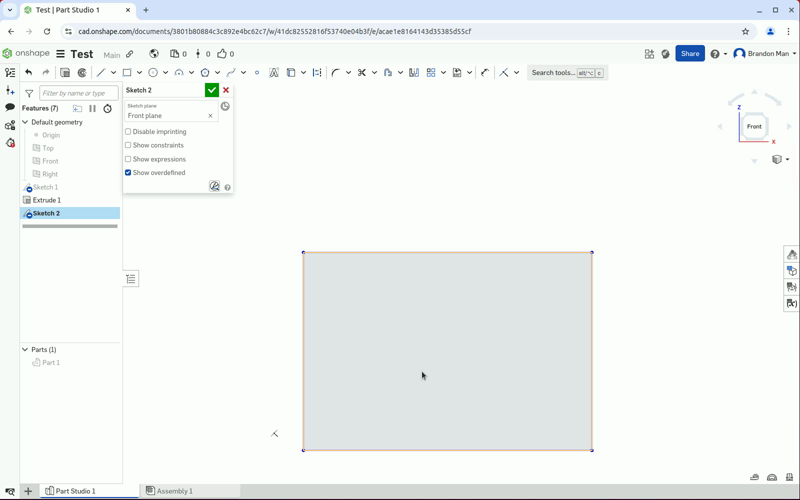
click(422, 371)
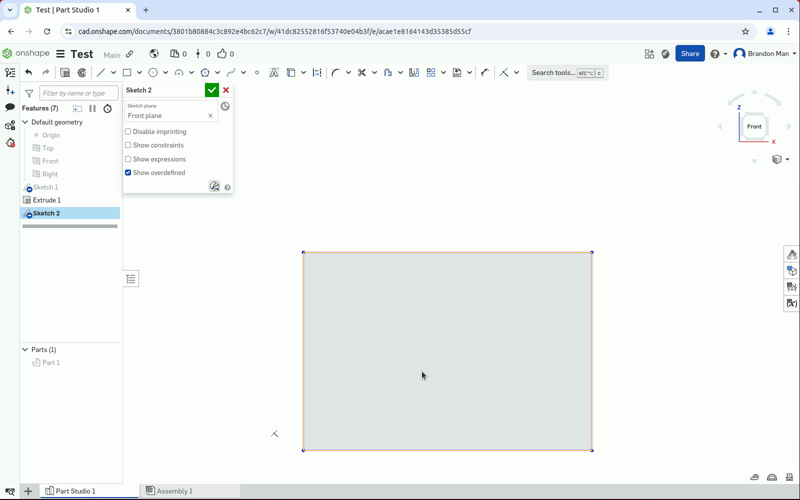
scroll(-6)
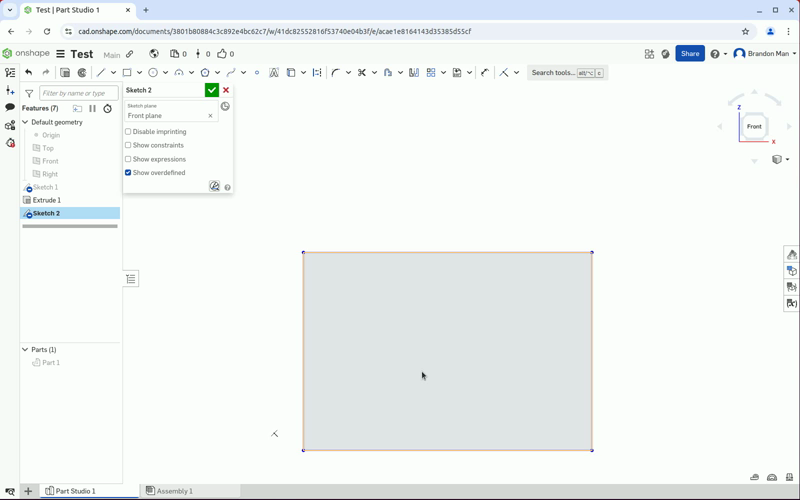
scroll(-6)
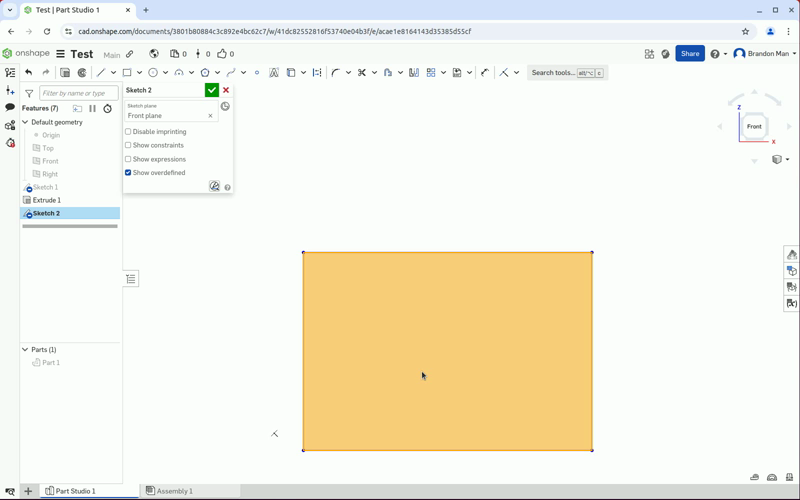
scroll(-6)
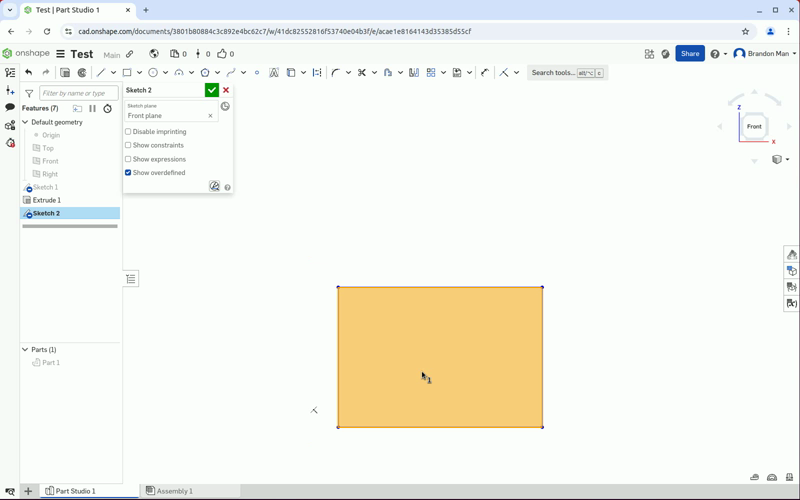
scroll(-6)
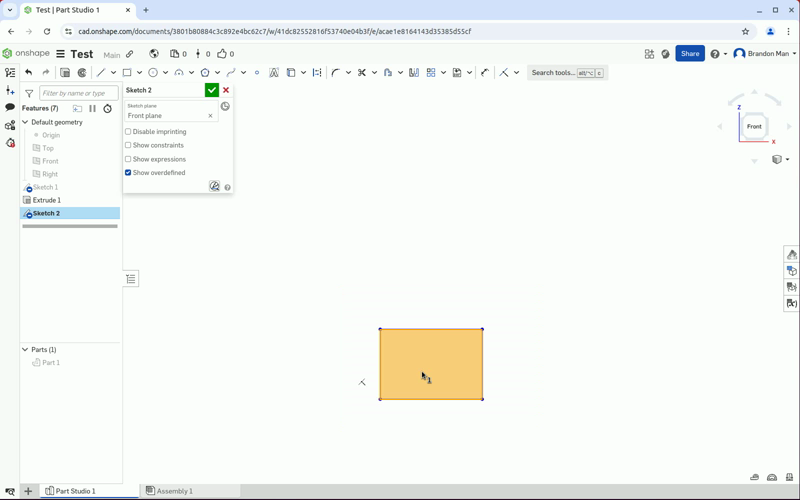
scroll(-6)
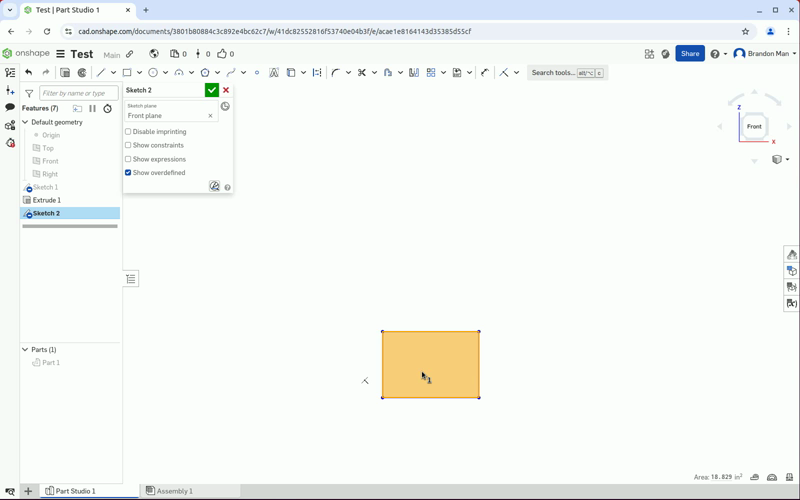
scroll(-6)
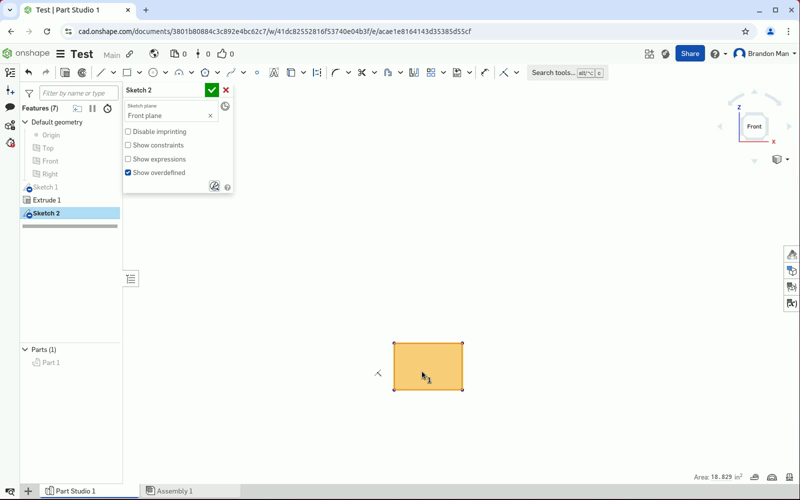
scroll(-6)
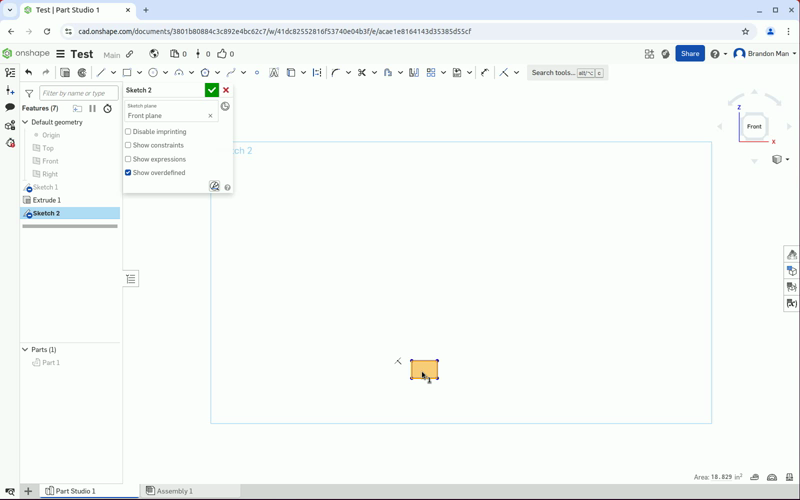
mouse_move(73, 352)
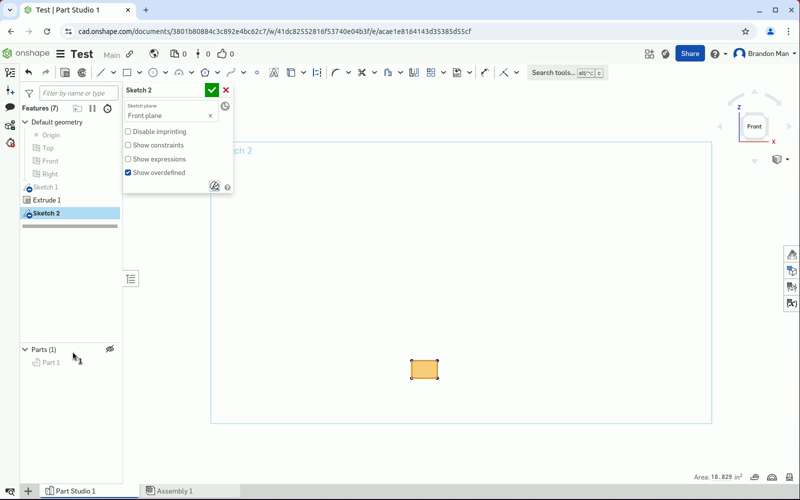
key(shift+y)
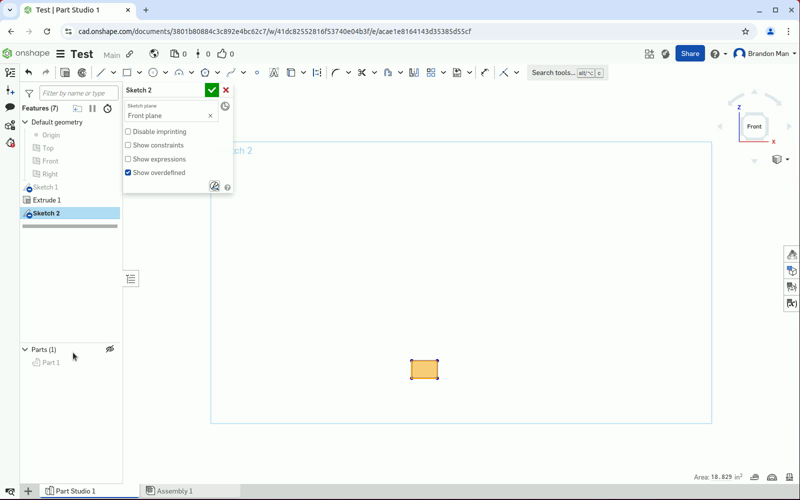
key(shift+e)
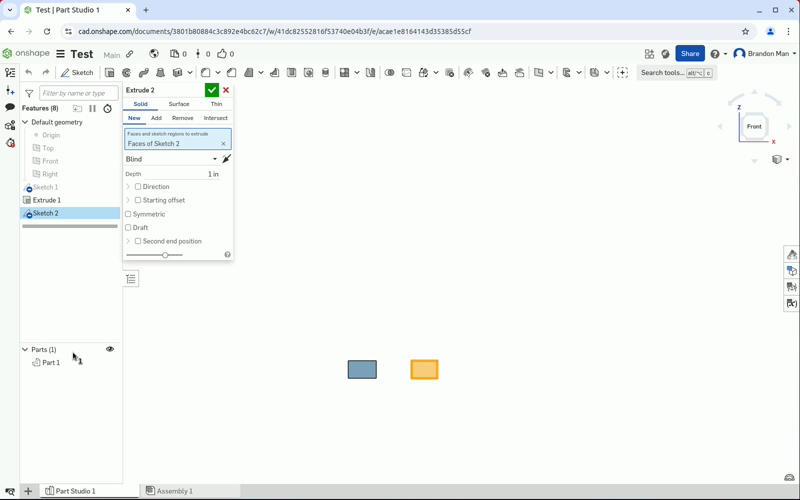
mouse_move(143, 106)
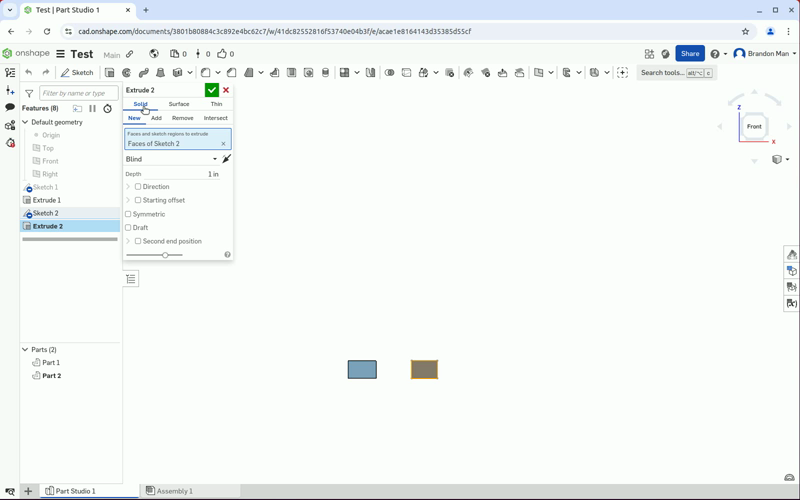
click(143, 106)
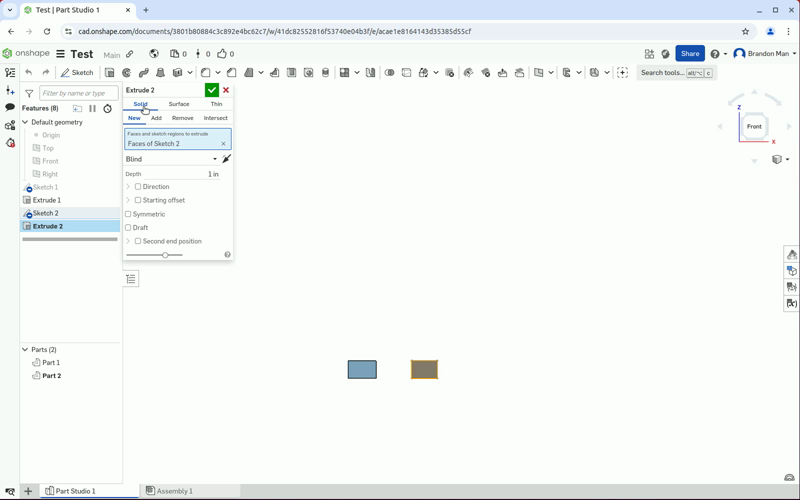
mouse_move(137, 120)
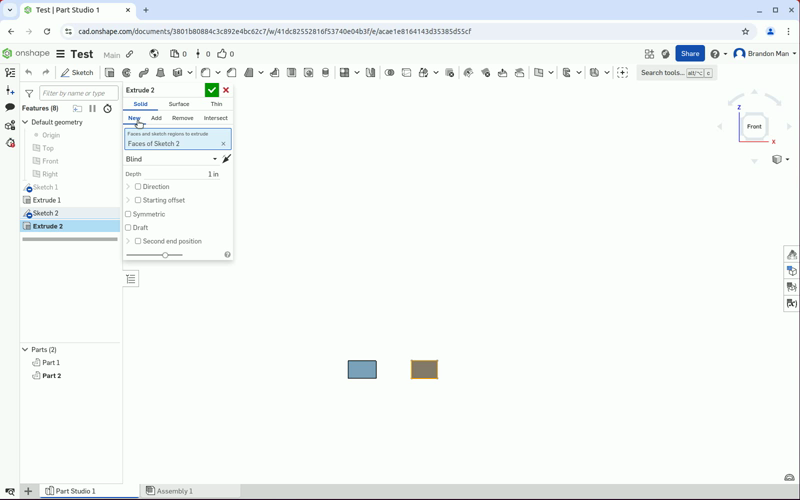
click(137, 120)
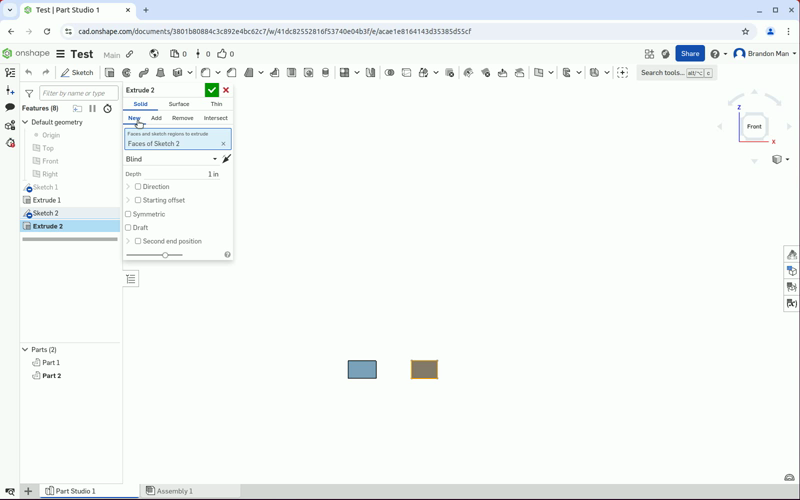
key(tab, 4)
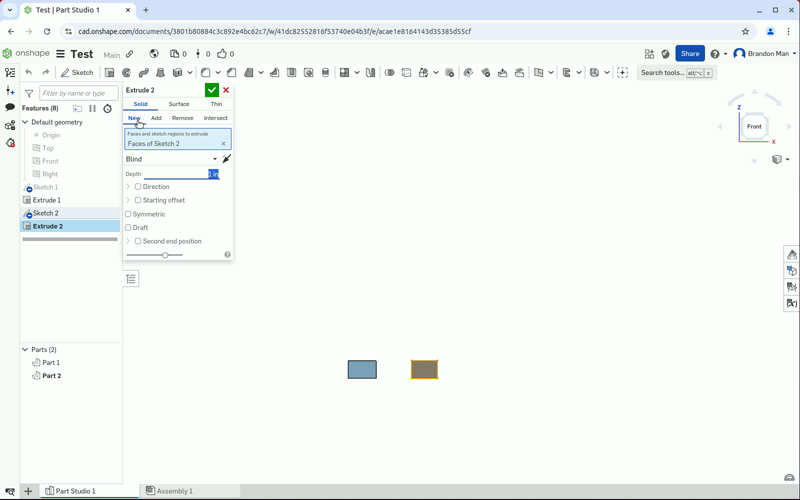
text(19.979)
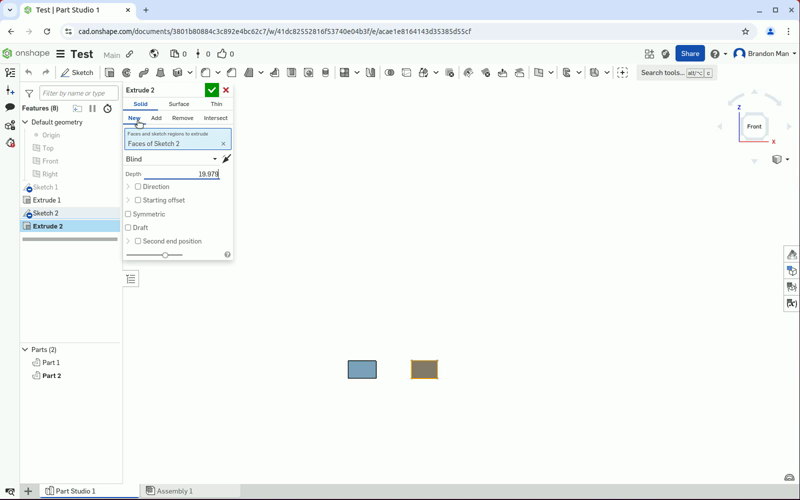
key(enter)
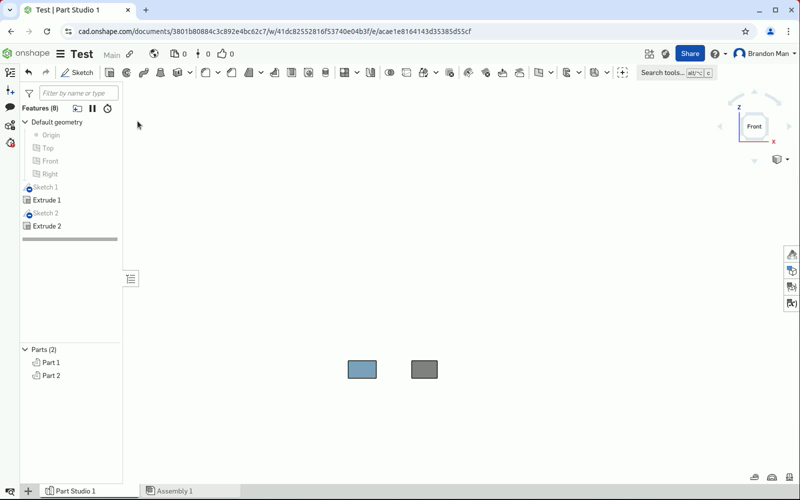
key(shift+h)
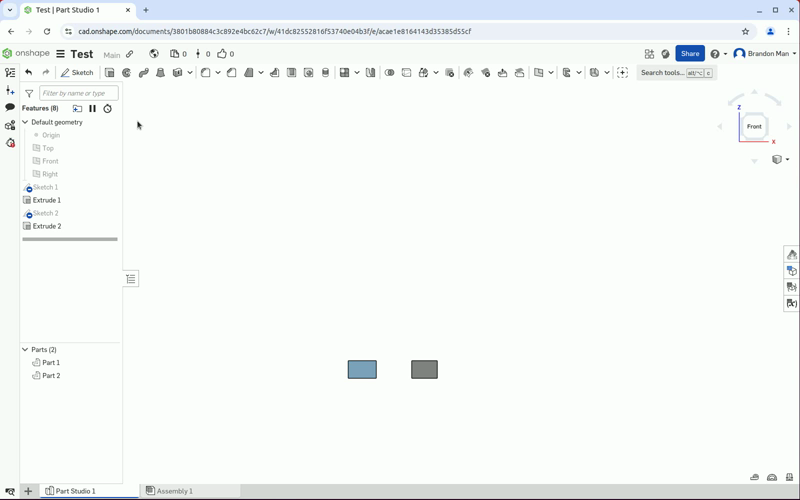
key(shift+h)
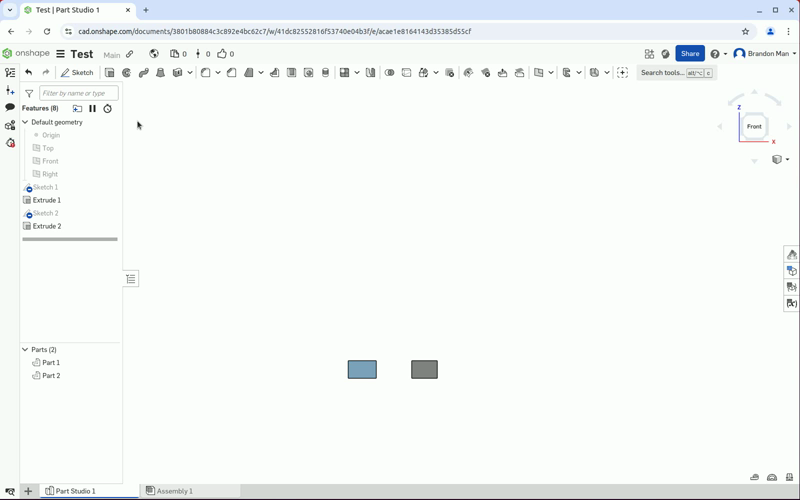
mouse_move(73, 189)
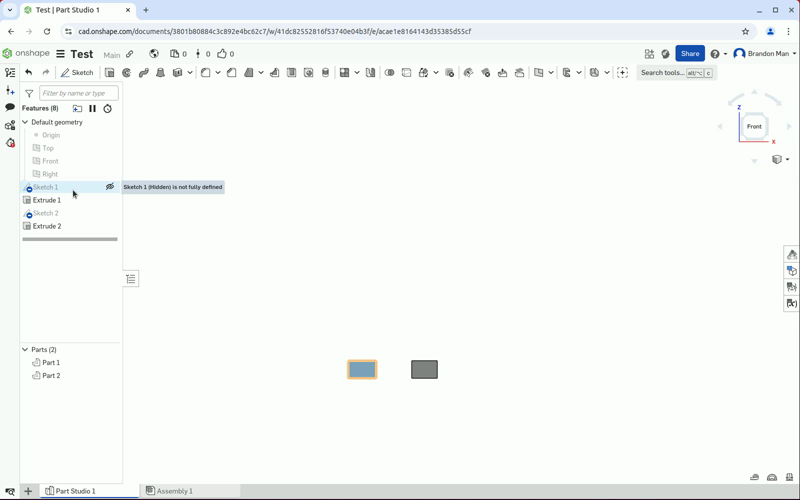
click(73, 189)
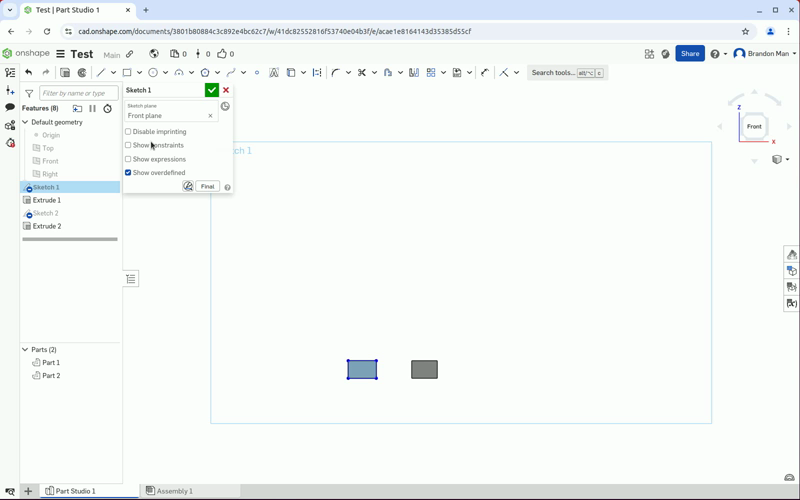
mouse_move(229, 92)
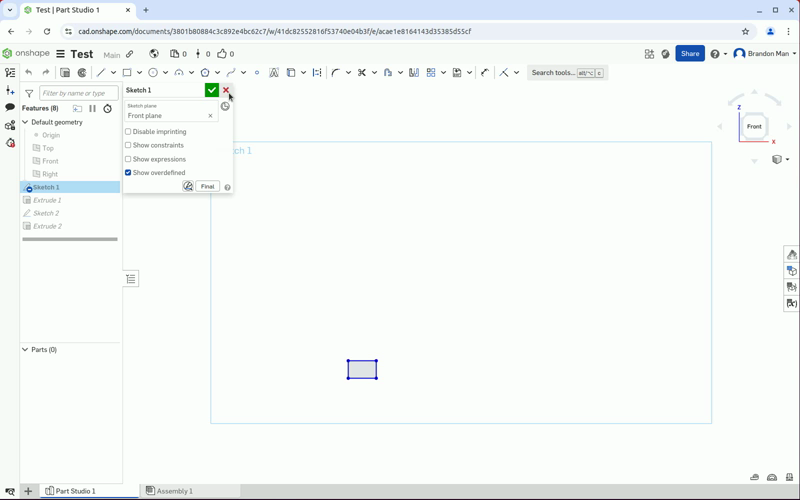
click(229, 92)
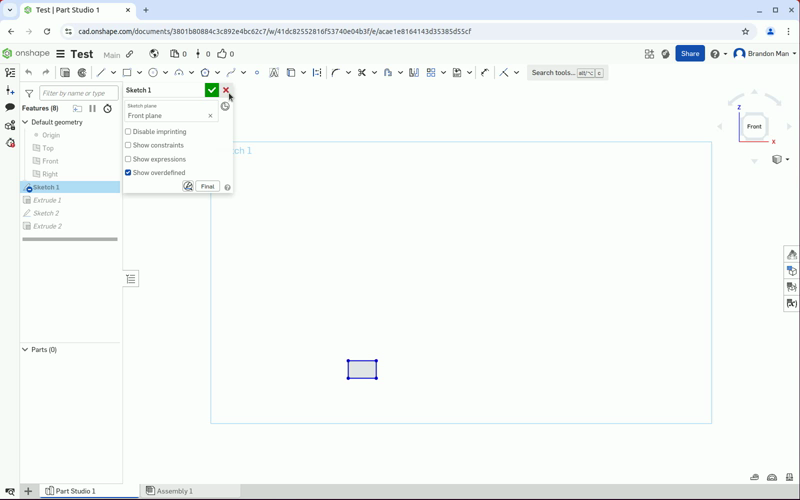
key(shift+s)
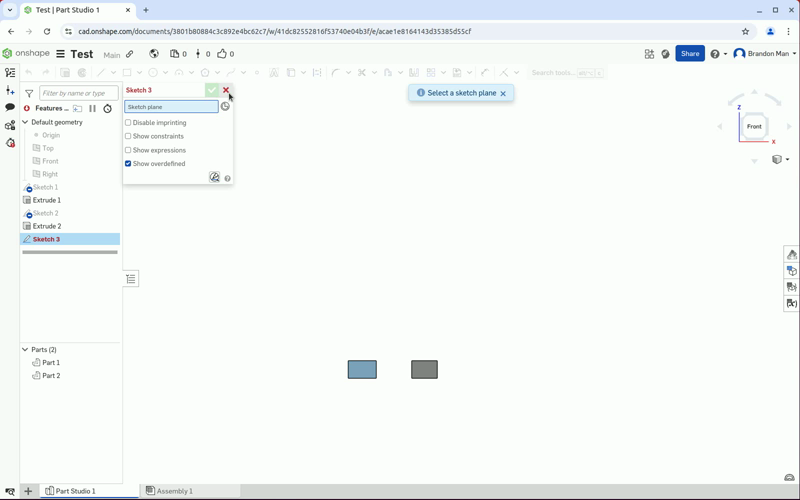
mouse_move(73, 163)
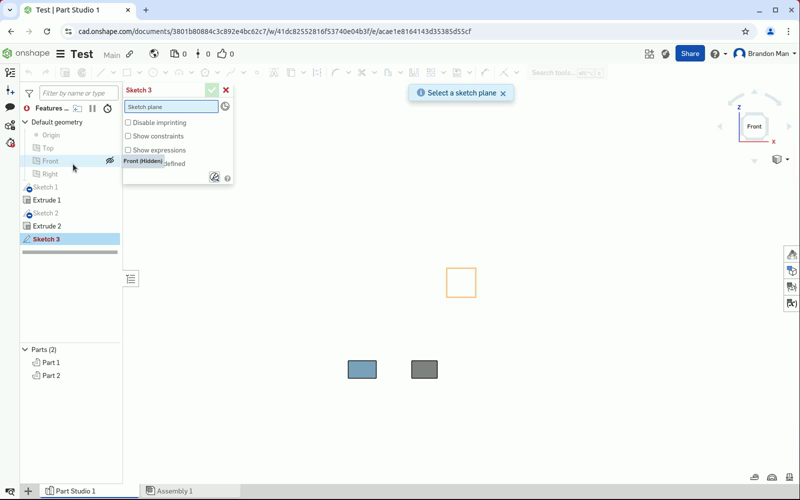
click(73, 163)
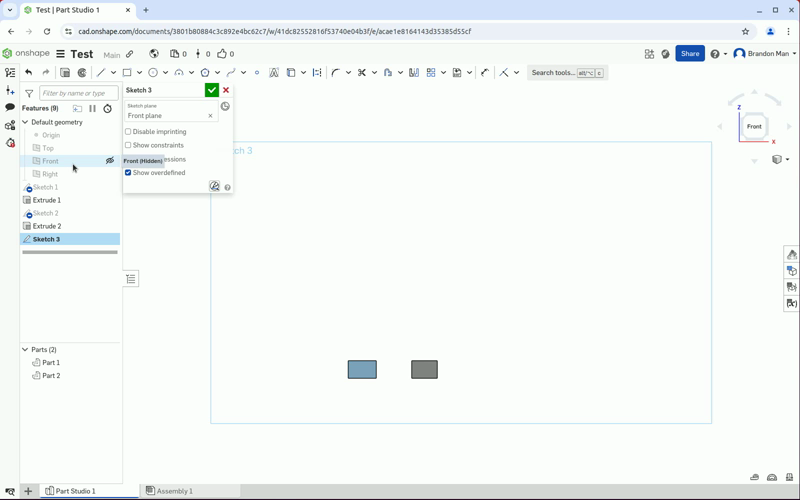
mouse_move(73, 352)
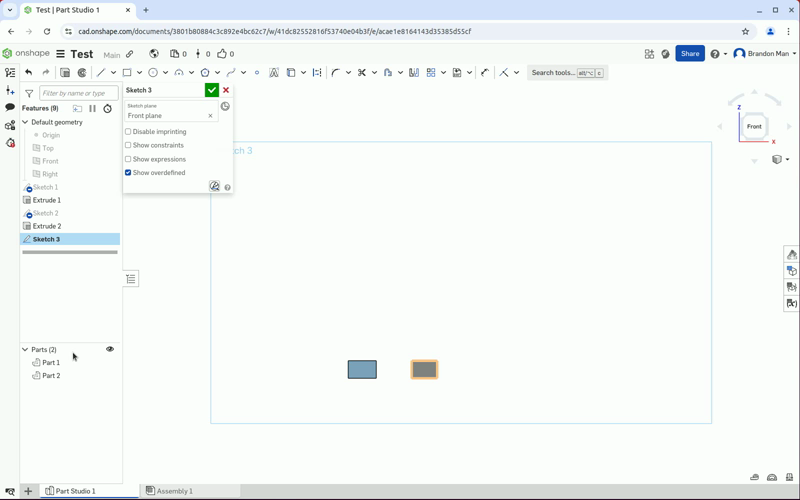
key(y)
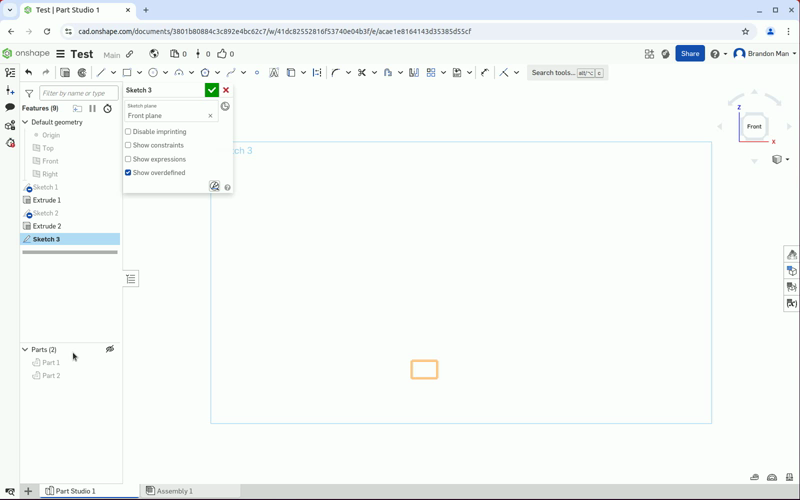
key(l)
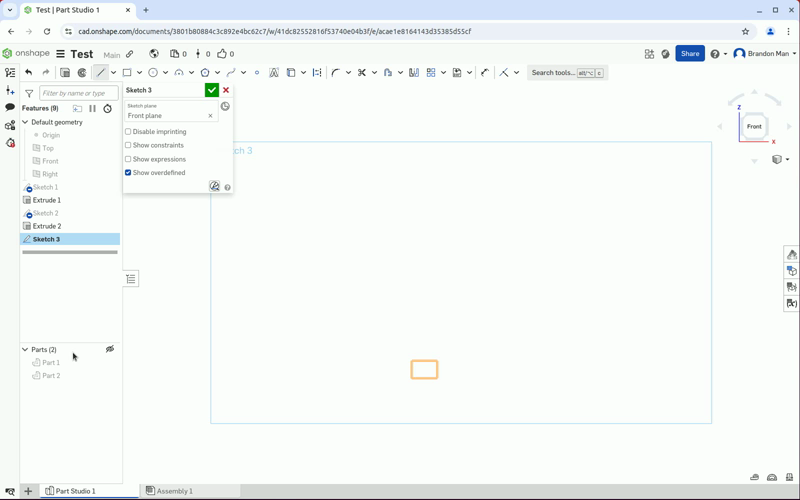
key_down(shift)
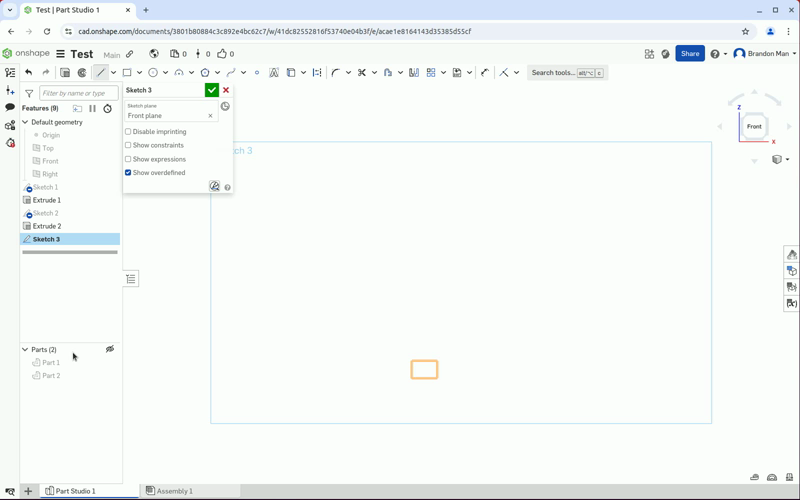
mouse_move(348, 378)
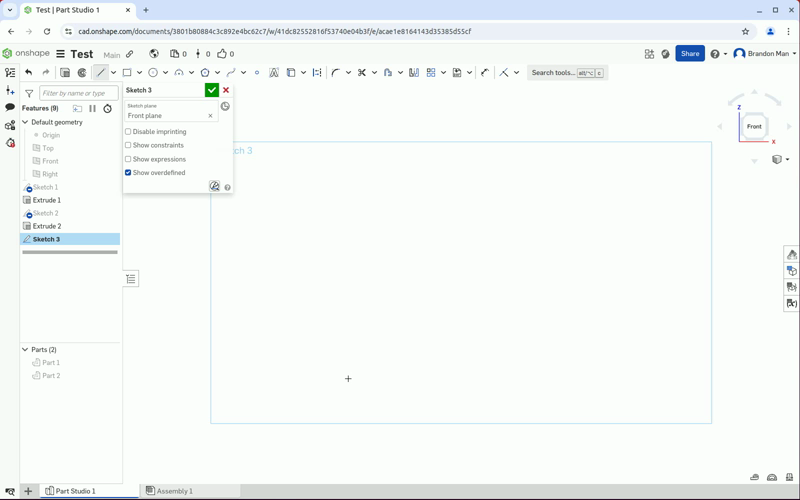
click(348, 378)
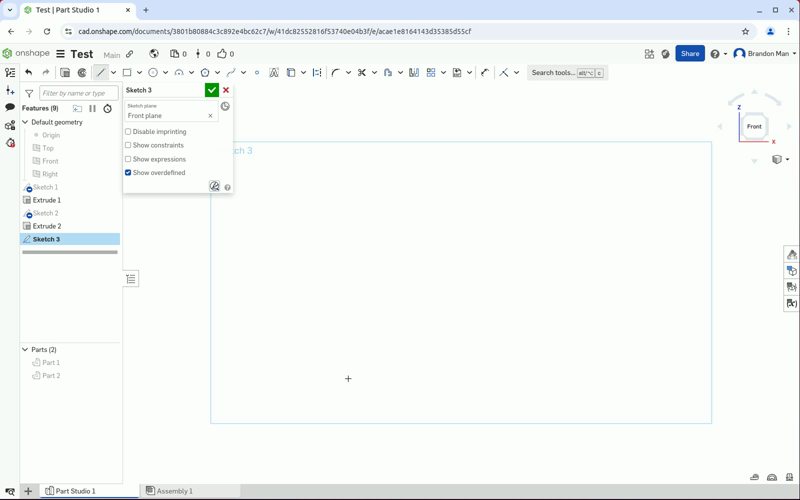
key_up(shift)
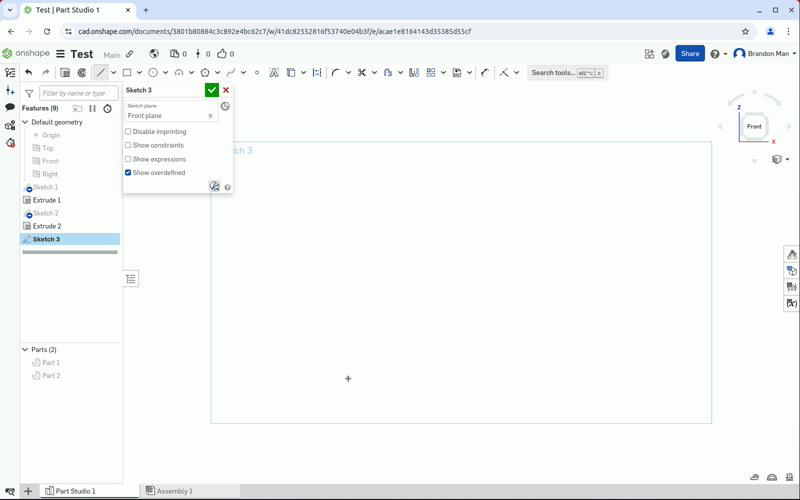
key_down(shift)
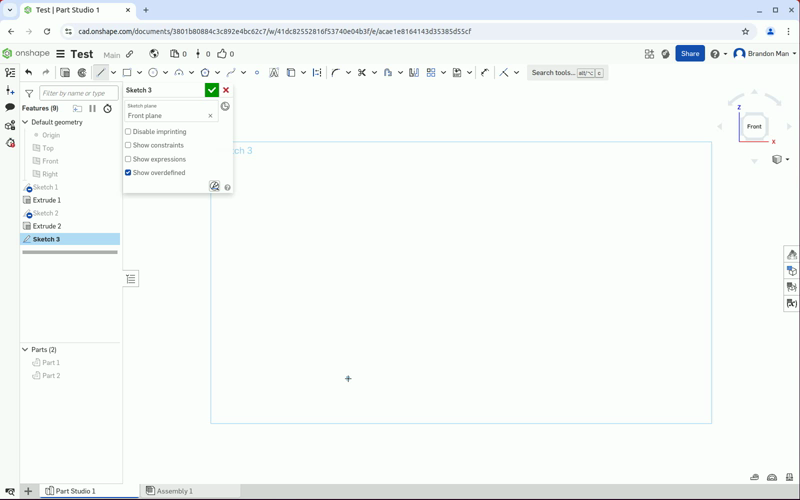
mouse_move(378, 378)
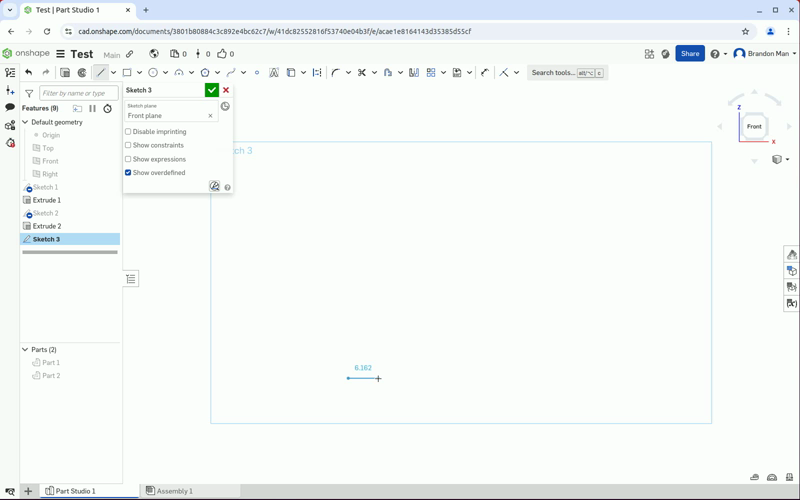
mouse_move(376, 378)
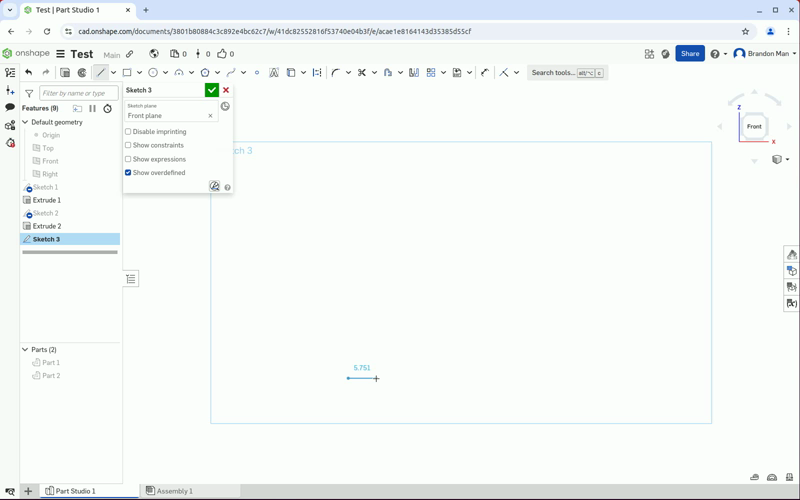
click(376, 378)
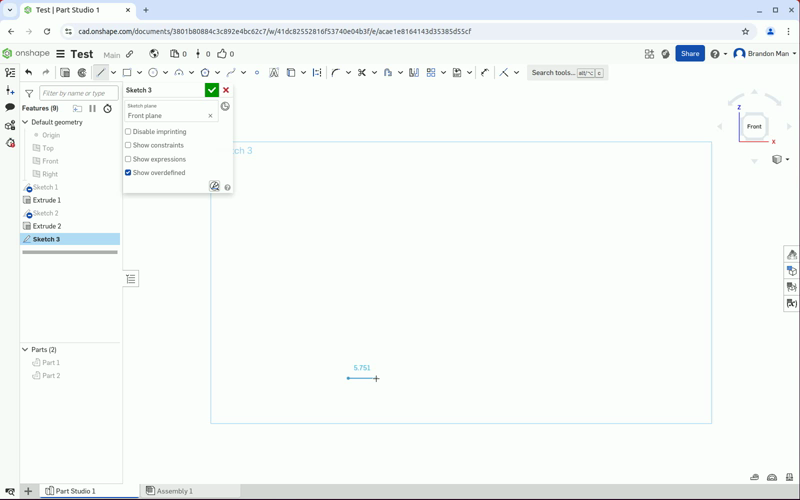
key_up(shift)
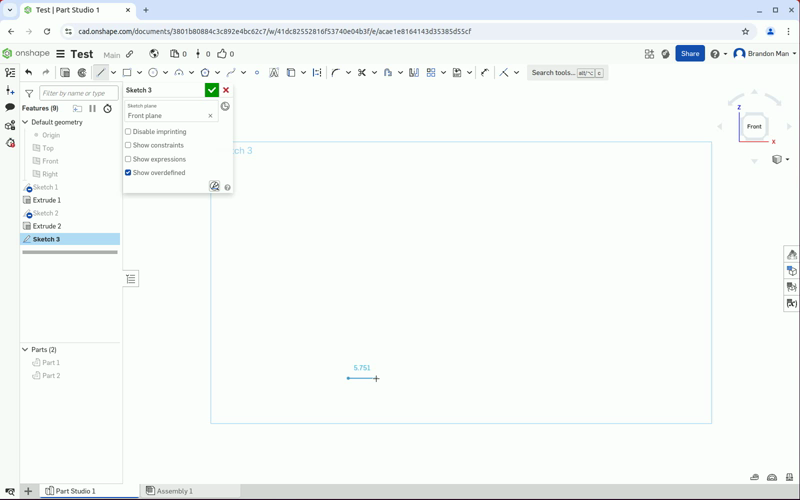
key_down(shift)
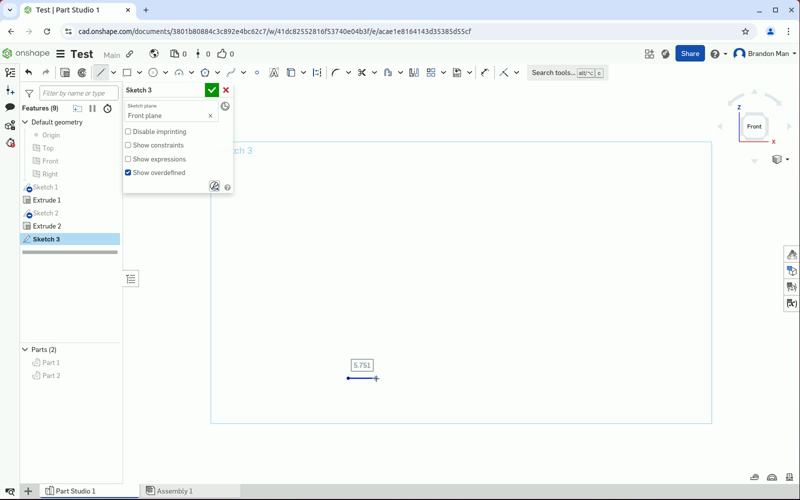
mouse_move(406, 378)
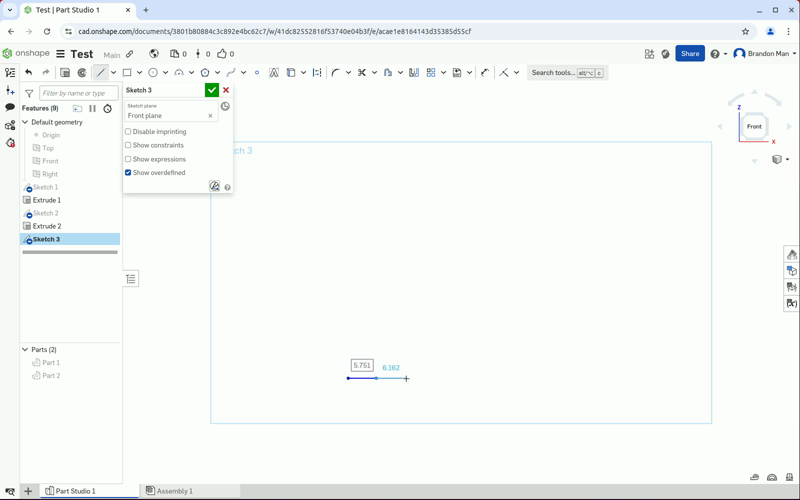
mouse_move(376, 360)
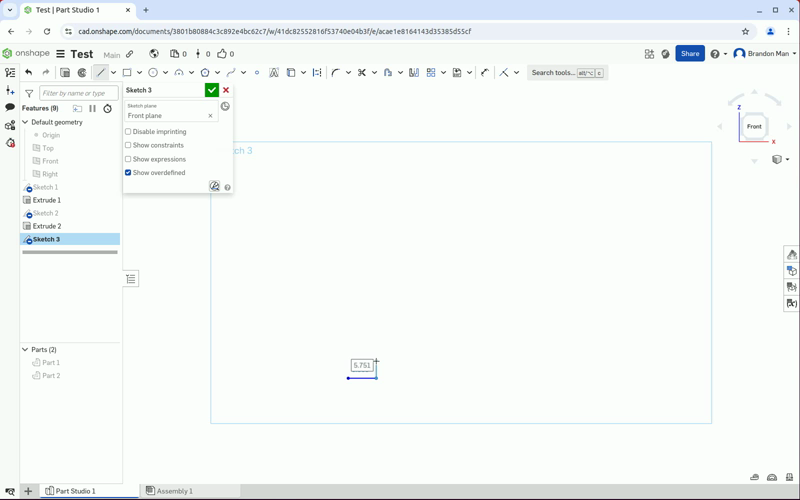
click(376, 360)
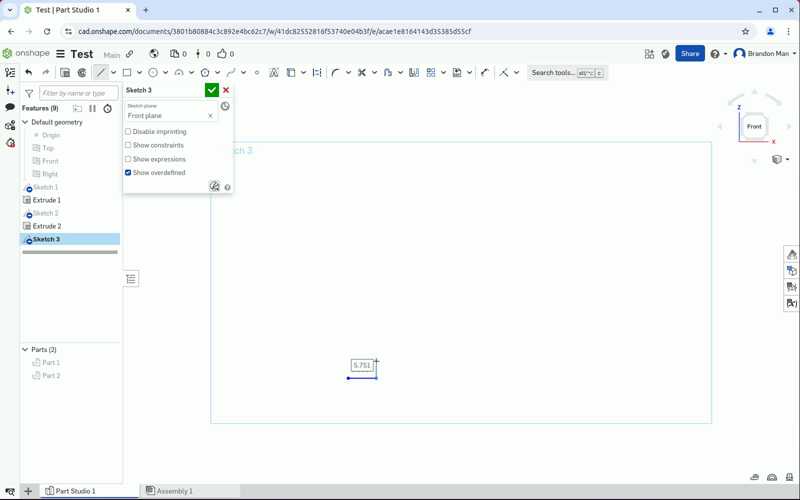
key_up(shift)
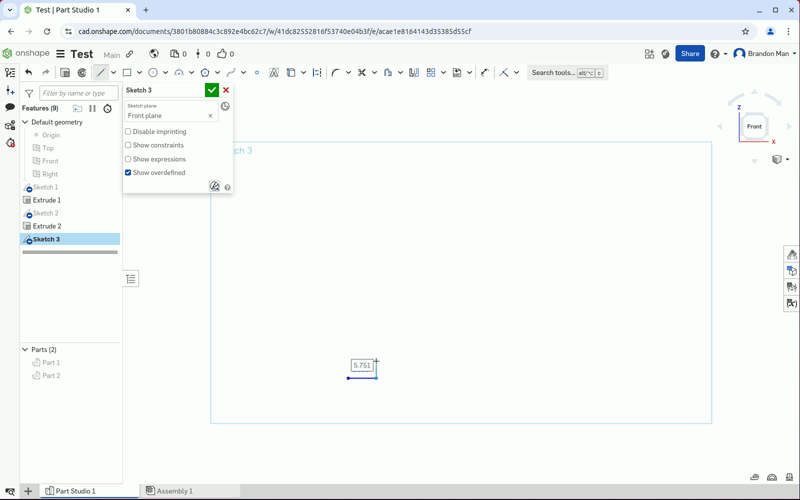
key_down(shift)
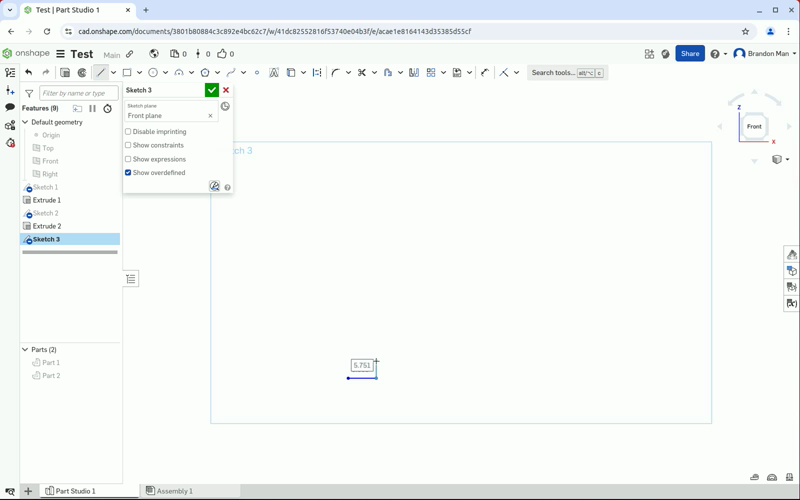
mouse_move(406, 360)
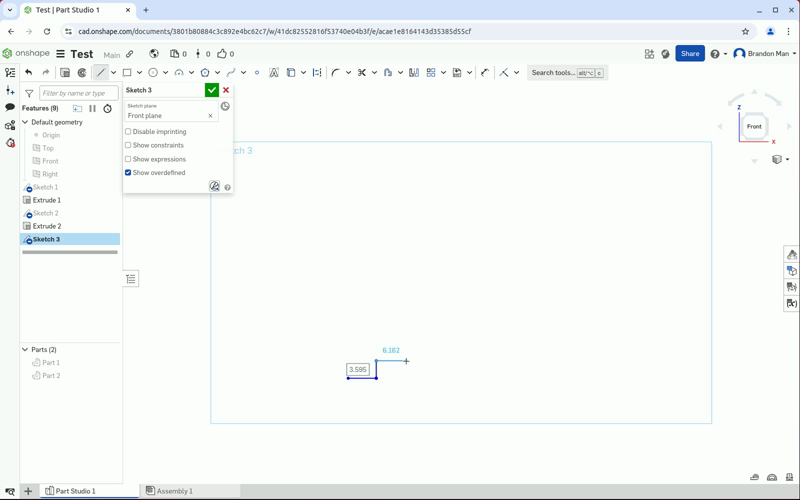
mouse_move(348, 360)
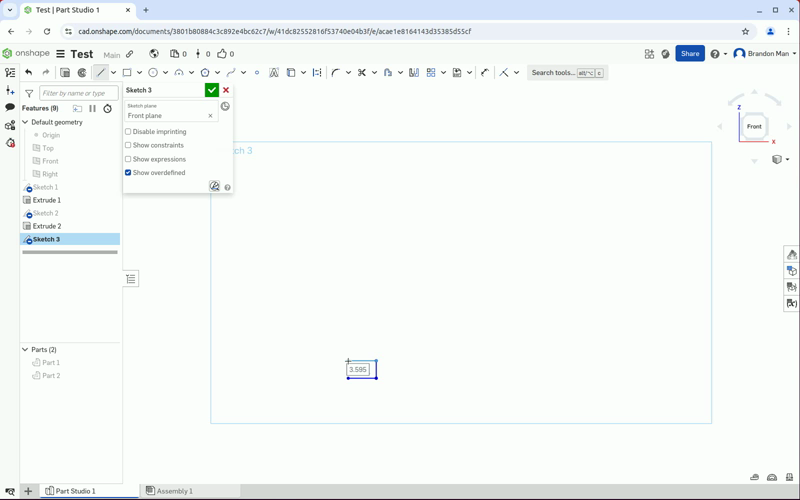
click(348, 360)
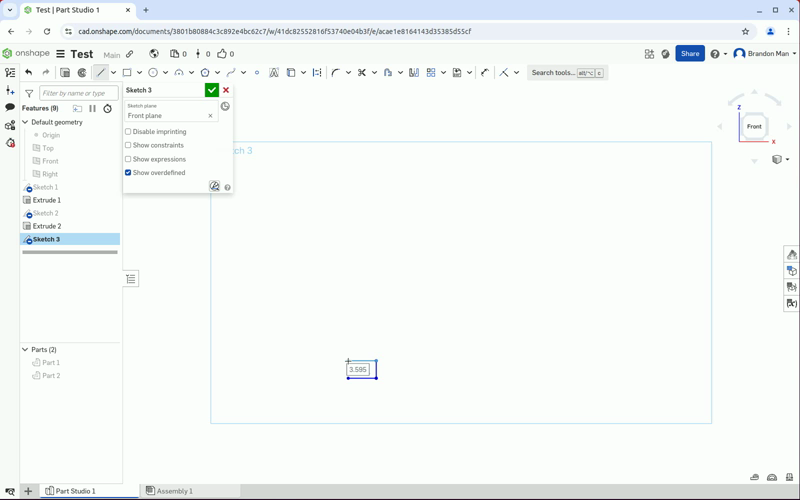
key_up(shift)
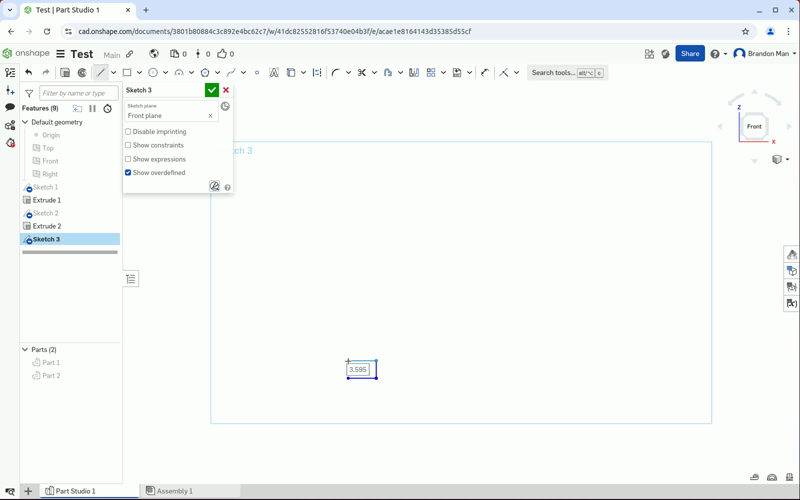
mouse_move(378, 360)
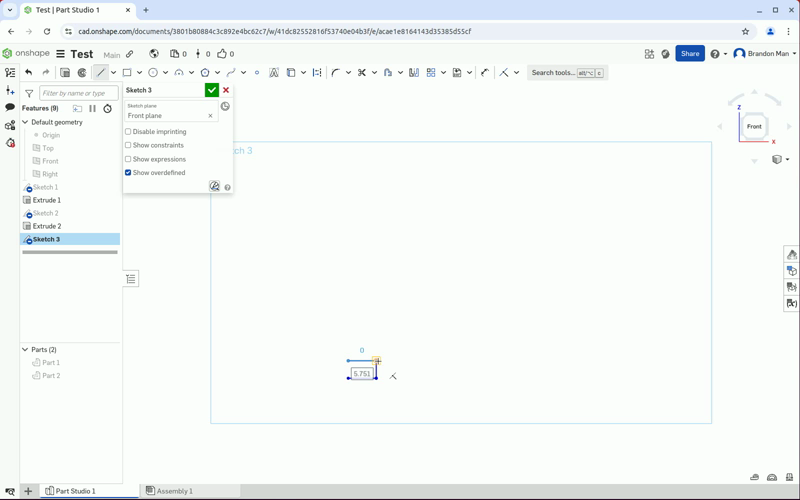
key_down(shift)
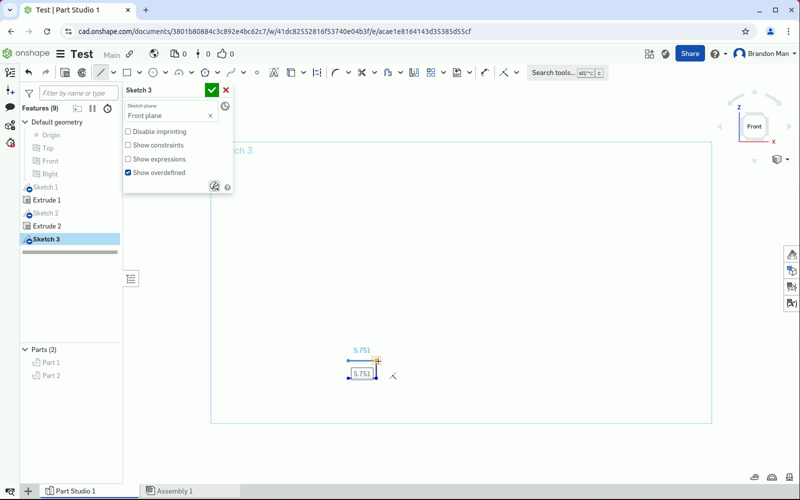
mouse_move(348, 378)
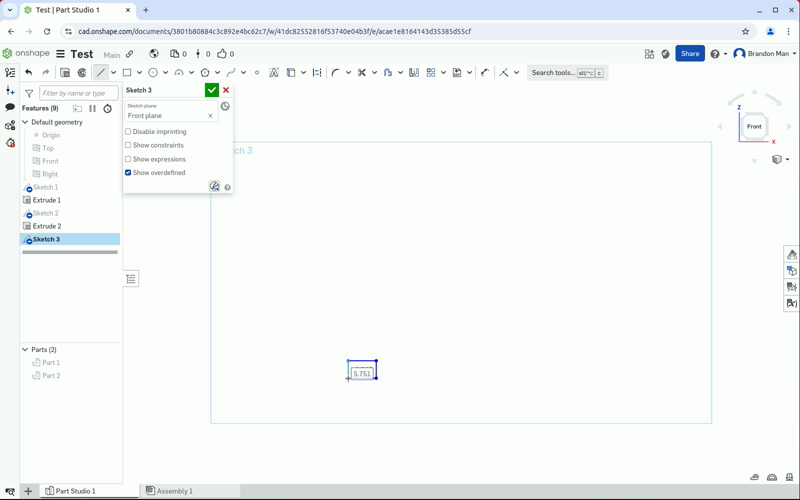
key_up(shift)
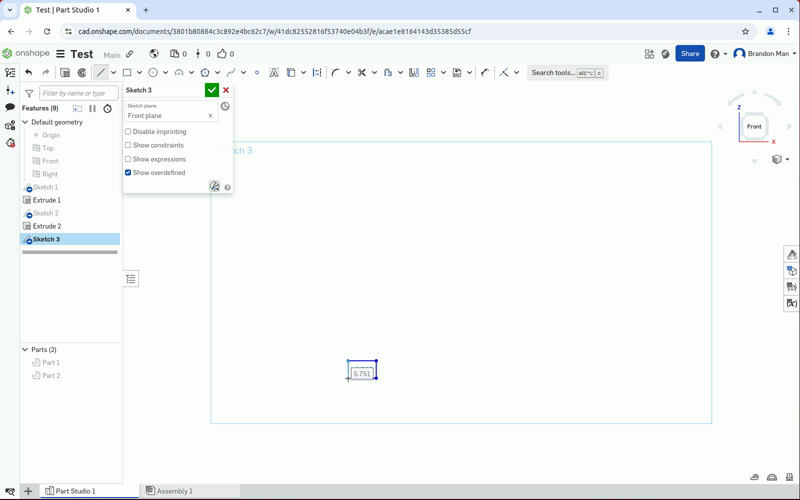
click(348, 378)
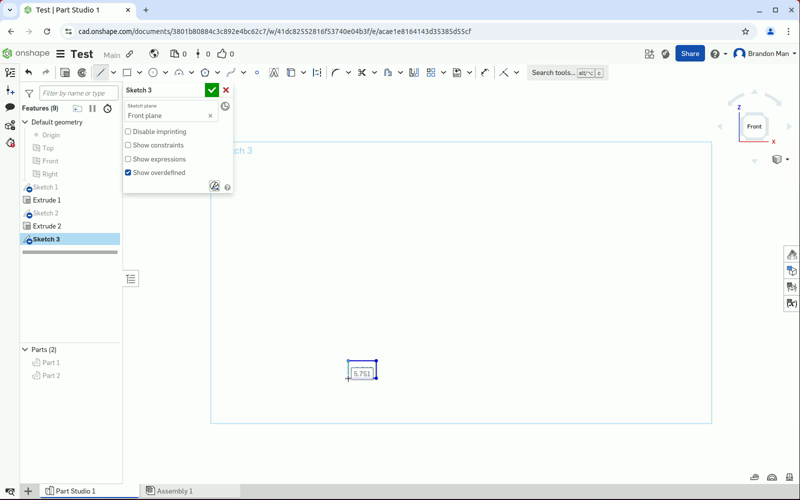
key(esc)
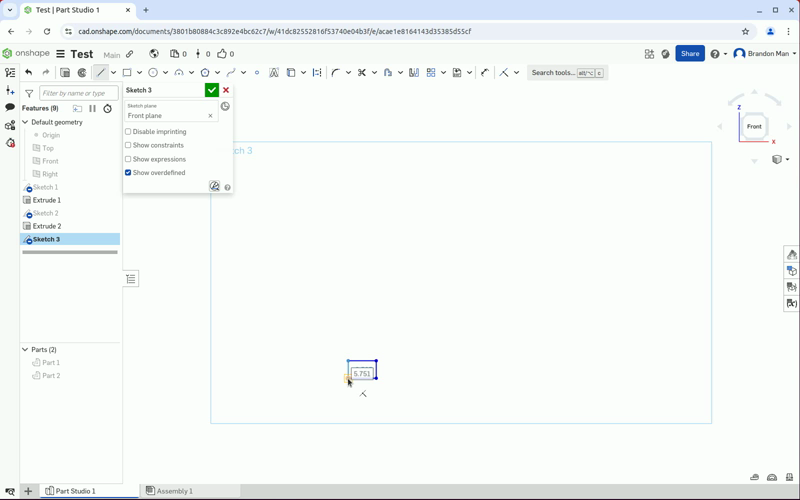
mouse_move(371, 375)
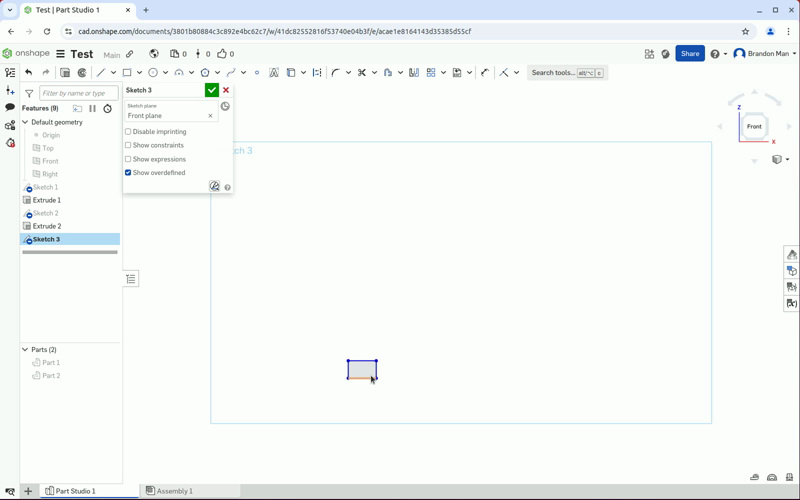
scroll(6)
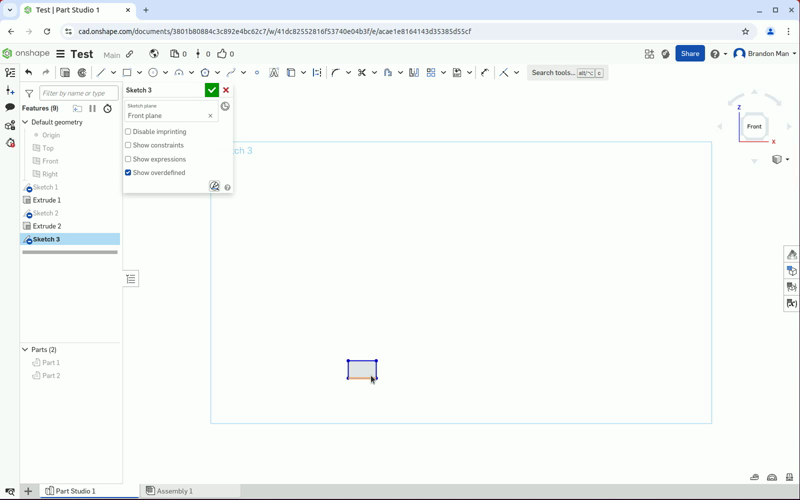
scroll(6)
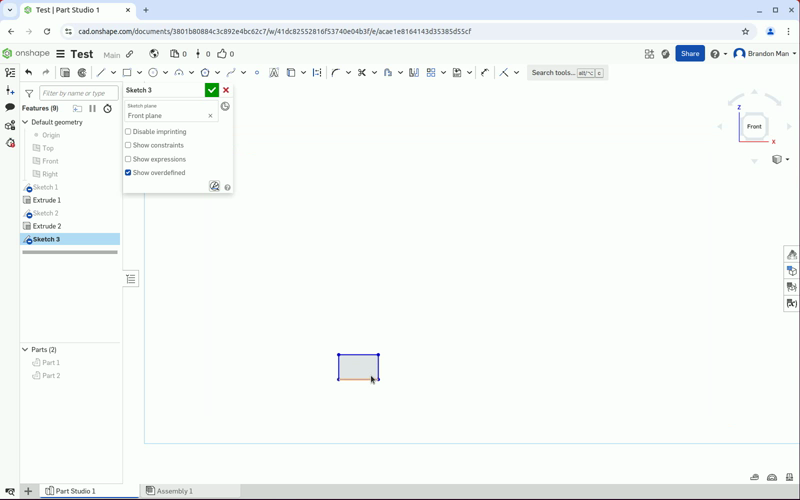
scroll(6)
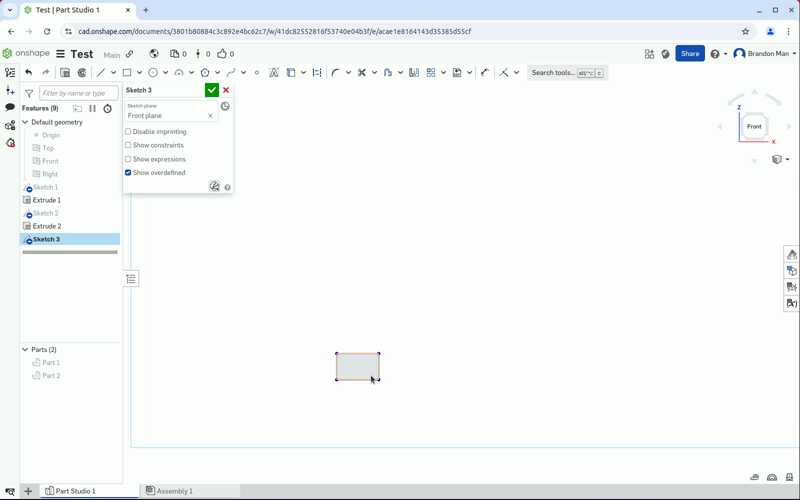
scroll(6)
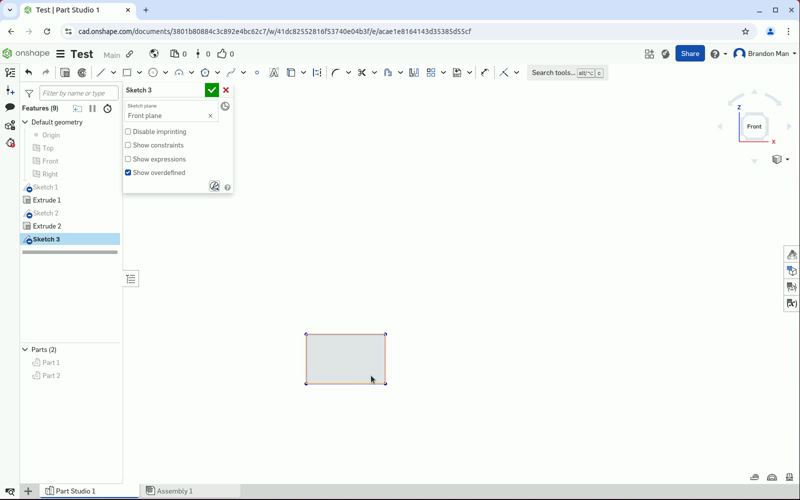
scroll(6)
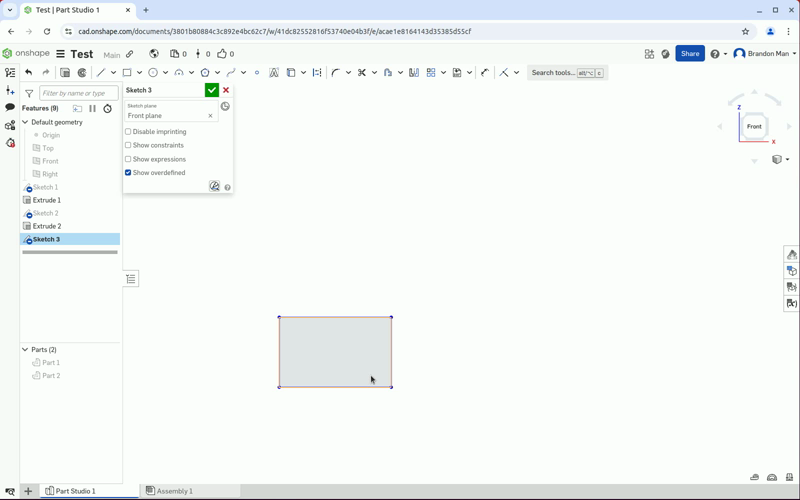
scroll(6)
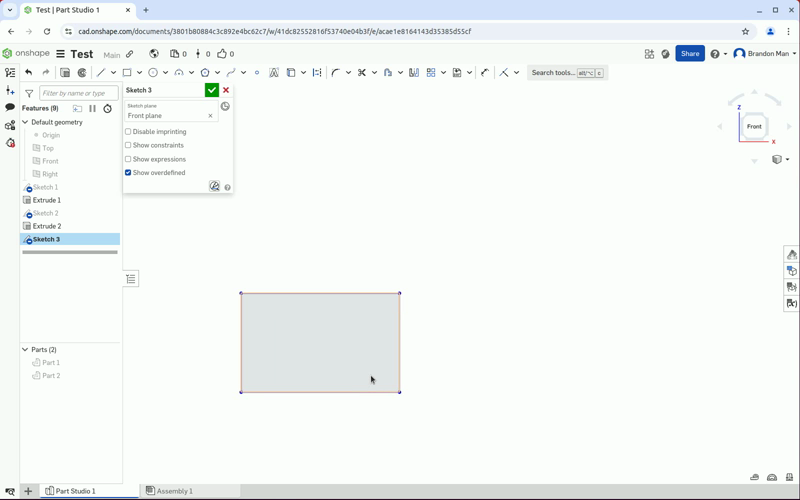
scroll(6)
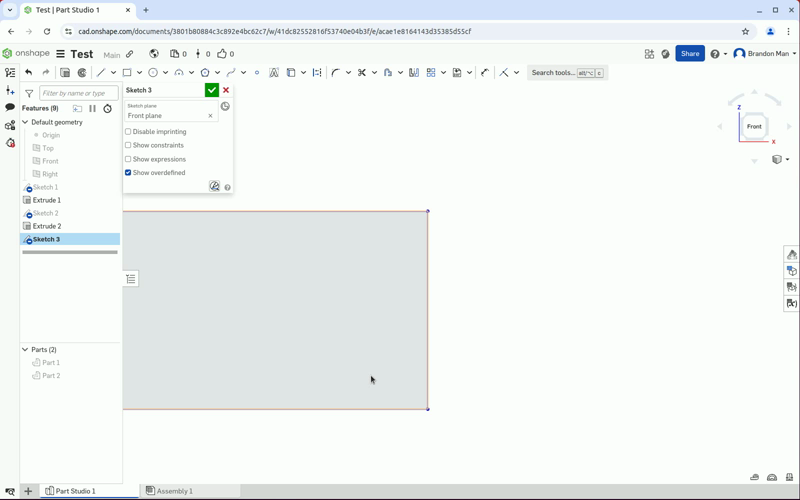
click(371, 375)
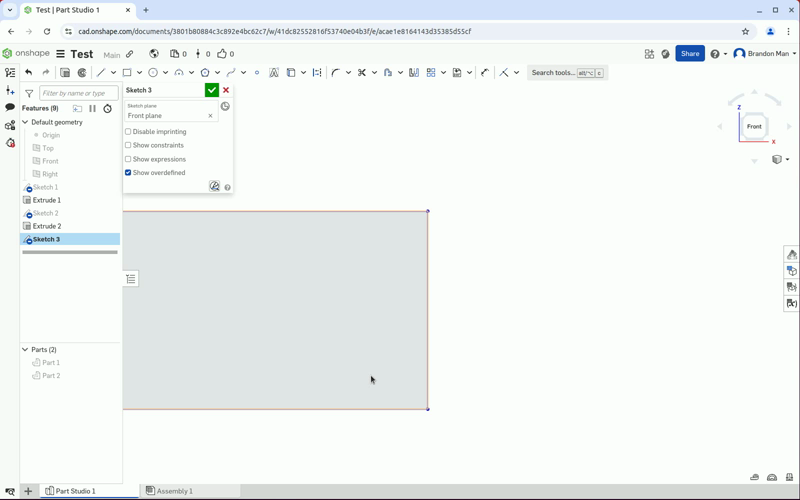
scroll(-6)
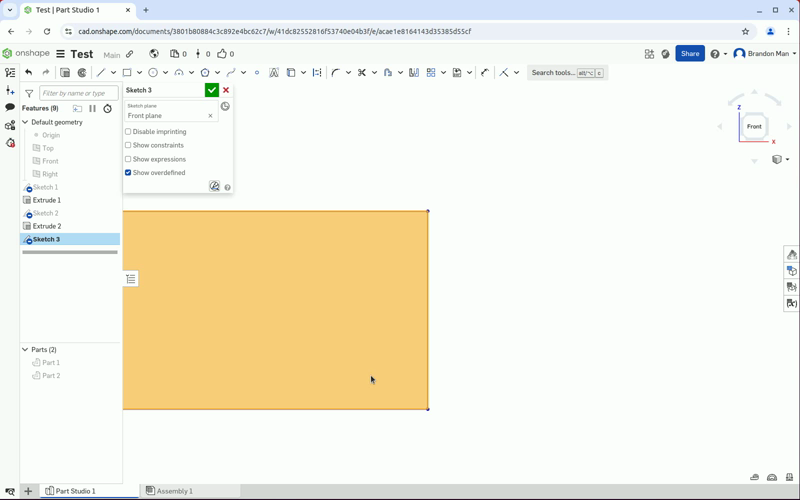
scroll(-6)
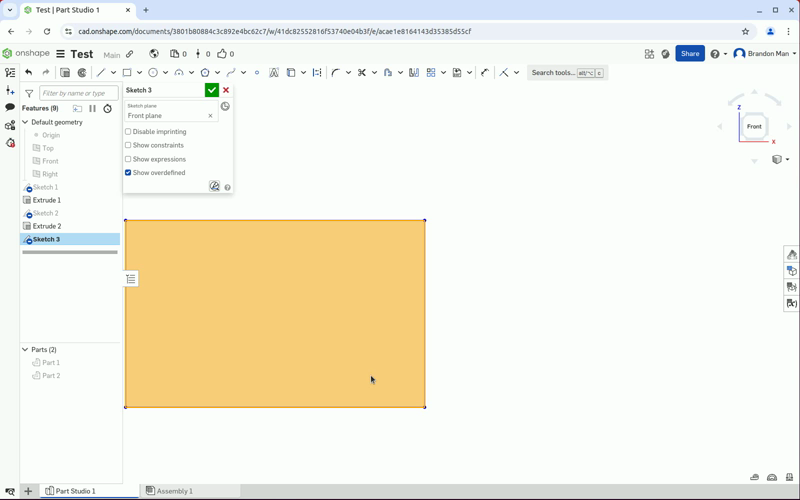
scroll(-6)
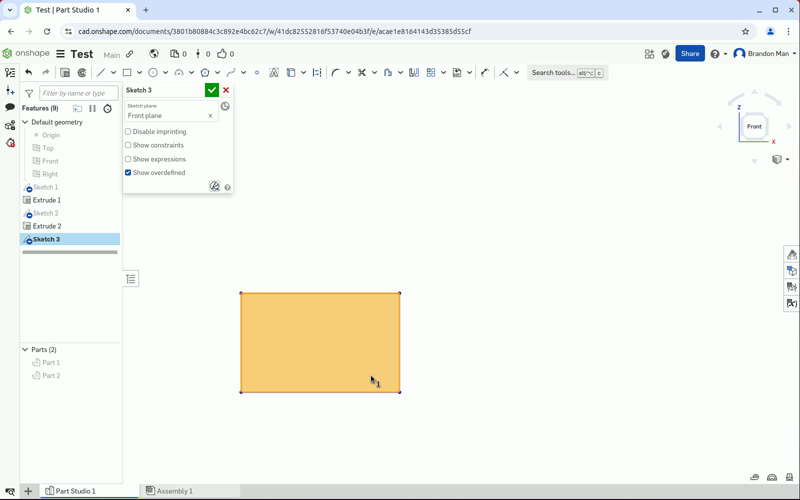
scroll(-6)
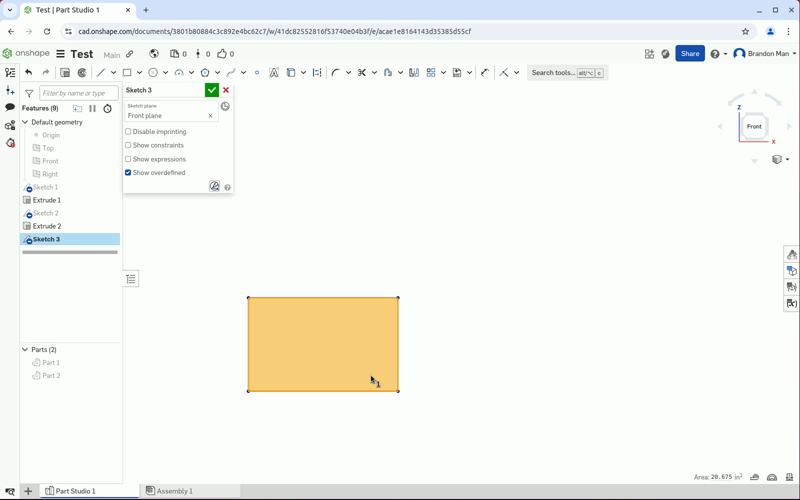
scroll(-6)
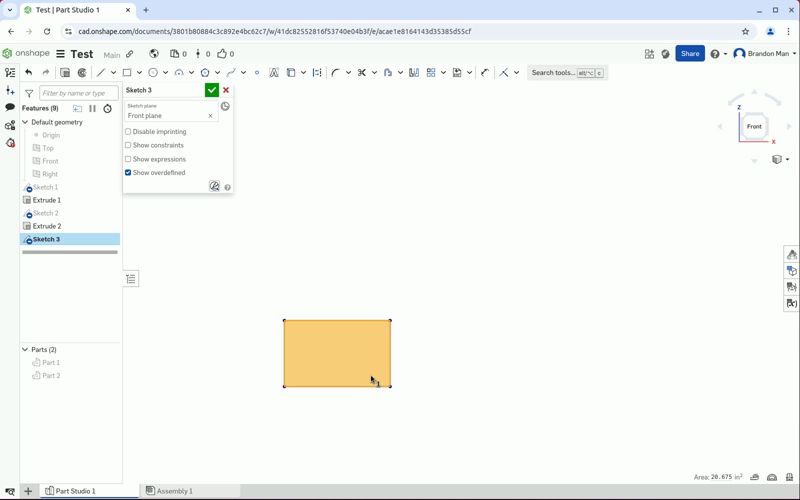
scroll(-6)
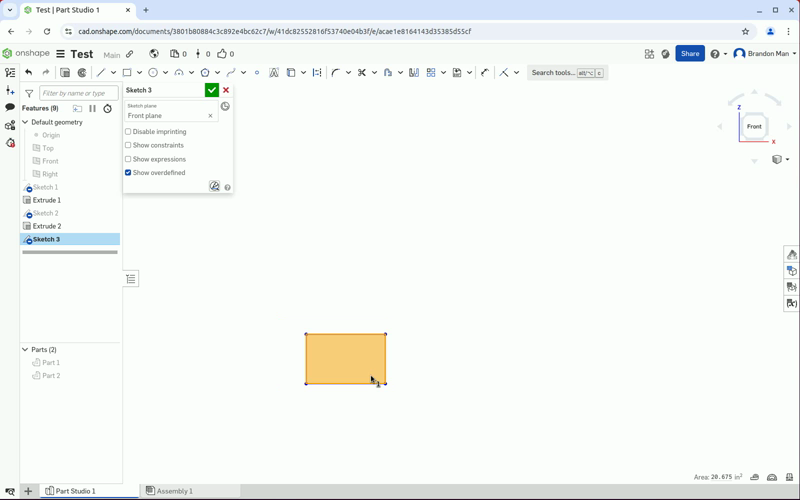
scroll(-6)
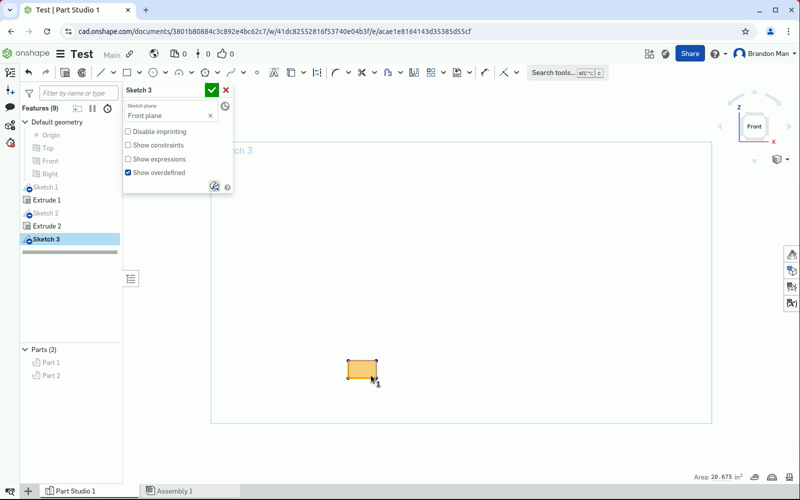
mouse_move(73, 352)
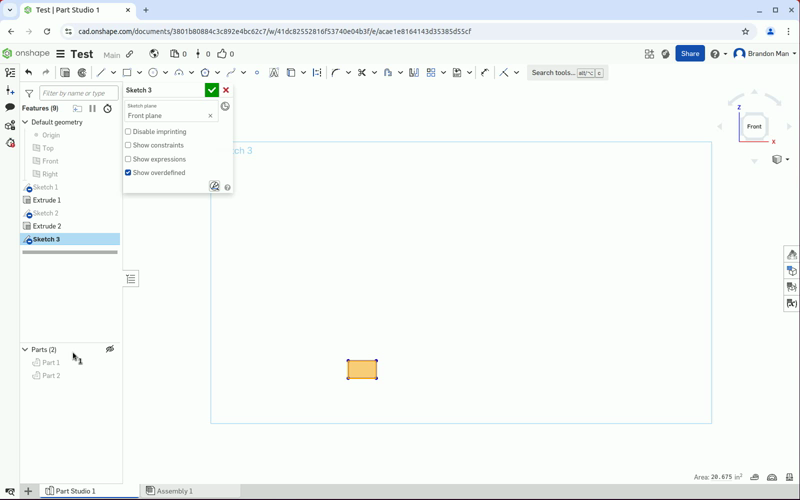
key(shift+y)
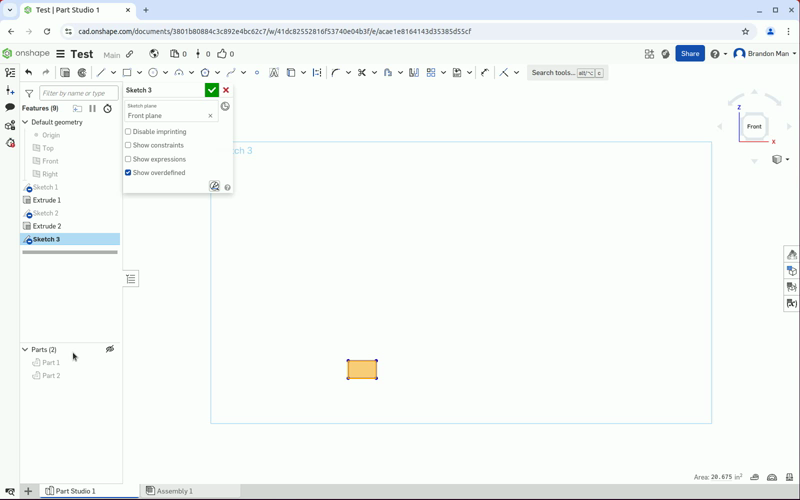
key(shift+e)
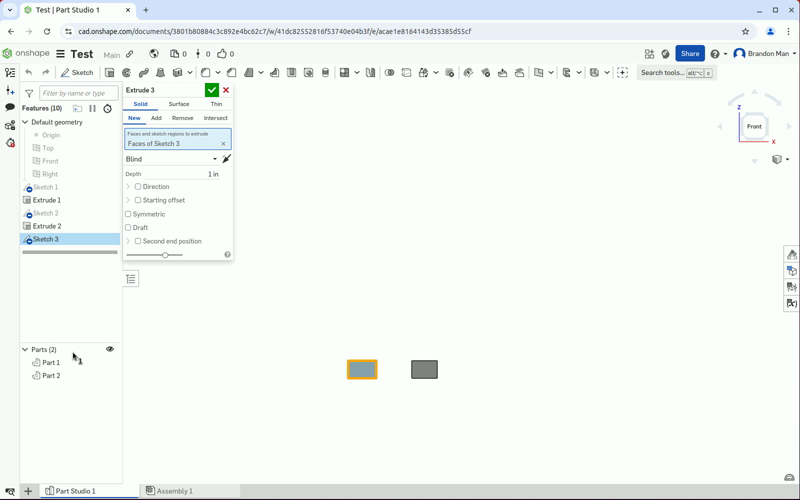
mouse_move(143, 106)
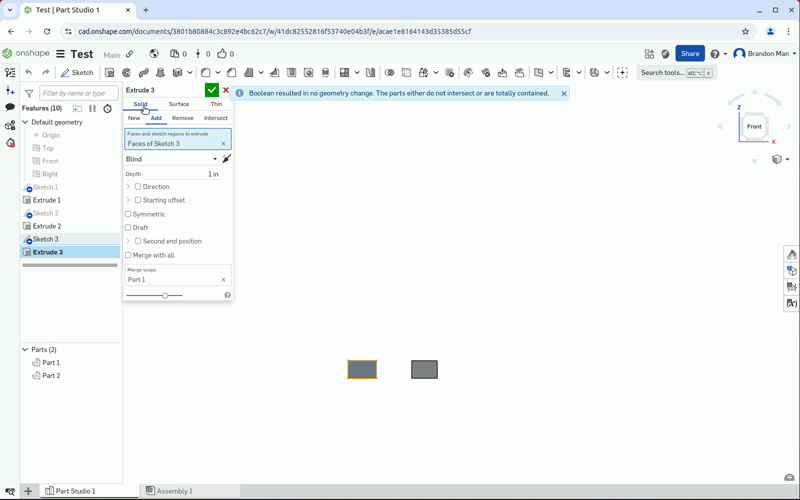
click(143, 106)
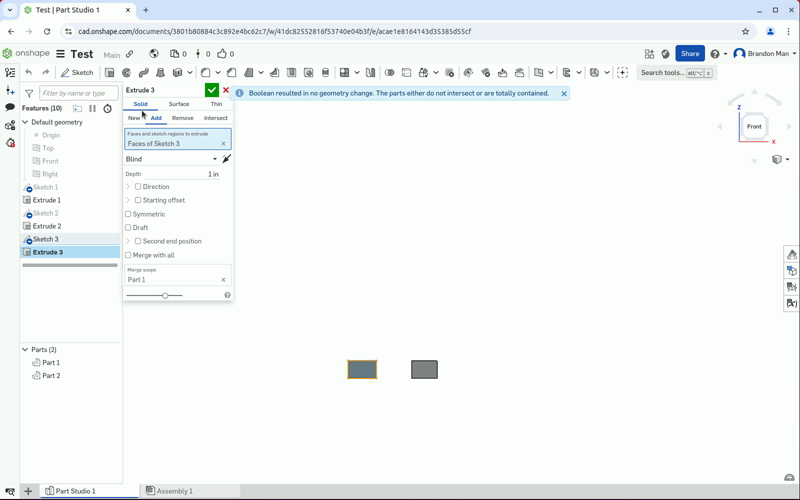
mouse_move(137, 120)
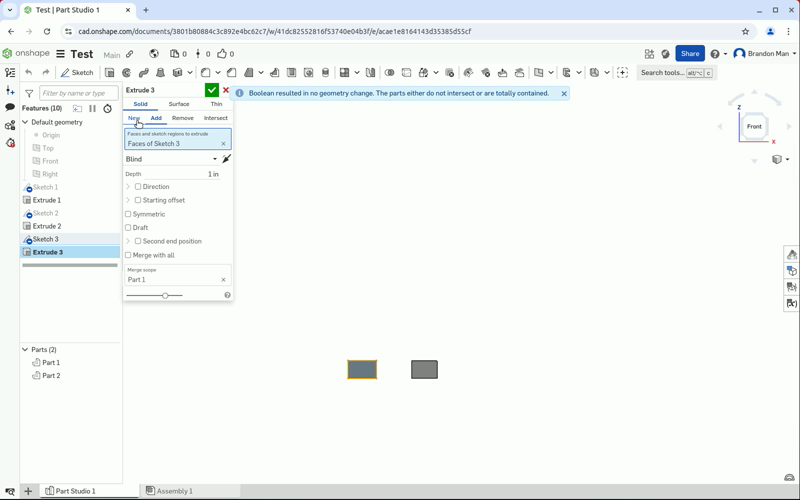
click(137, 120)
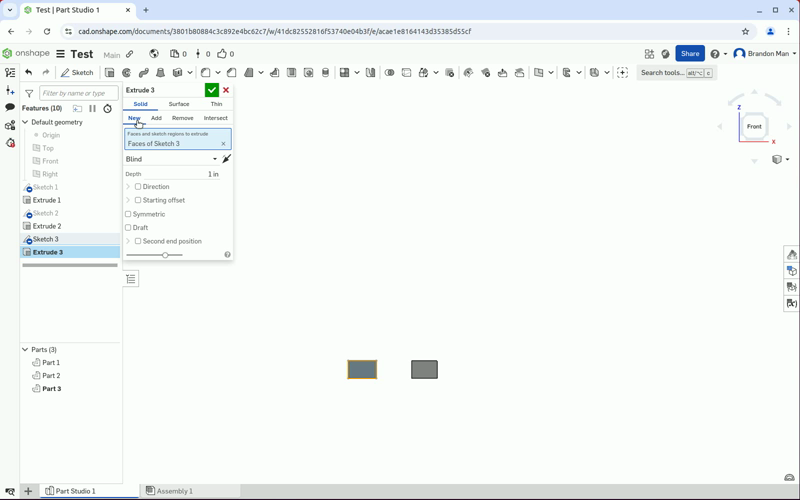
key(tab, 4)
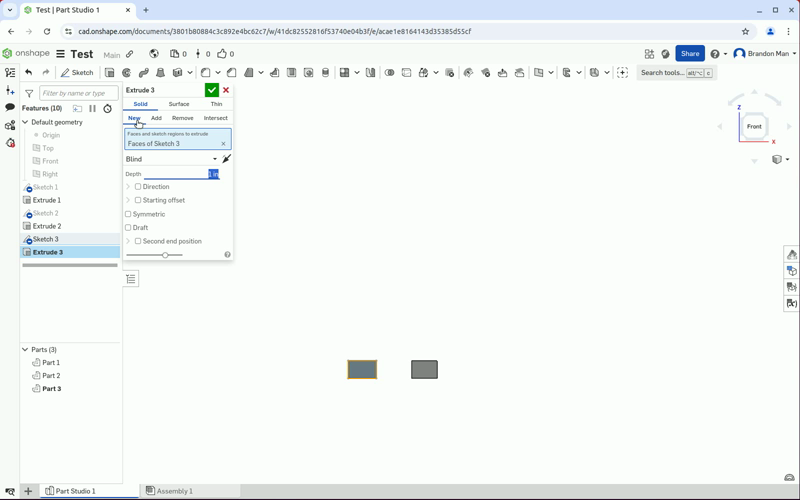
text(14.924)
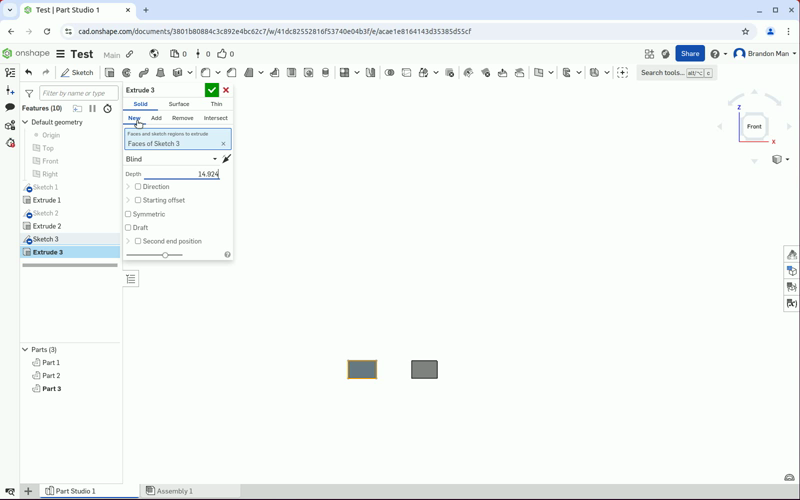
key(enter)
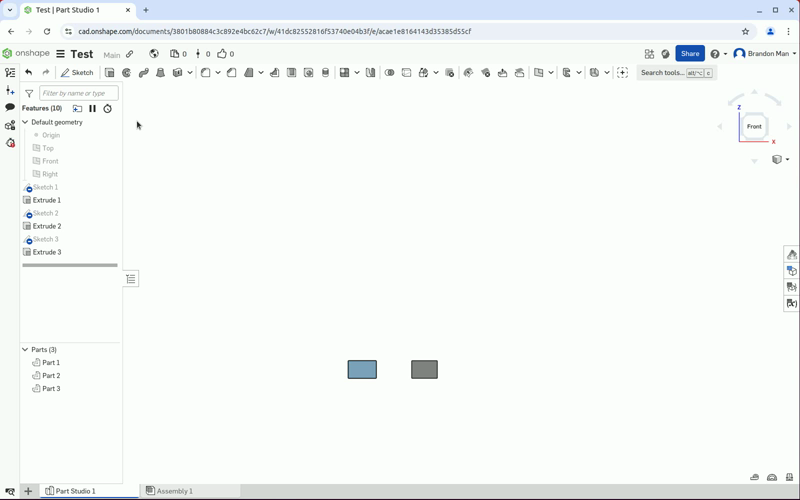
key(shift+h)
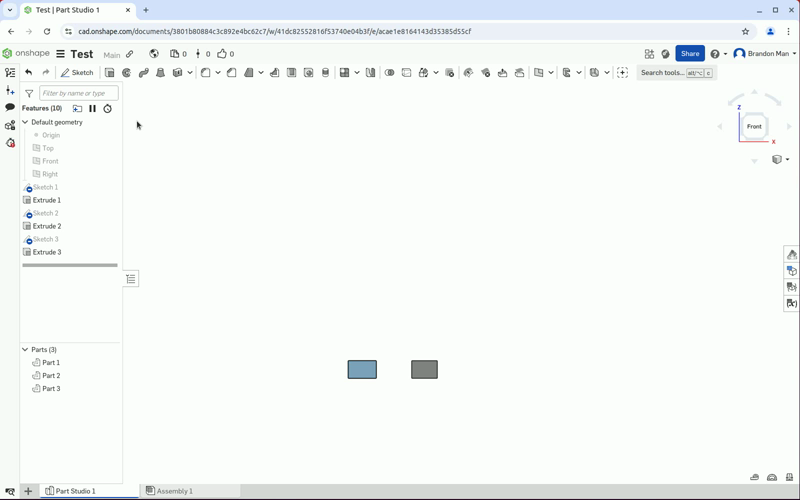
key(shift+h)
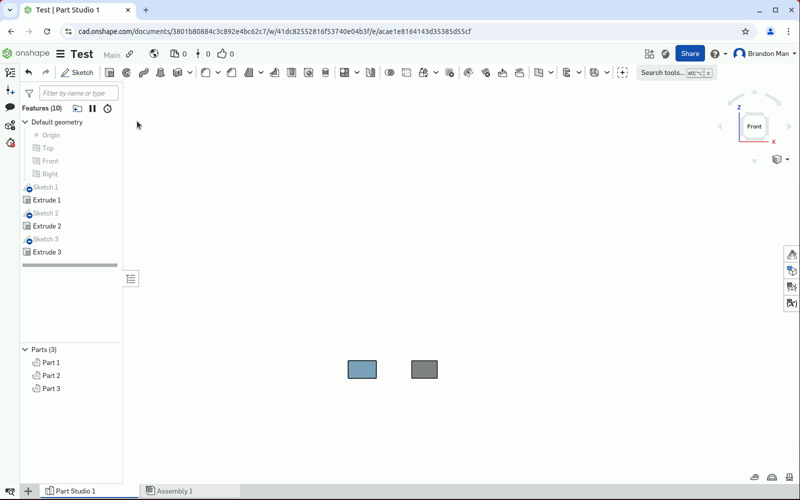
mouse_move(73, 189)
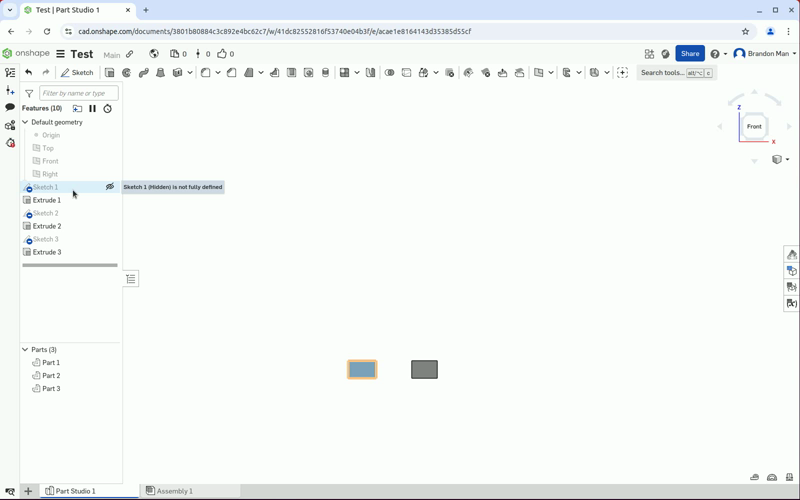
click(73, 189)
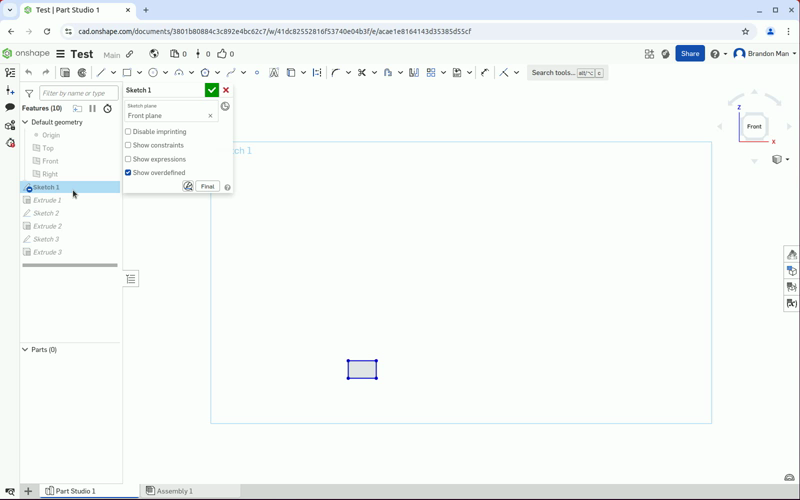
mouse_move(229, 92)
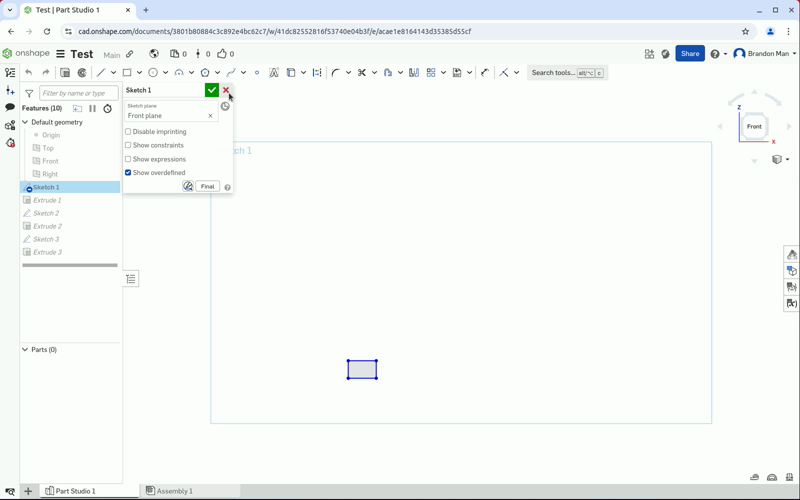
click(229, 92)
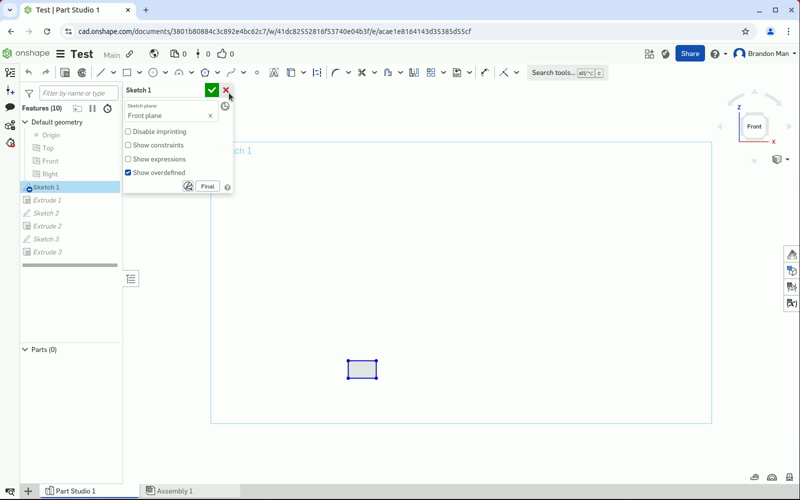
key(shift+s)
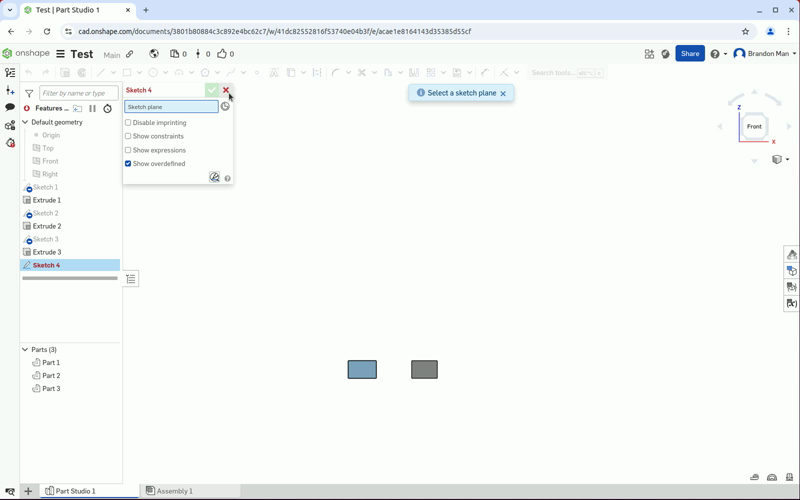
mouse_move(73, 163)
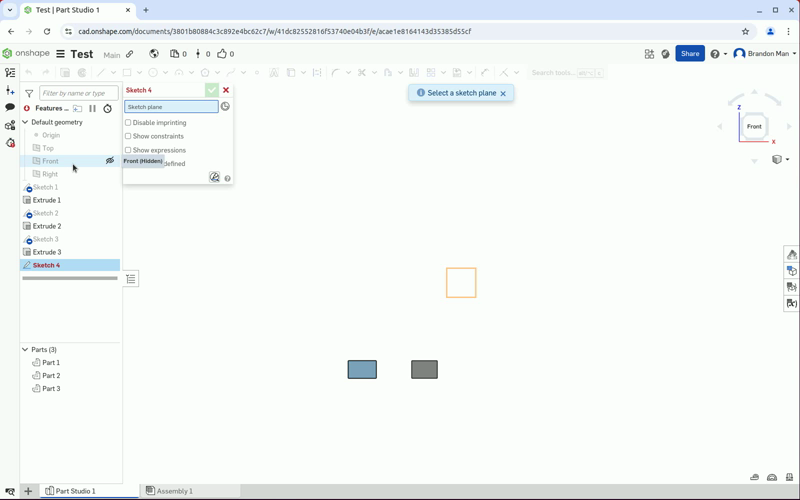
click(73, 163)
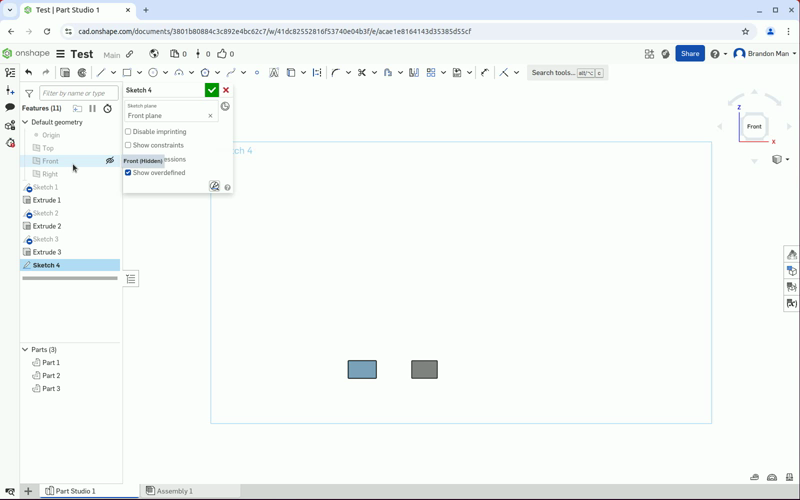
mouse_move(73, 352)
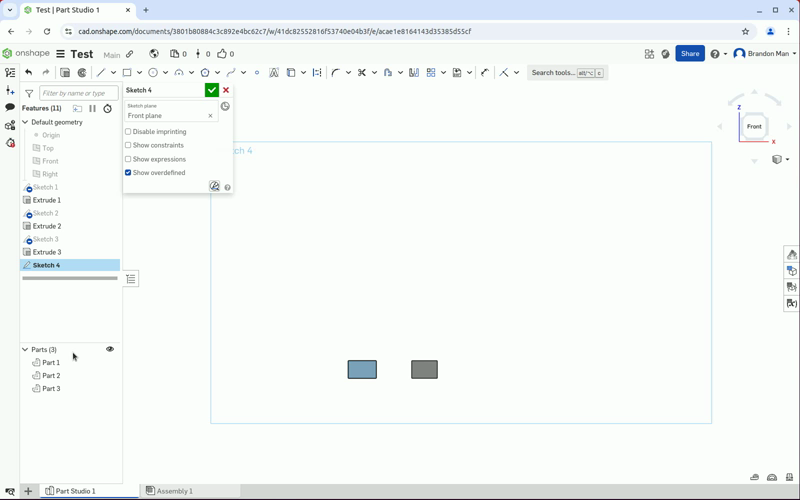
key(y)
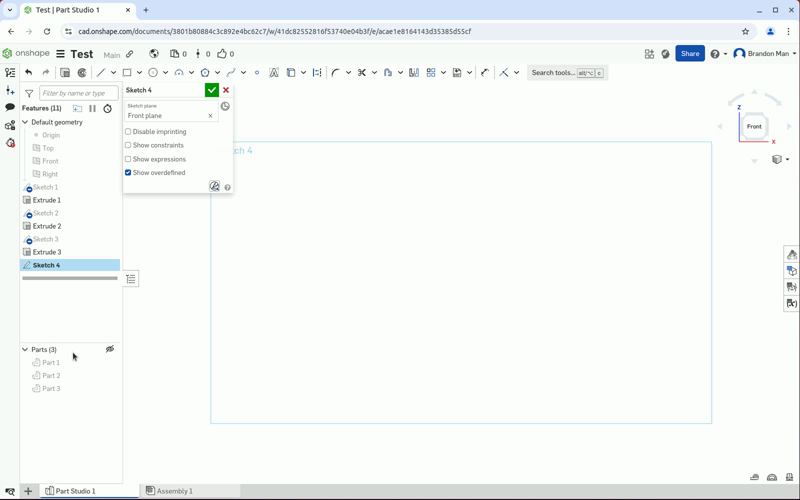
key(l)
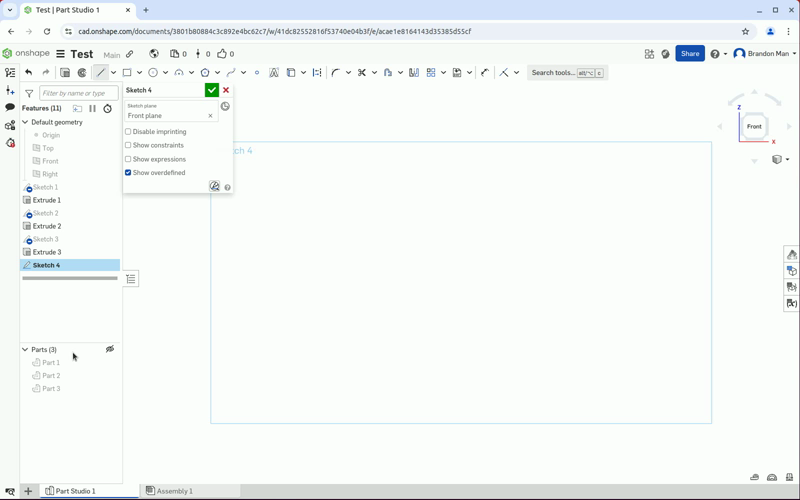
key_down(shift)
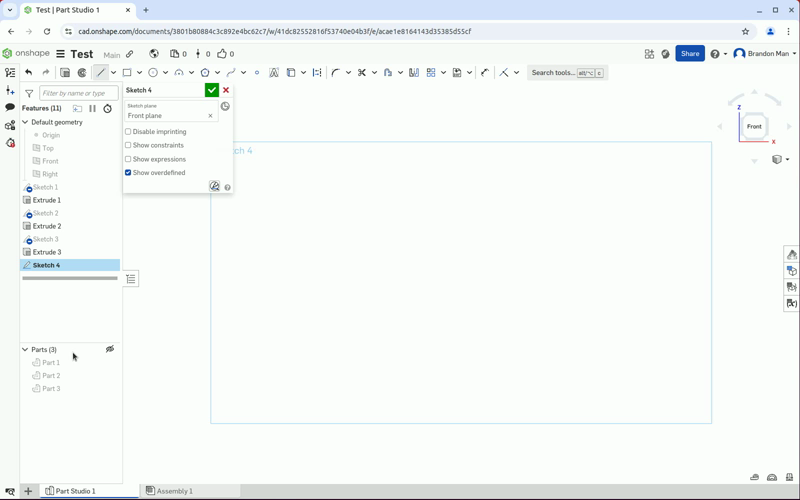
mouse_move(411, 378)
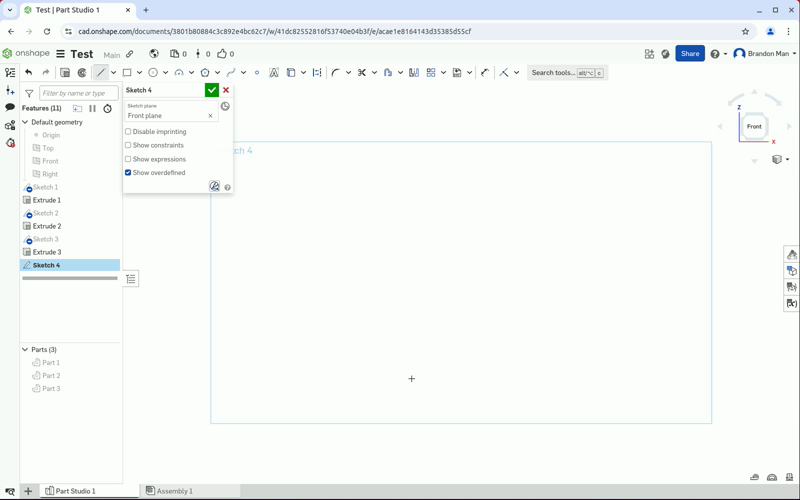
click(411, 378)
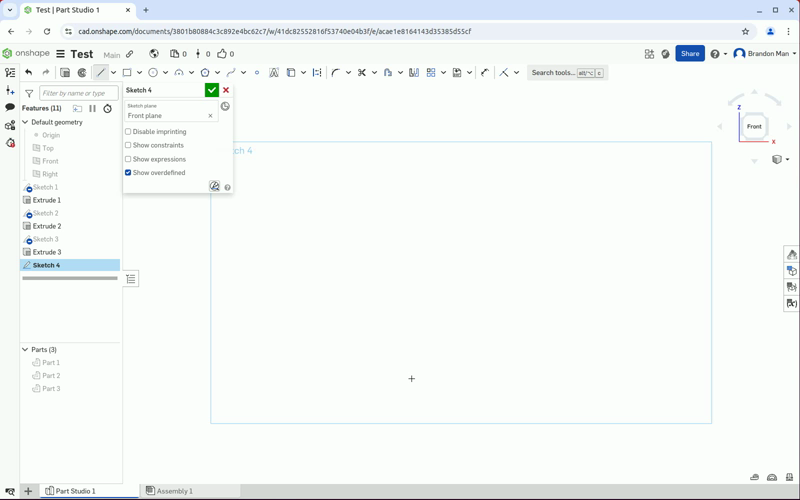
key_up(shift)
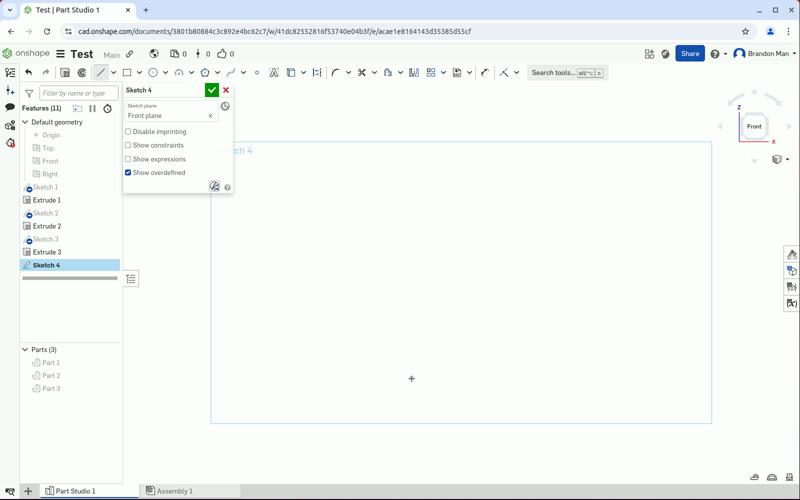
key_down(shift)
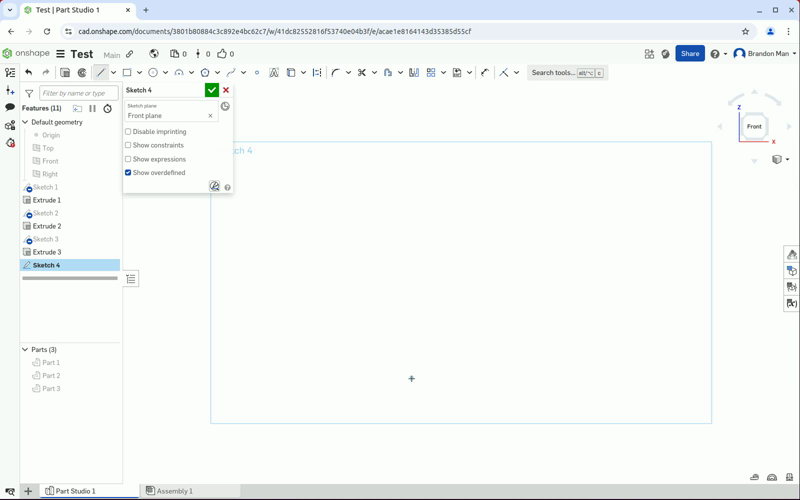
mouse_move(441, 378)
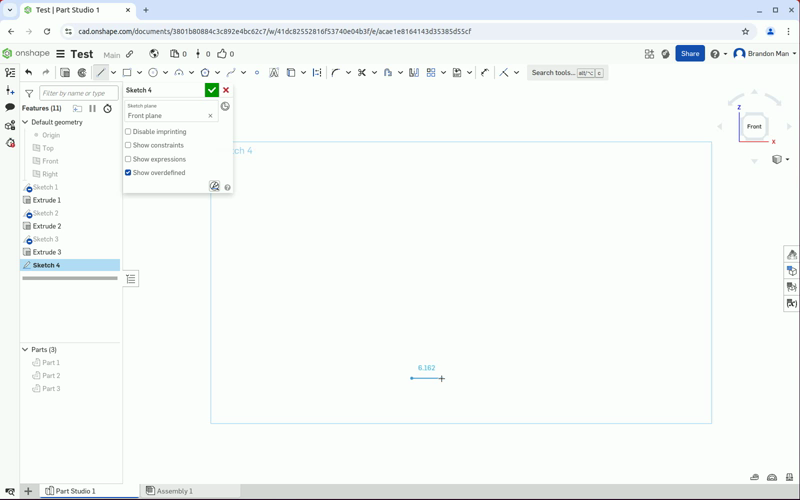
mouse_move(437, 378)
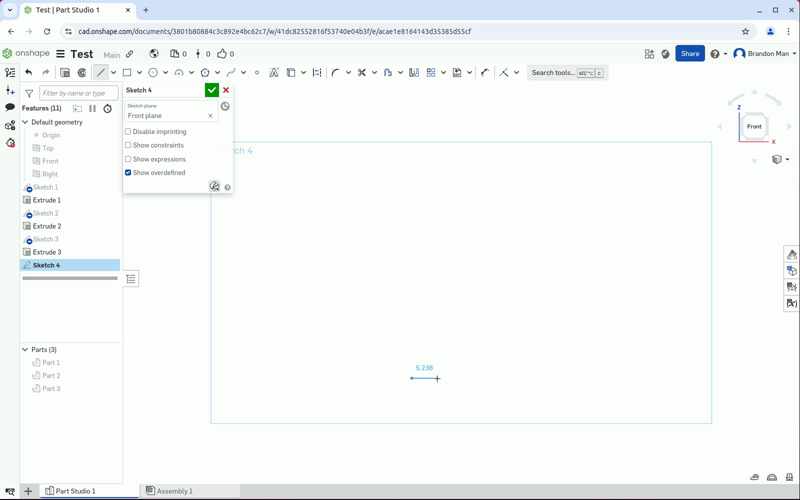
click(437, 378)
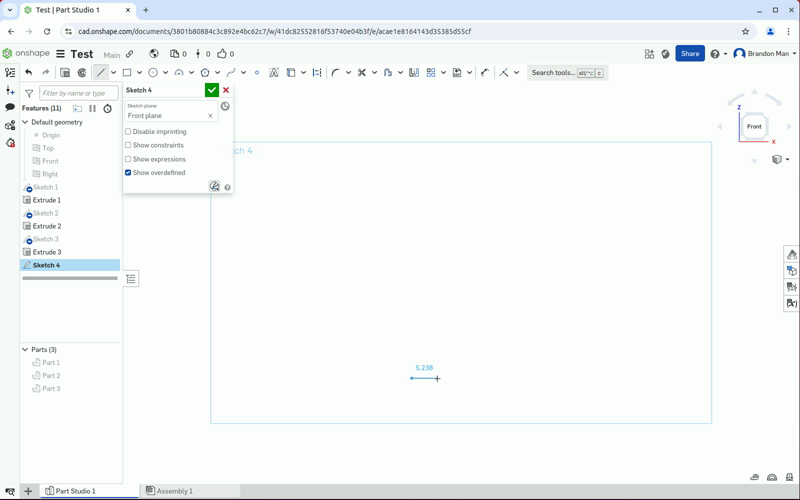
key_up(shift)
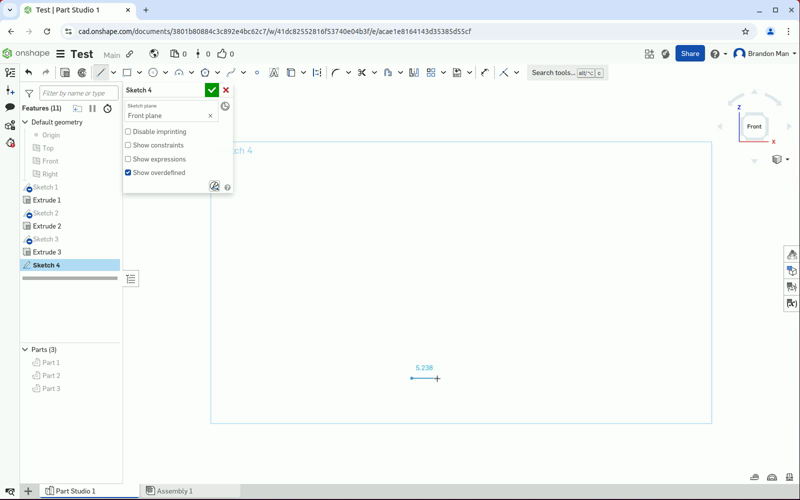
key_down(shift)
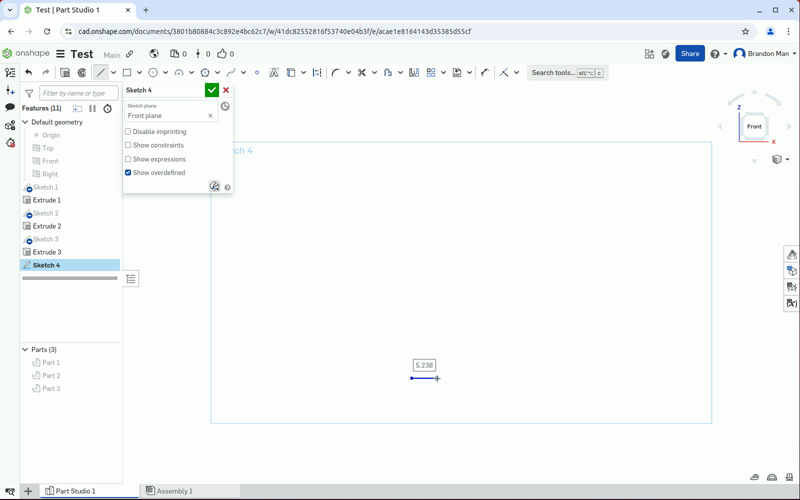
mouse_move(467, 378)
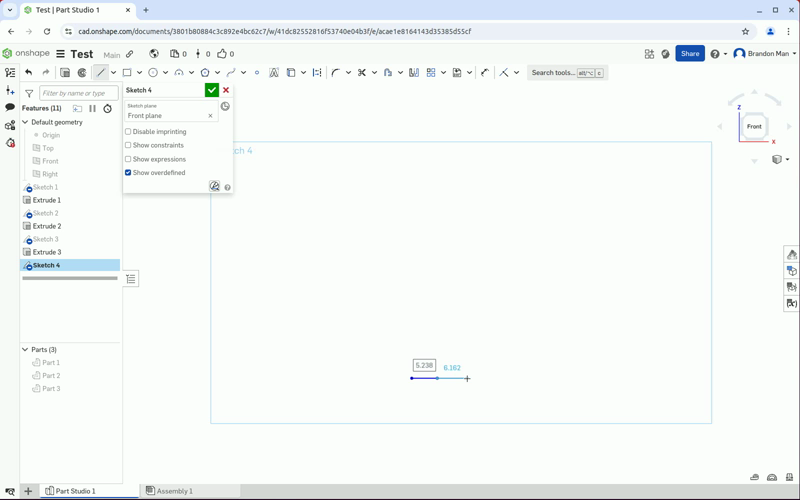
mouse_move(437, 360)
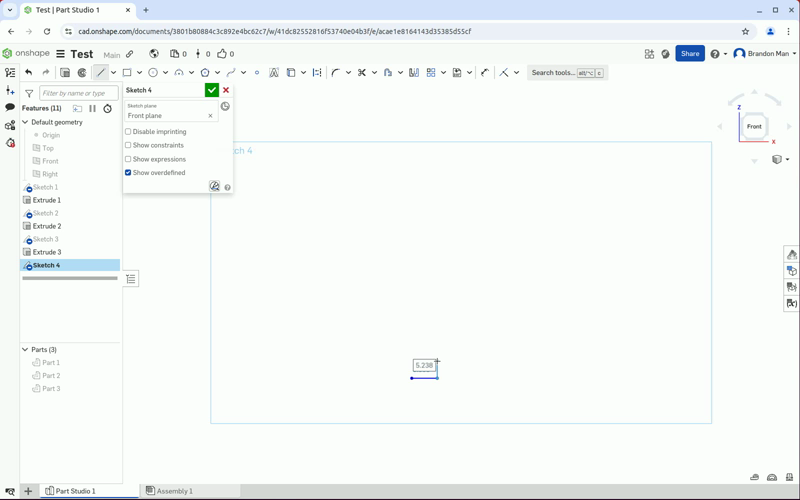
click(437, 360)
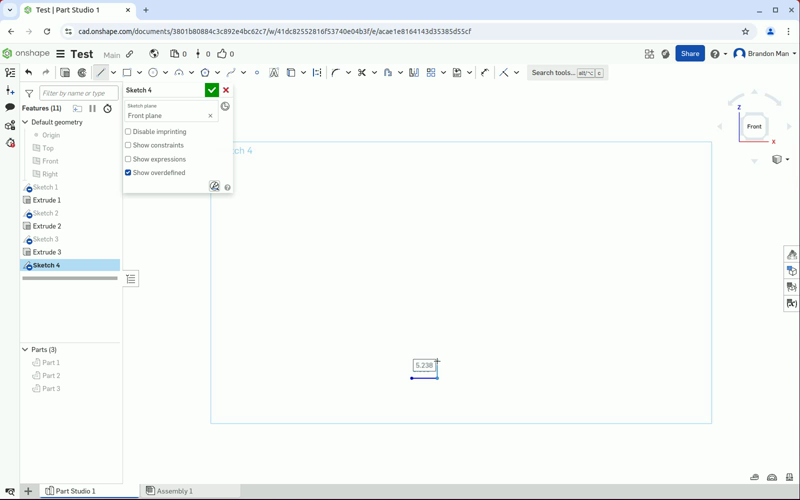
key_up(shift)
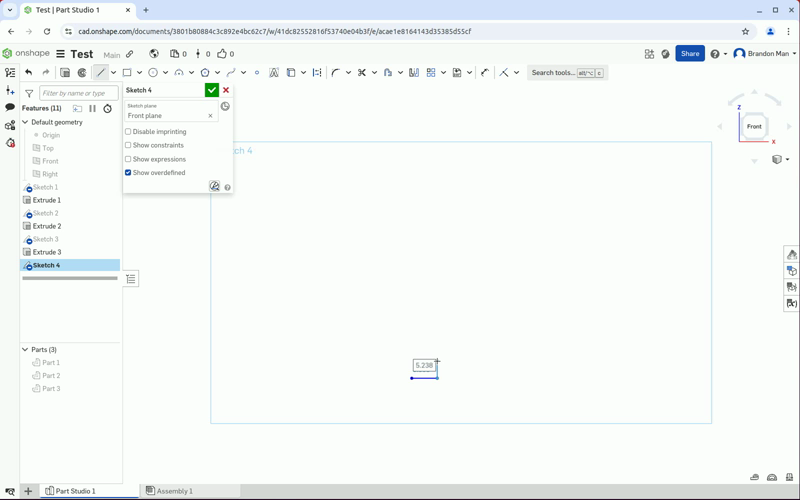
key_down(shift)
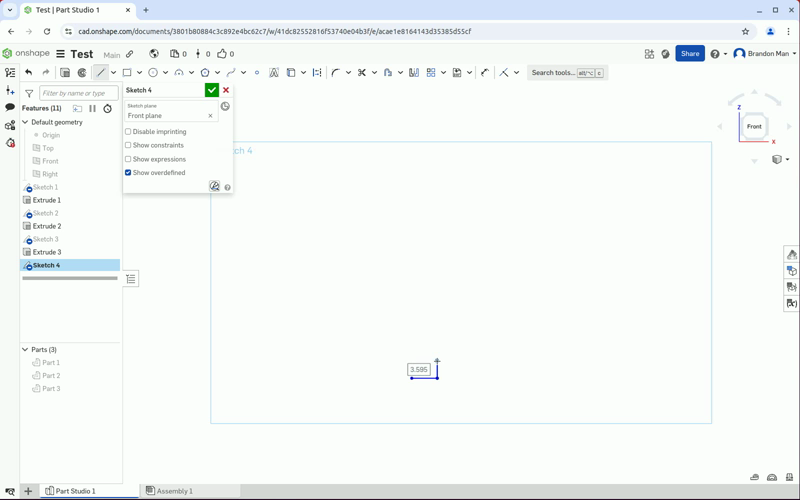
mouse_move(467, 360)
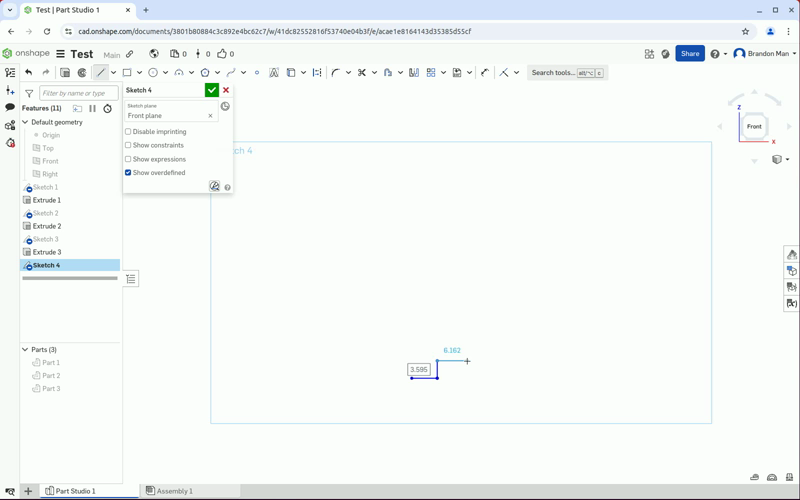
mouse_move(411, 360)
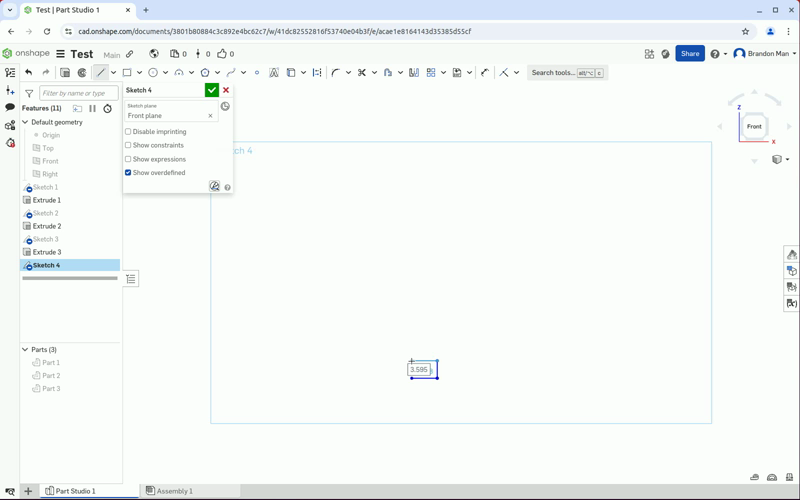
click(411, 360)
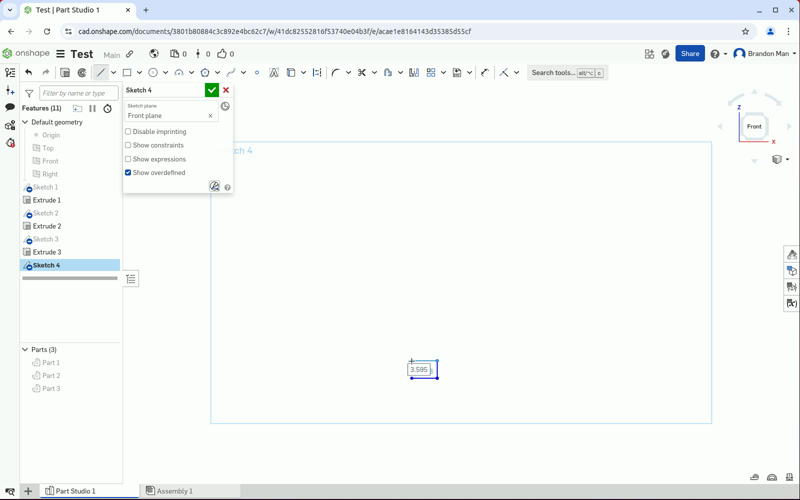
key_up(shift)
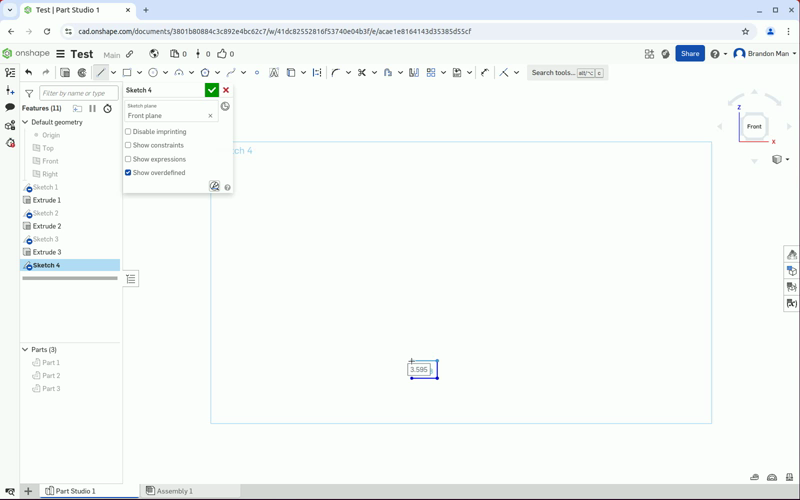
mouse_move(441, 360)
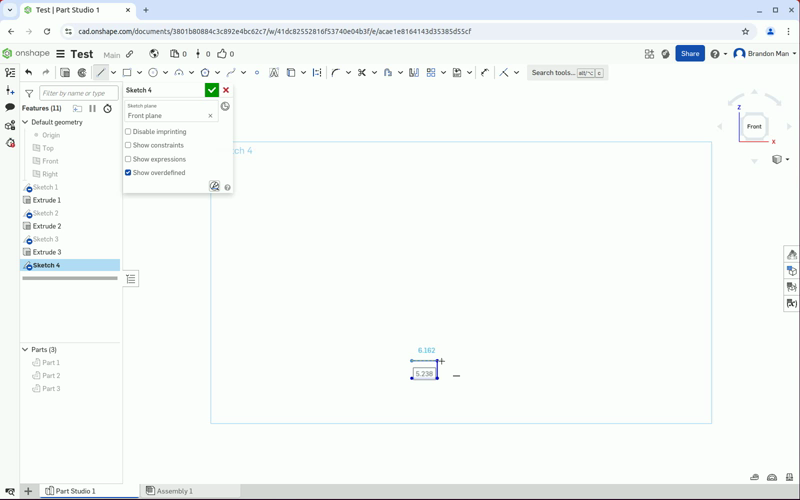
key_down(shift)
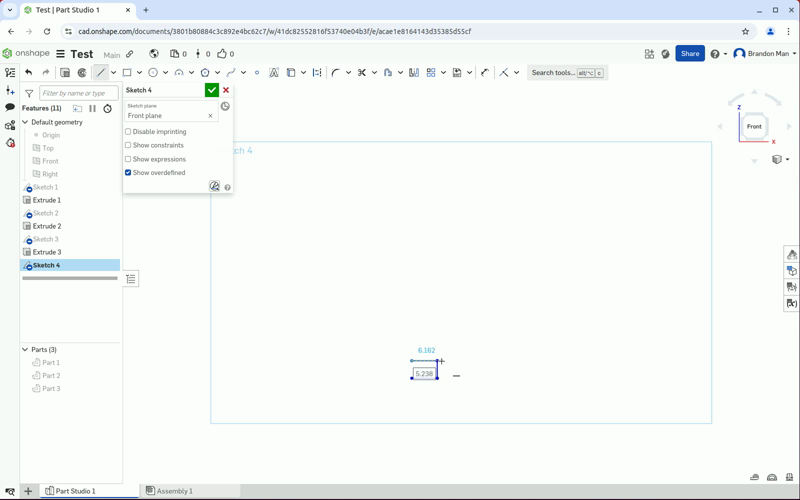
mouse_move(411, 378)
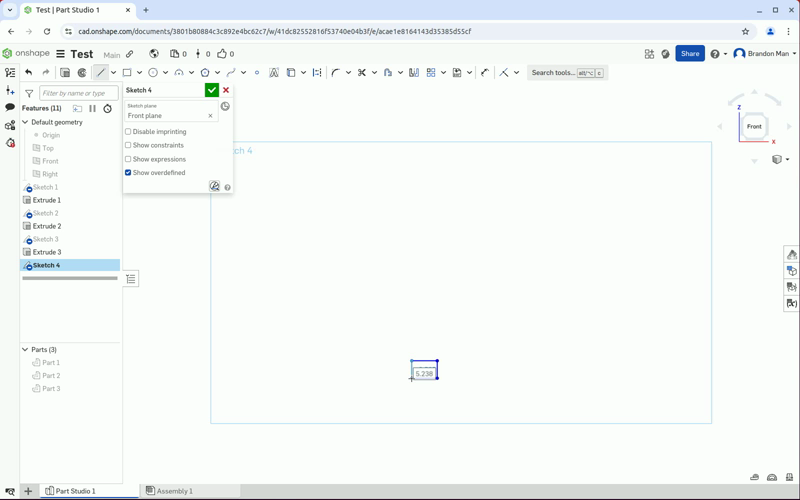
key_up(shift)
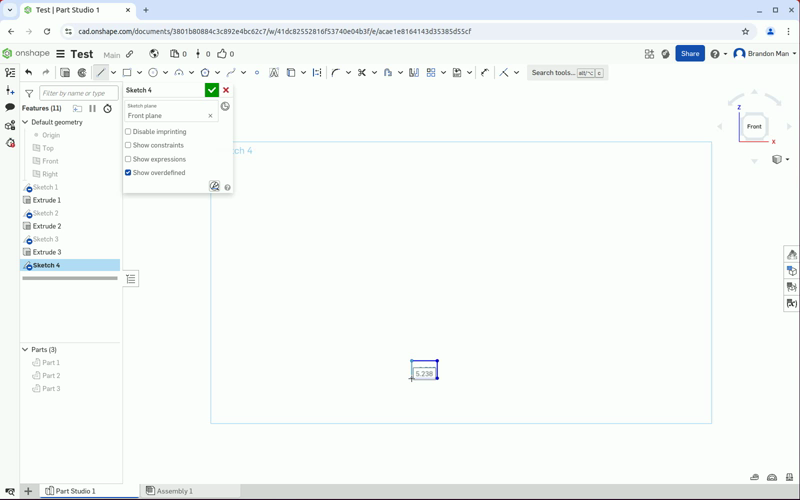
click(411, 378)
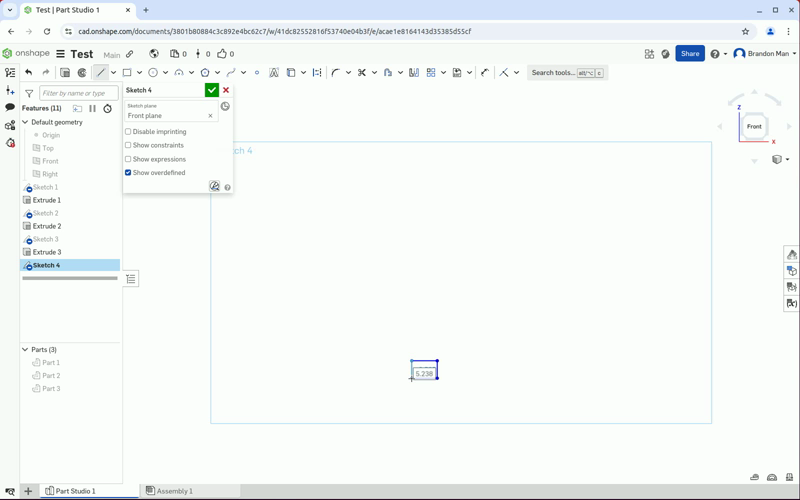
key(esc)
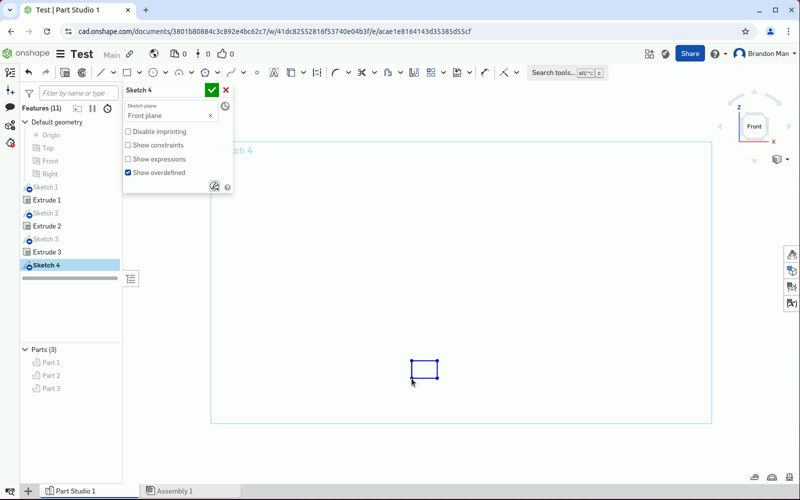
mouse_move(434, 364)
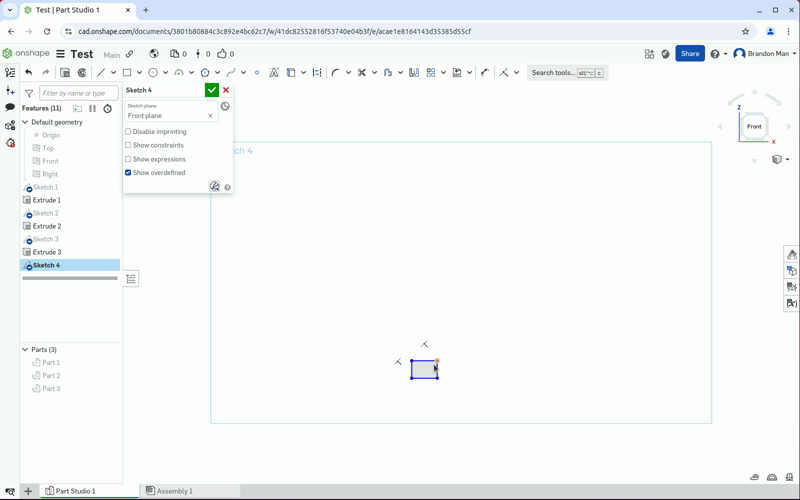
scroll(6)
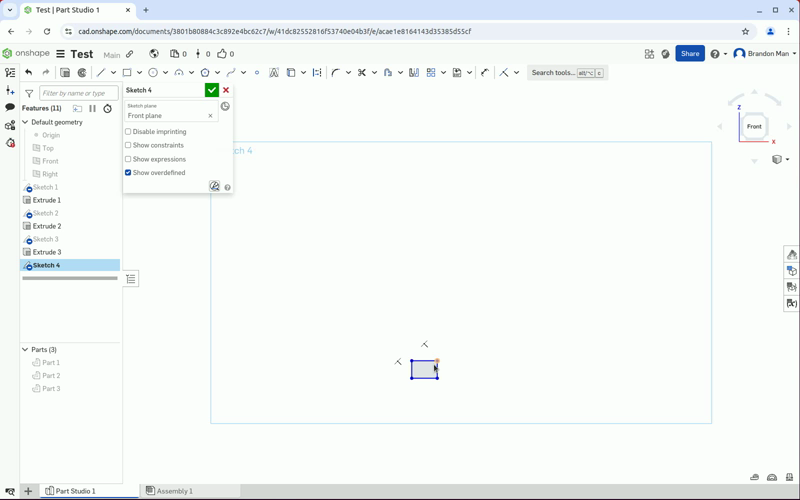
scroll(6)
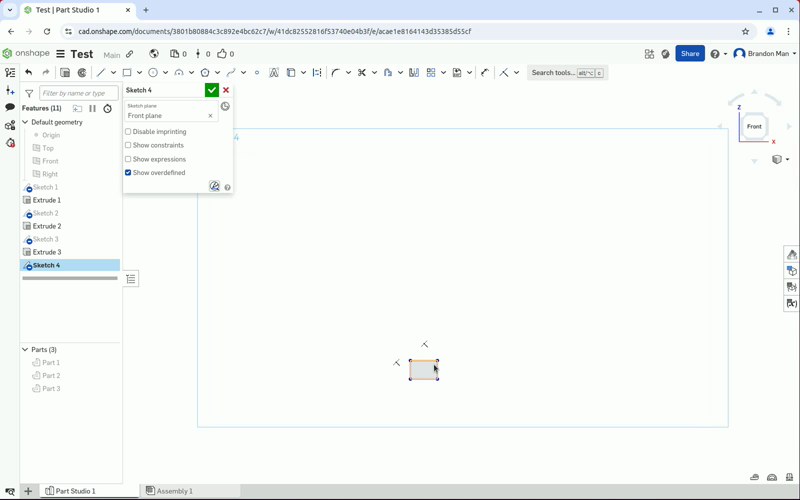
scroll(6)
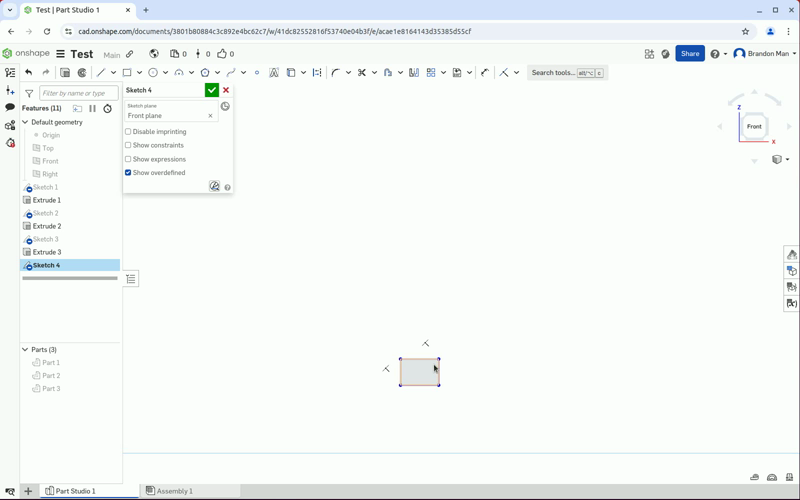
scroll(6)
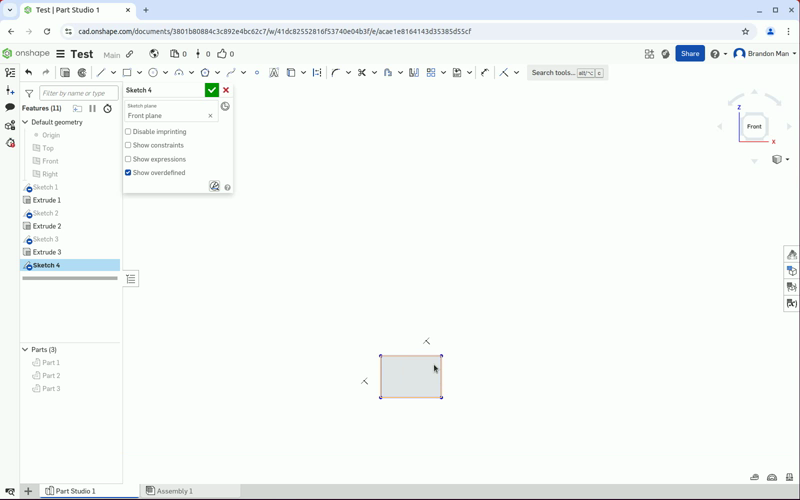
scroll(6)
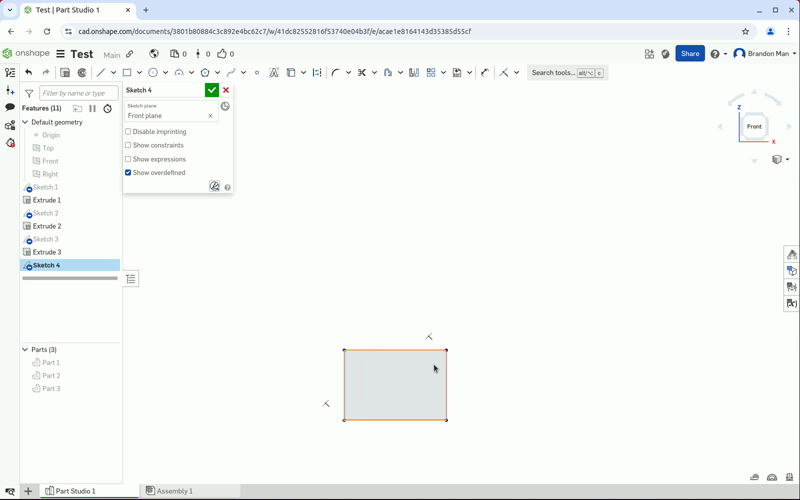
scroll(6)
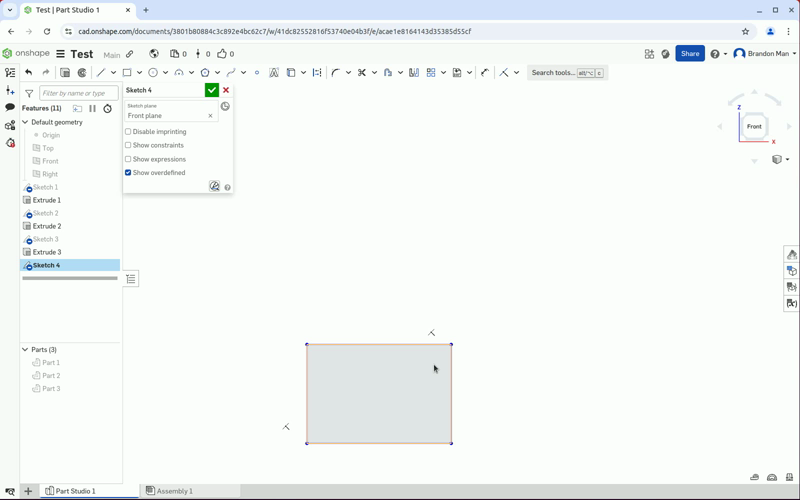
scroll(6)
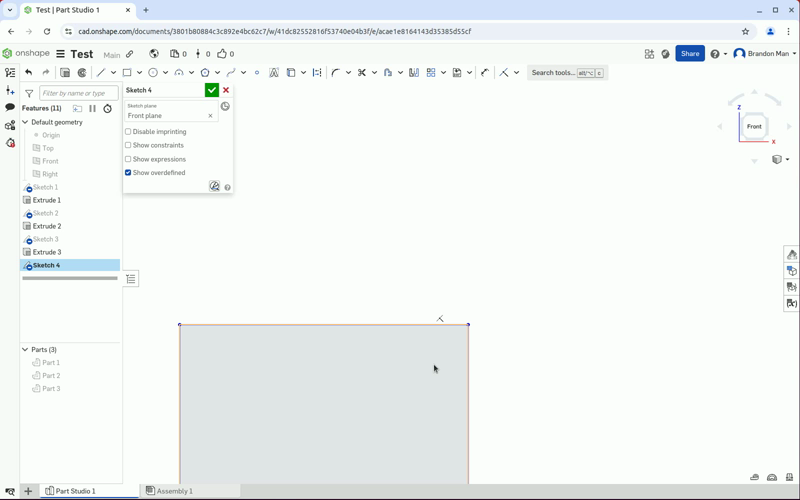
click(434, 364)
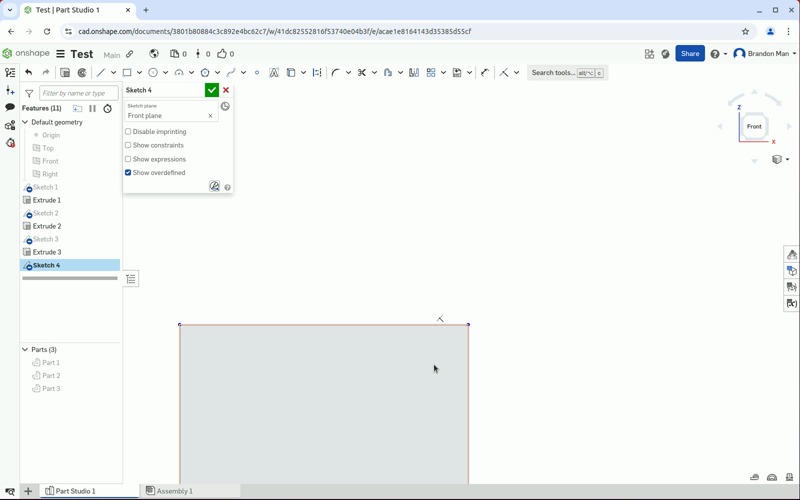
scroll(-6)
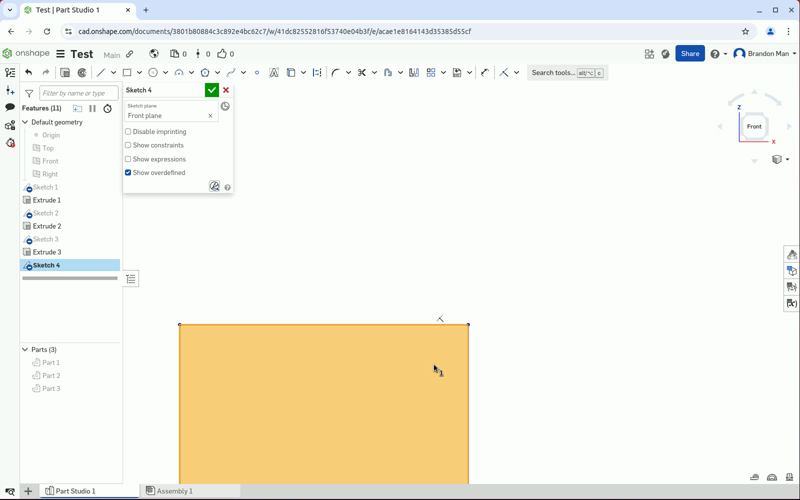
scroll(-6)
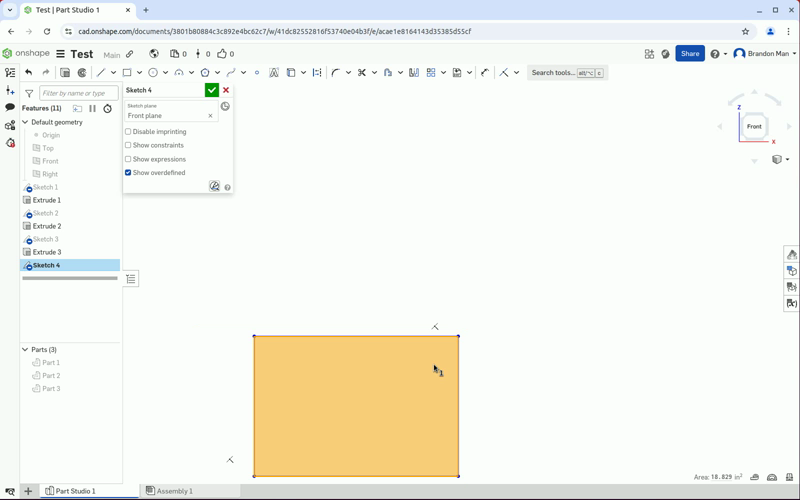
scroll(-6)
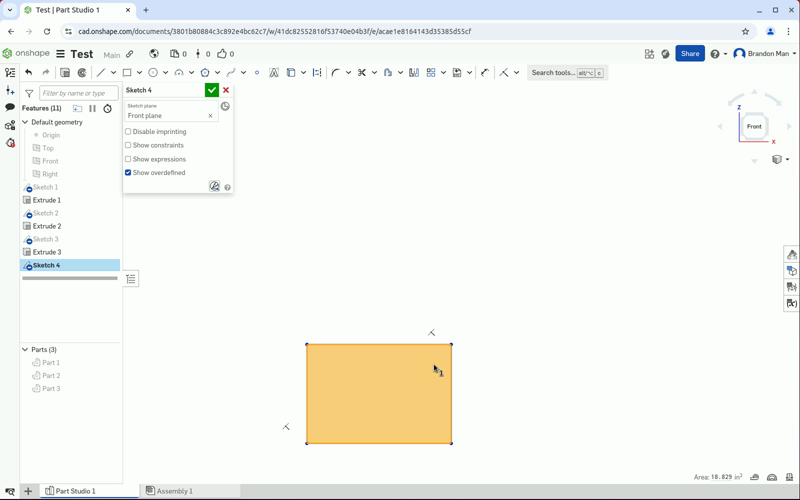
scroll(-6)
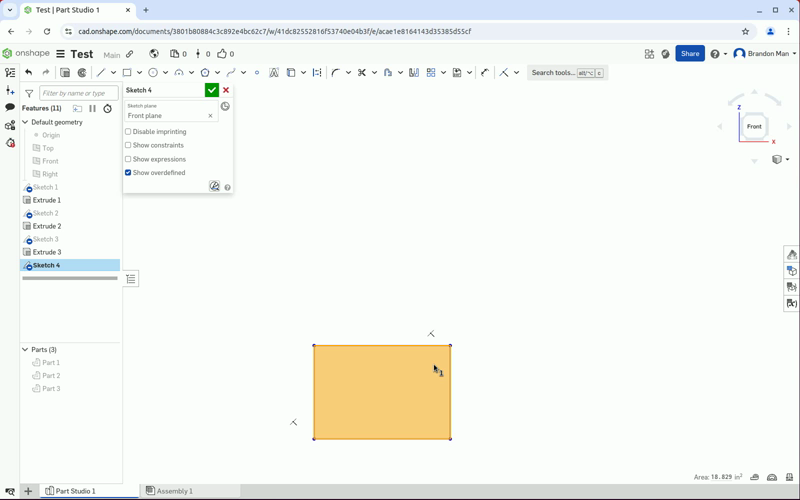
scroll(-6)
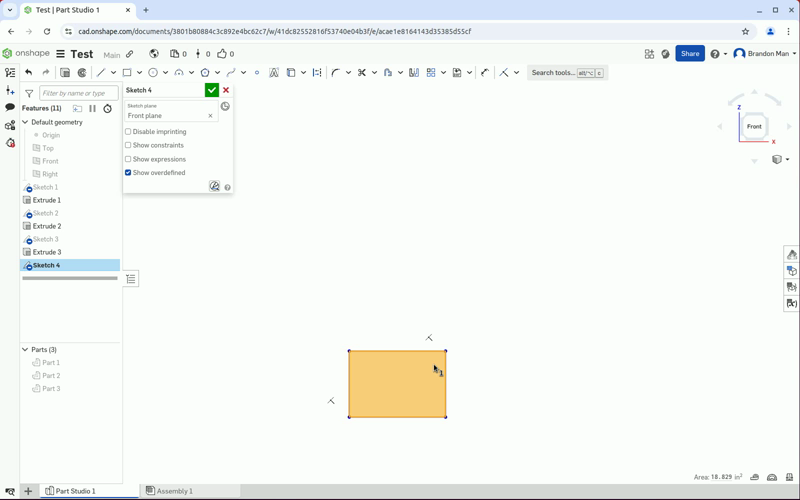
scroll(-6)
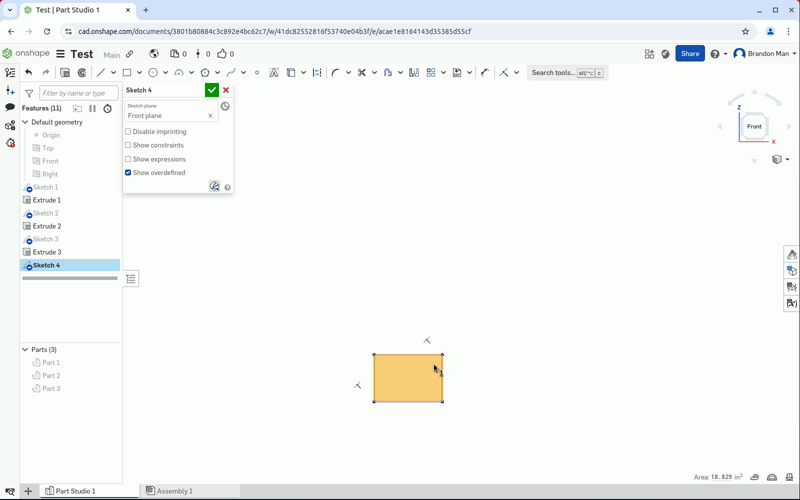
scroll(-6)
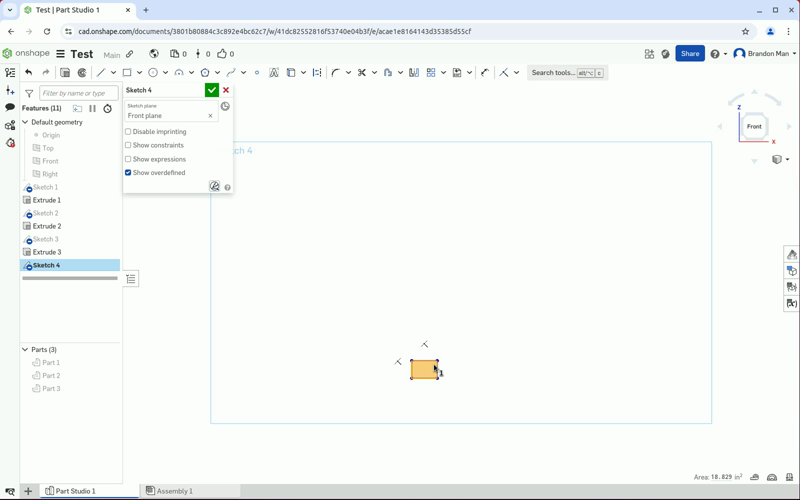
mouse_move(73, 352)
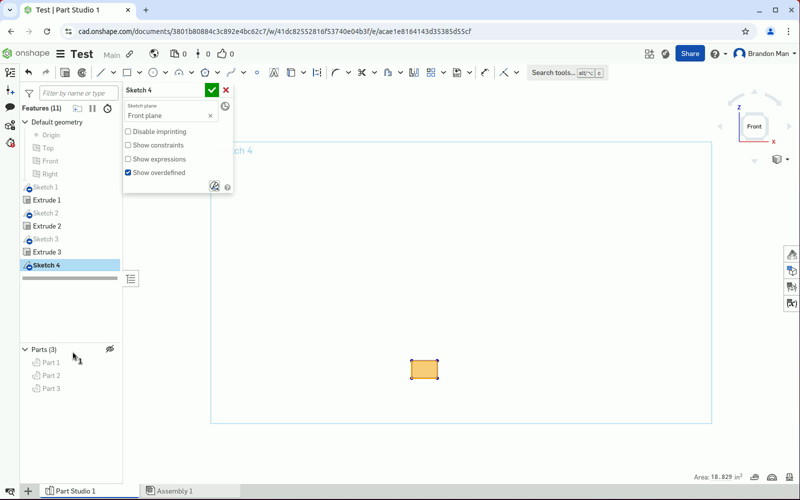
key(shift+y)
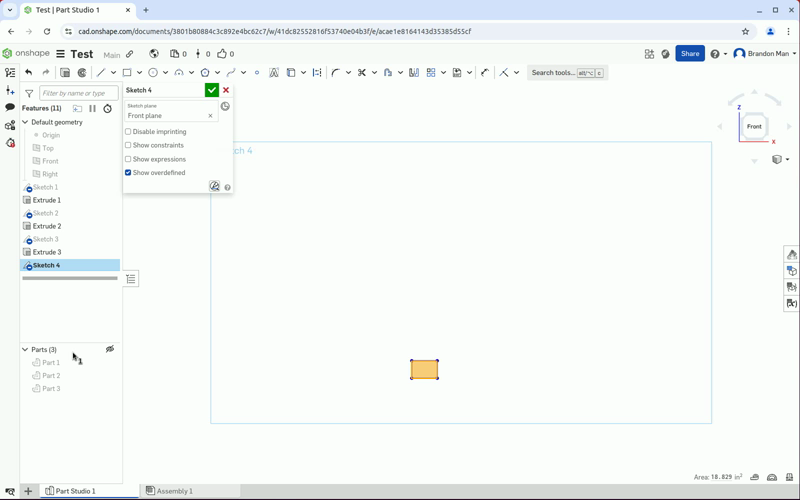
key(shift+e)
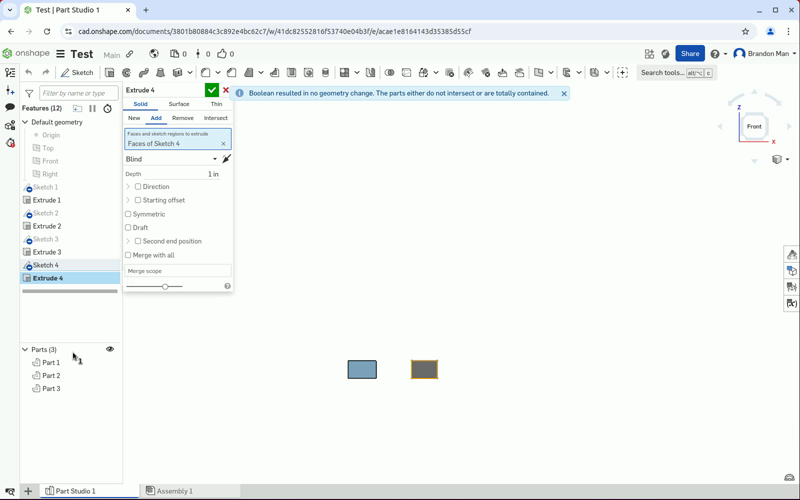
mouse_move(143, 106)
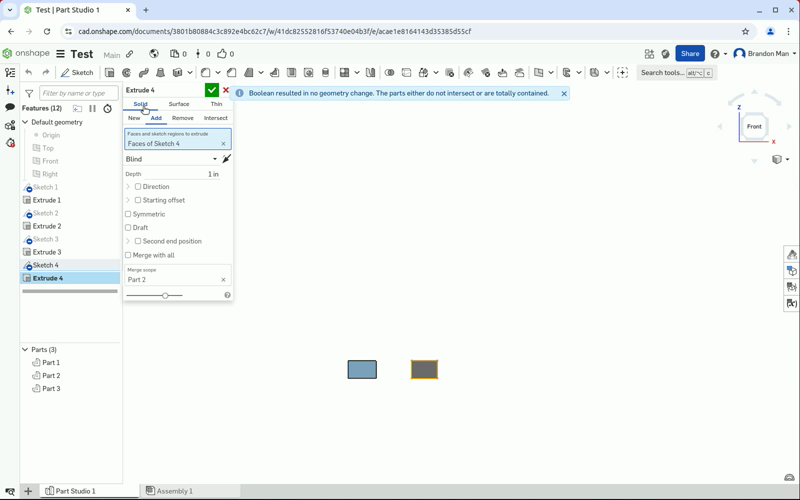
click(143, 106)
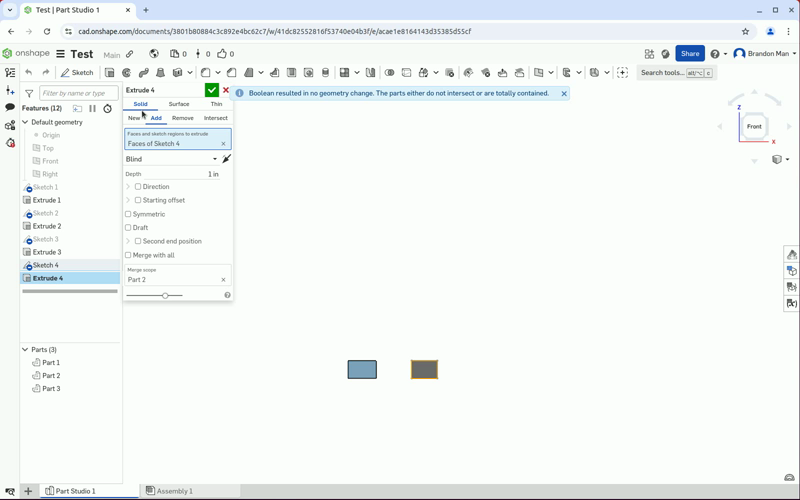
mouse_move(137, 120)
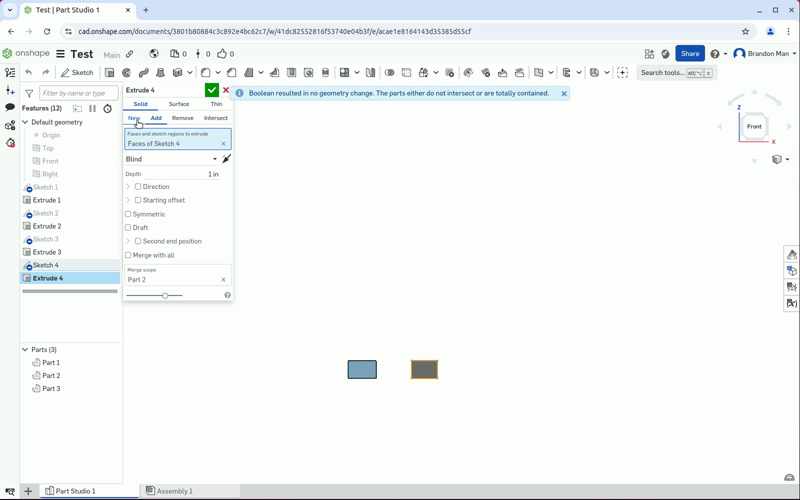
click(137, 120)
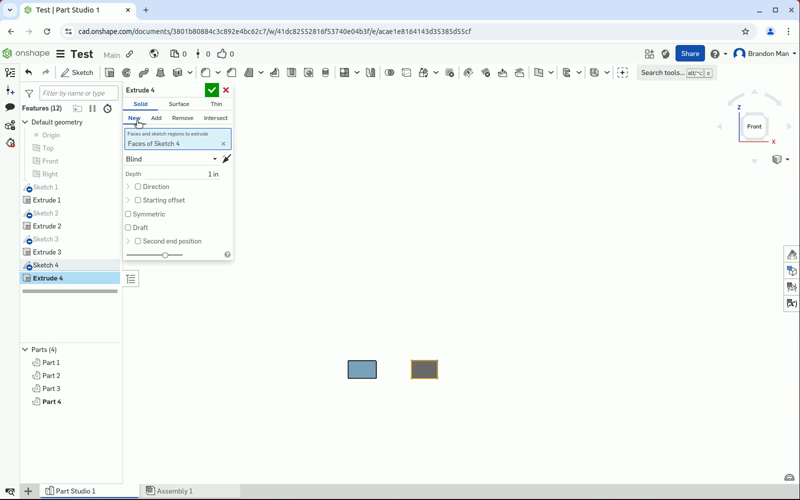
key(tab, 4)
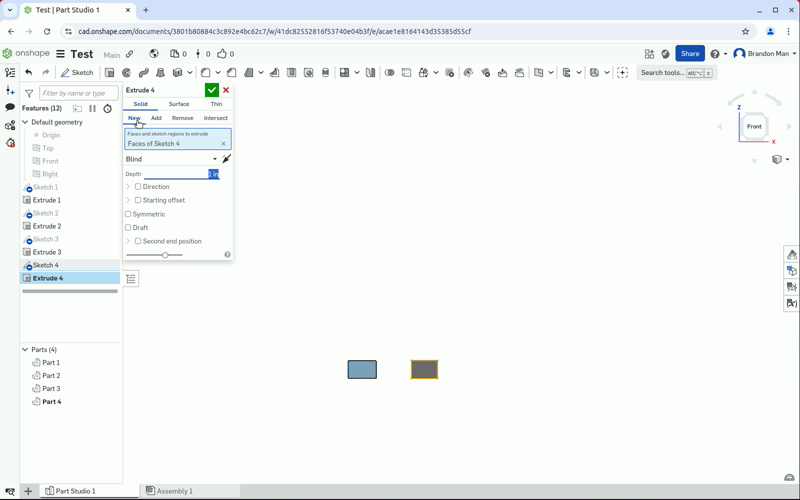
text(14.924)
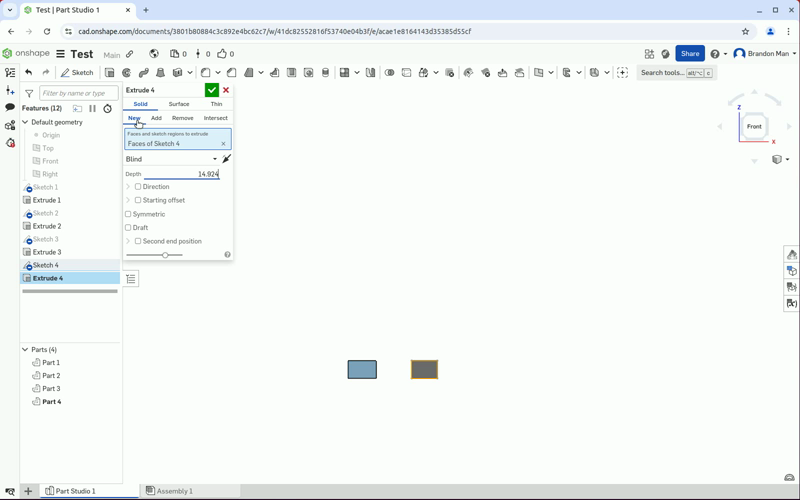
key(enter)
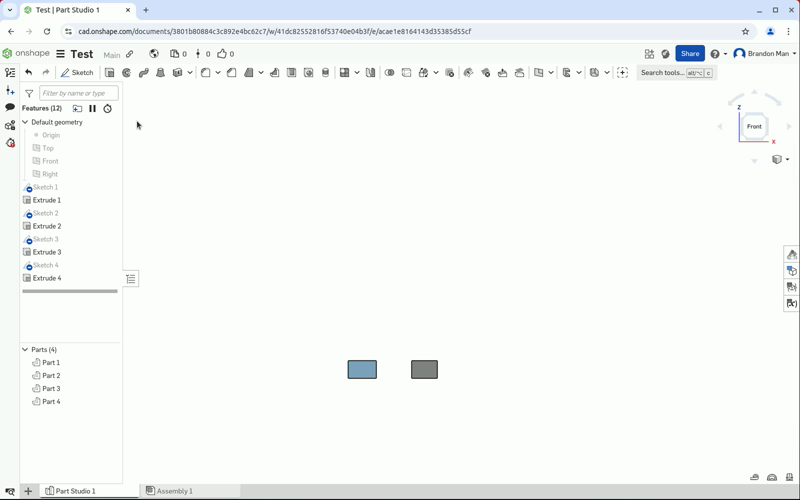
key(shift+h)
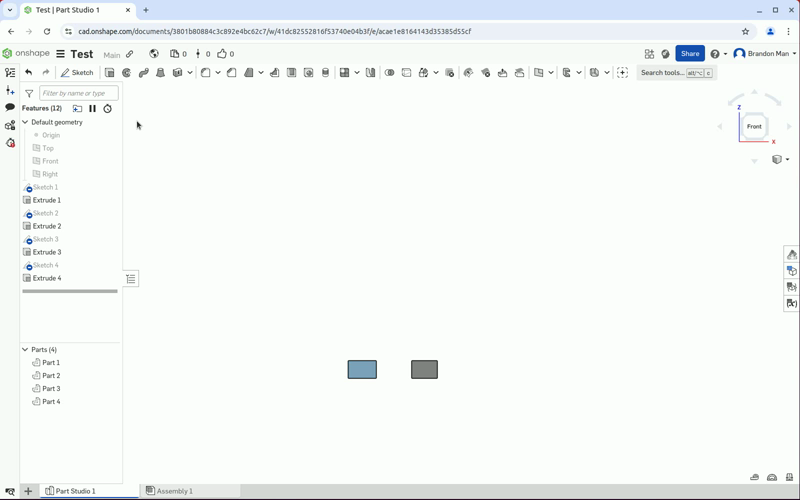
key(shift+h)
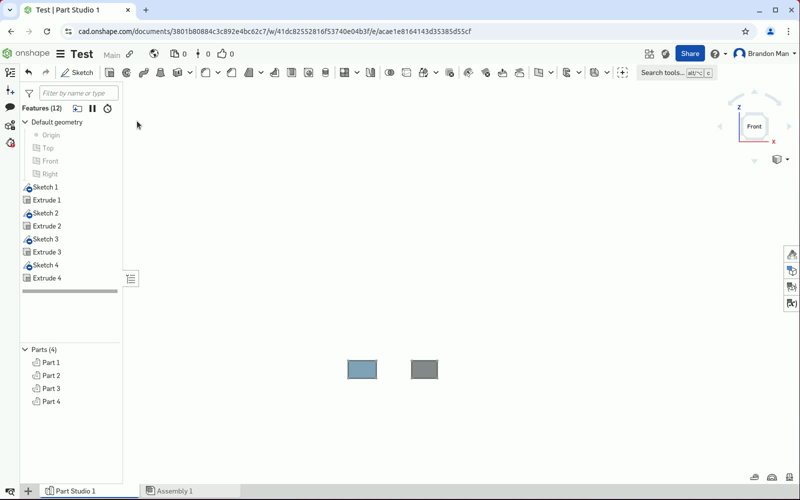
key(shift+7)
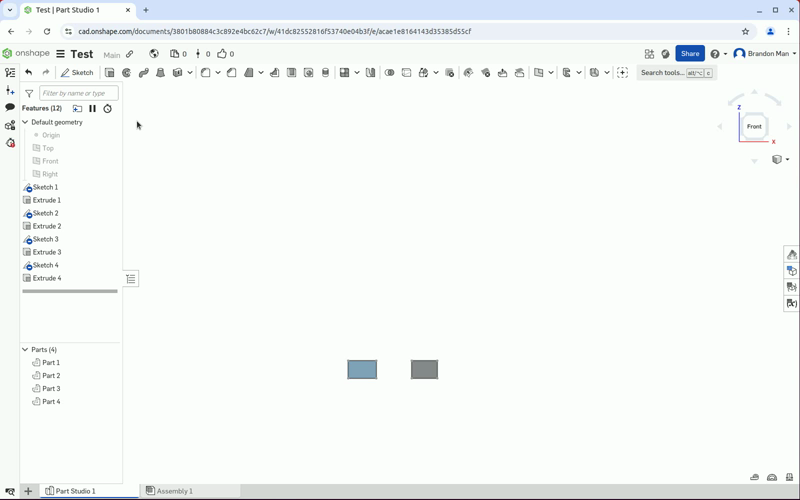
key(left, 2)
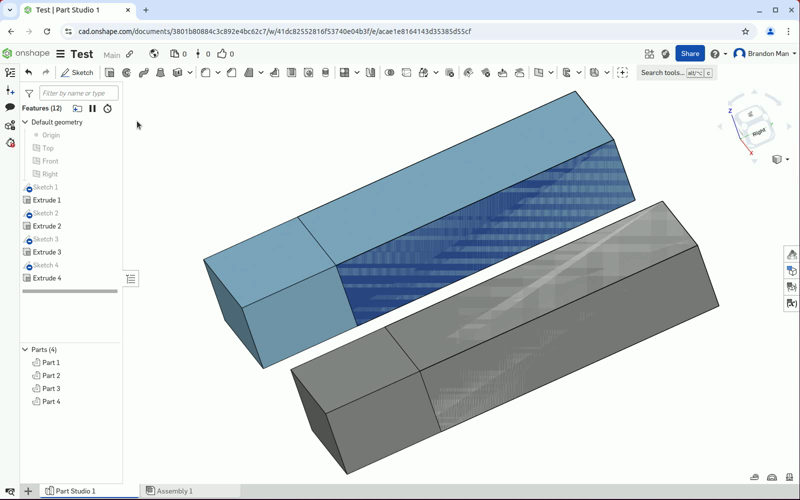
key(down, 2)
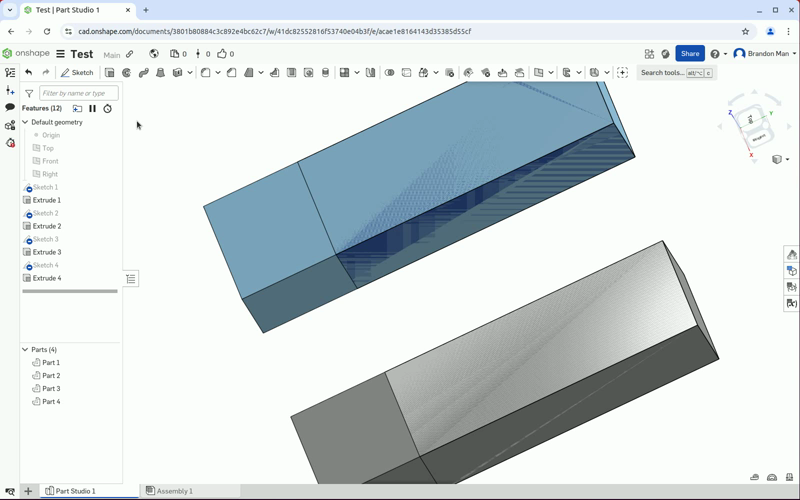
key(up, 2)
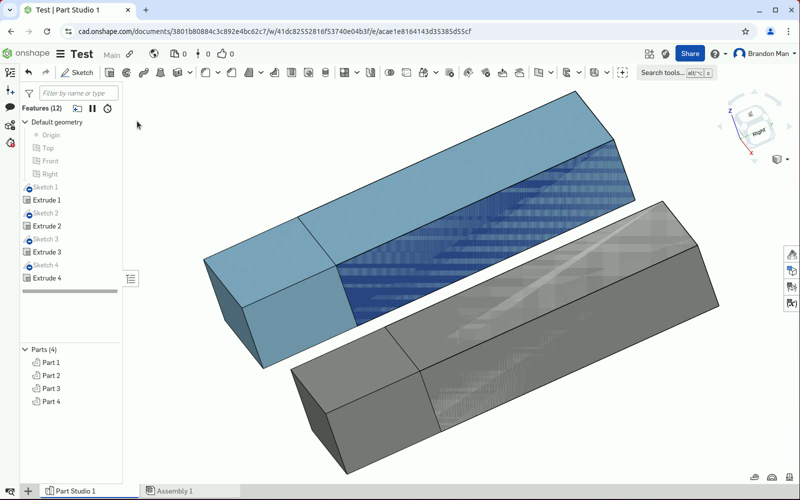
key(right, 2)
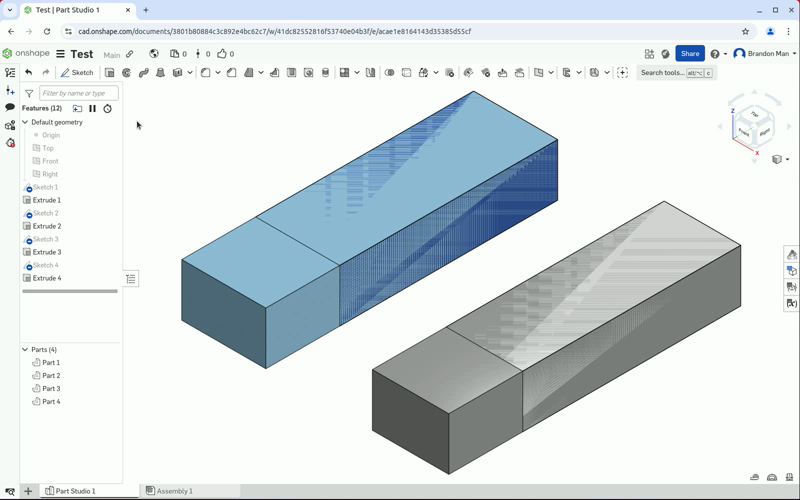
mouse_move(73, 189)
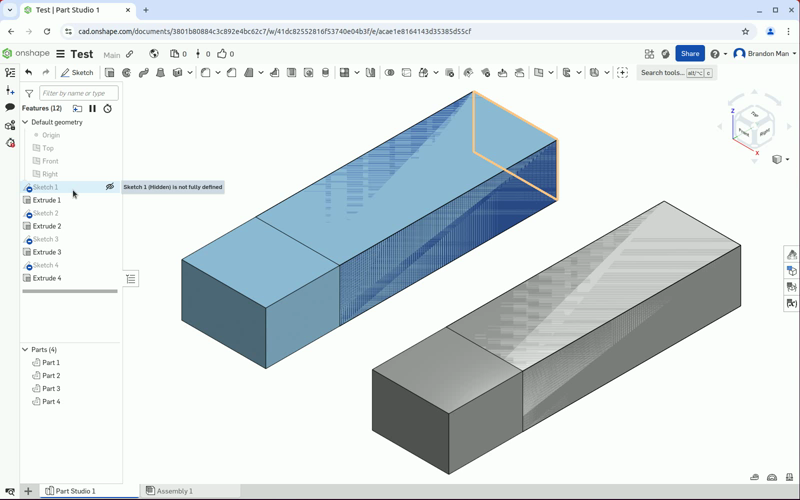
click(73, 189)